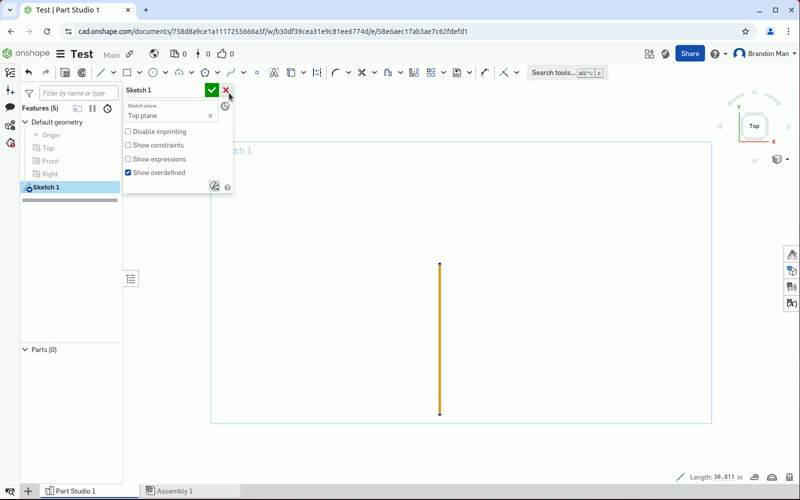
key(shift+h)
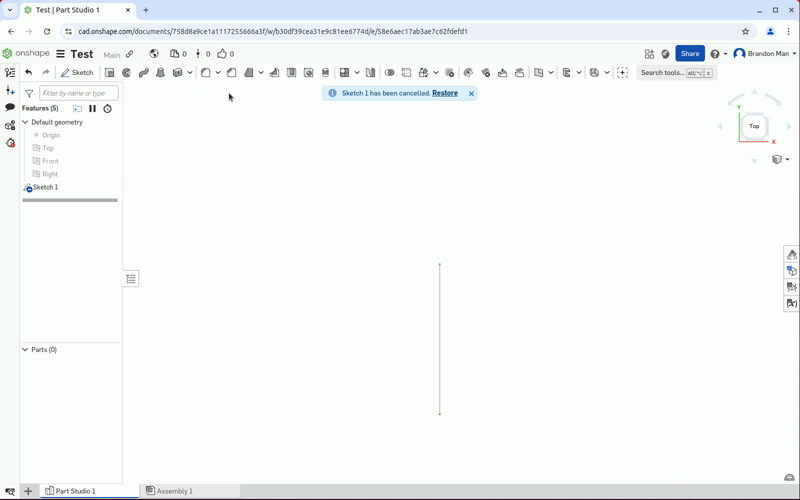
key(shift+s)
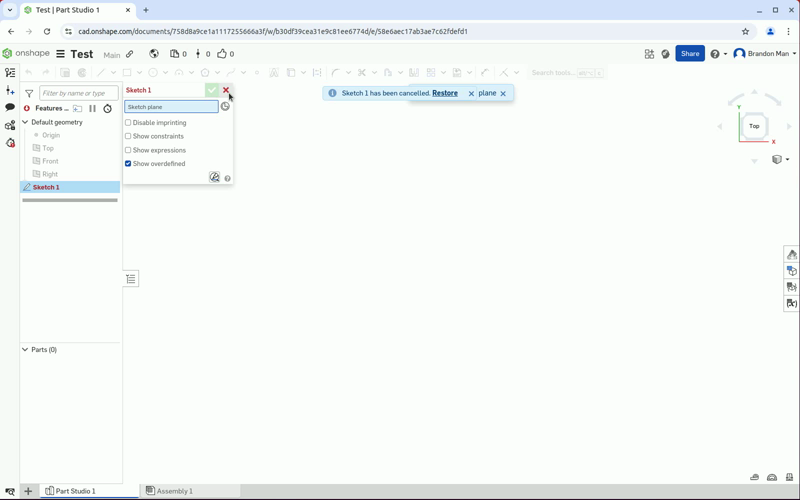
mouse_move(73, 150)
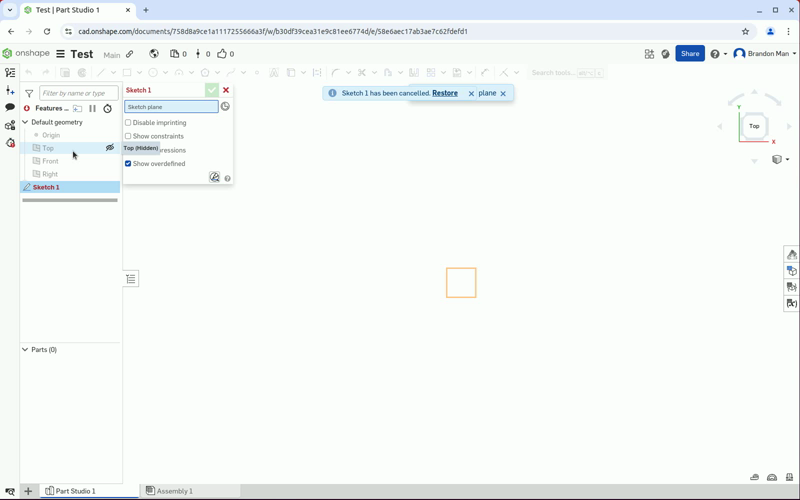
click(73, 150)
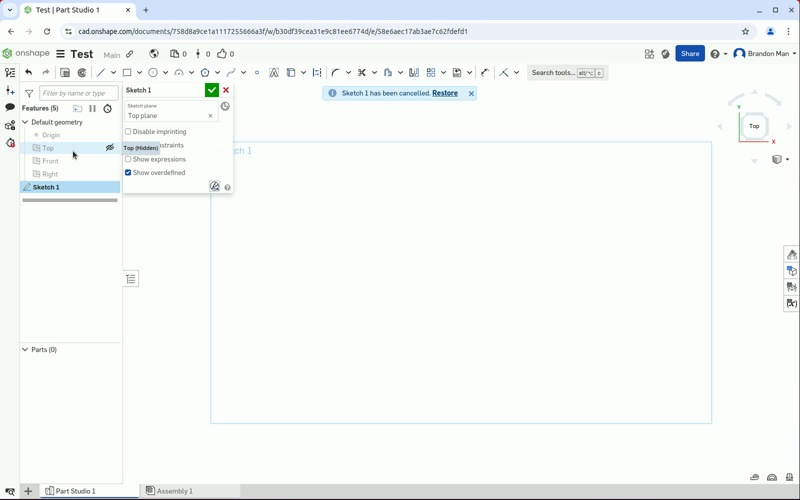
mouse_move(73, 352)
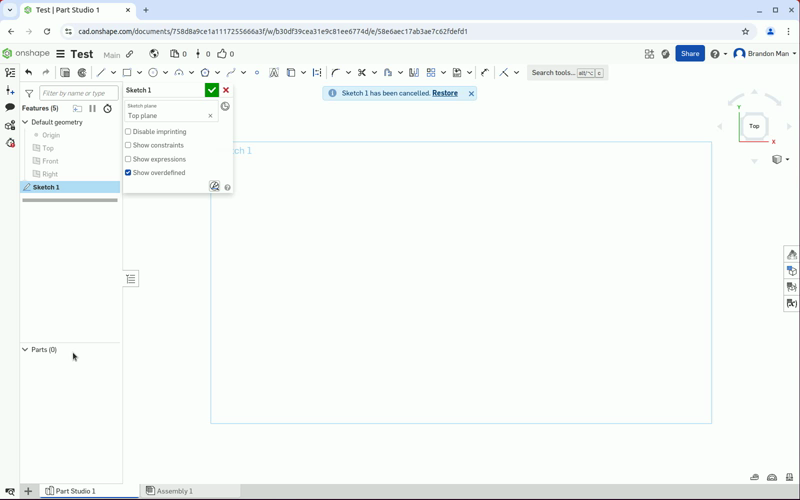
key(y)
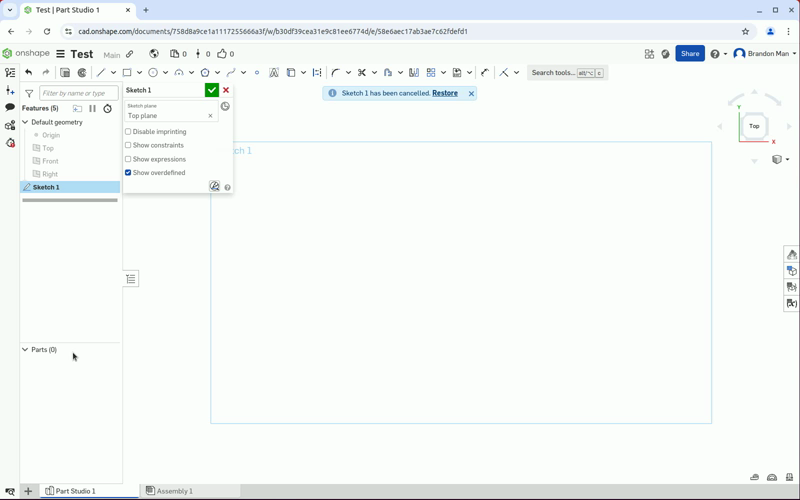
key(l)
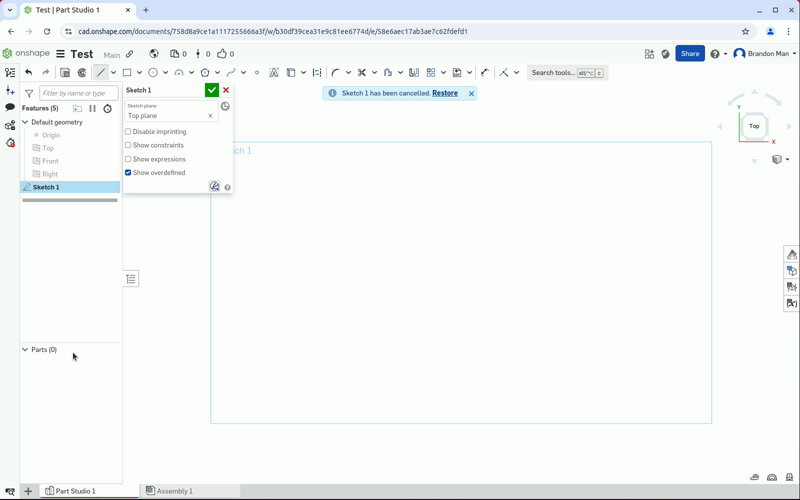
key_down(shift)
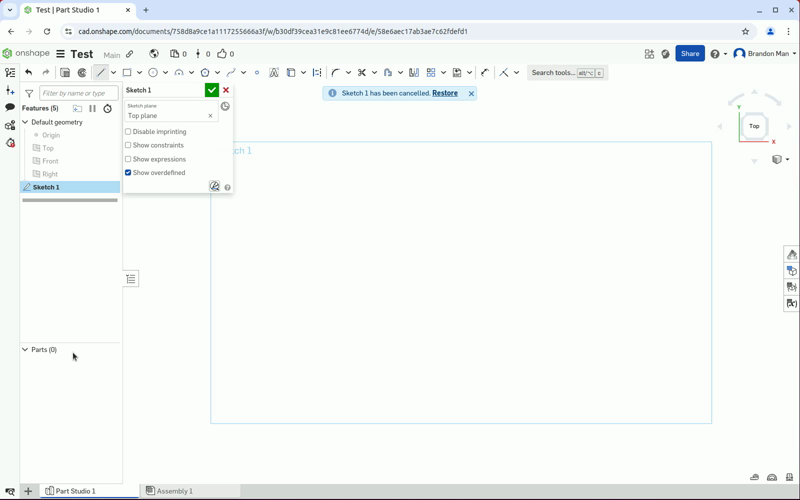
mouse_move(348, 395)
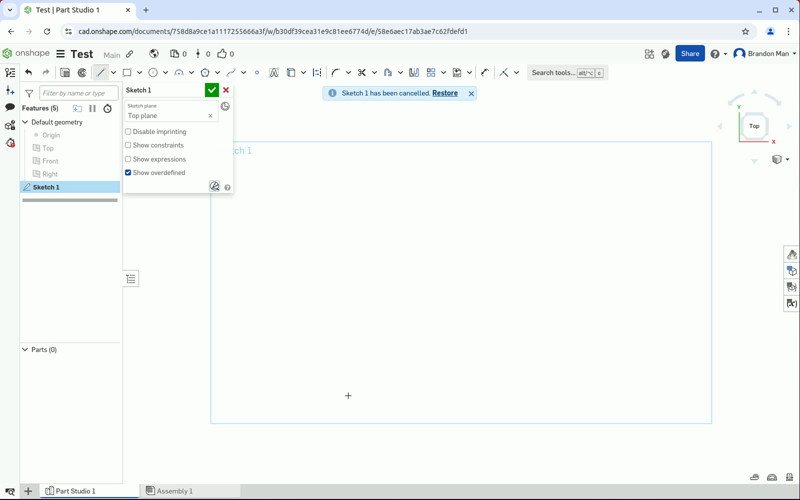
click(348, 395)
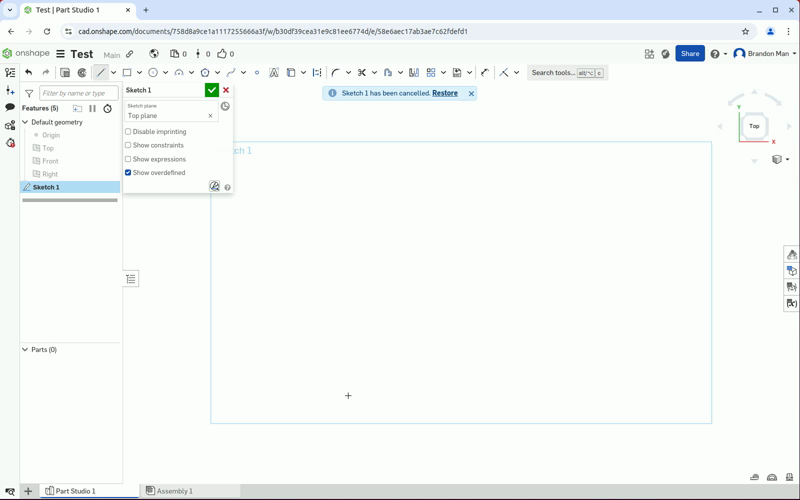
key_up(shift)
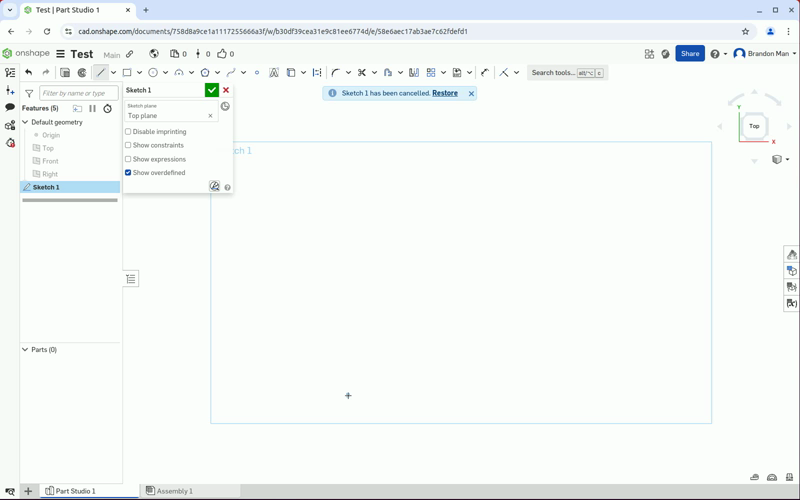
key_down(shift)
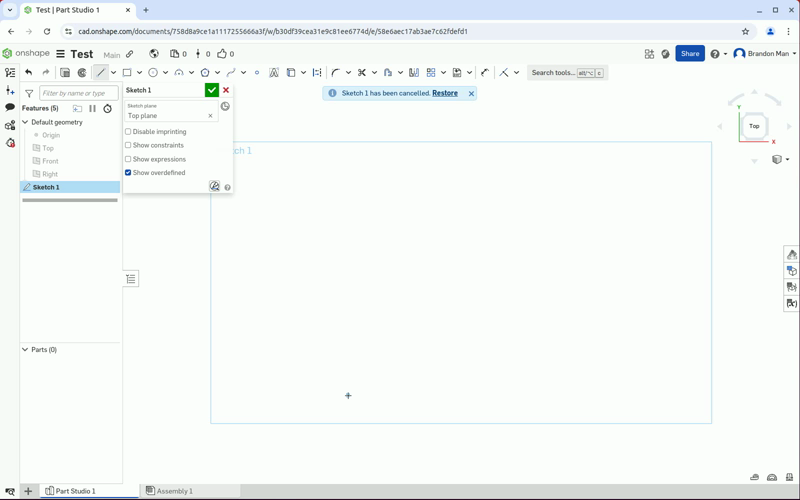
mouse_move(572, 395)
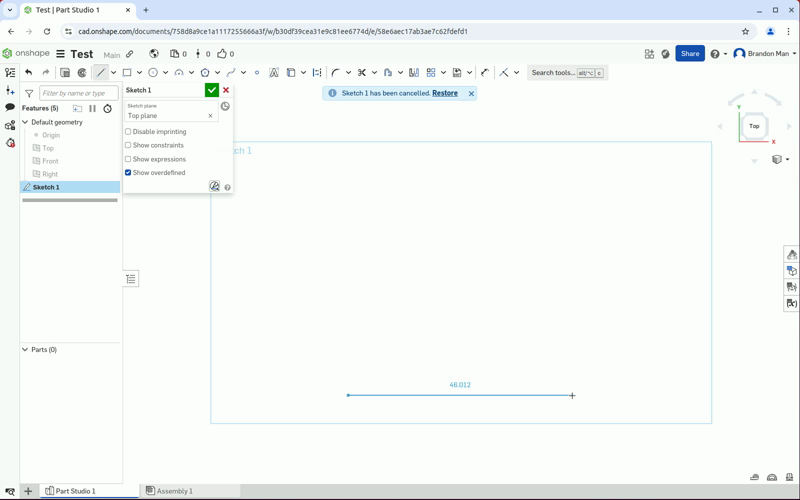
click(572, 395)
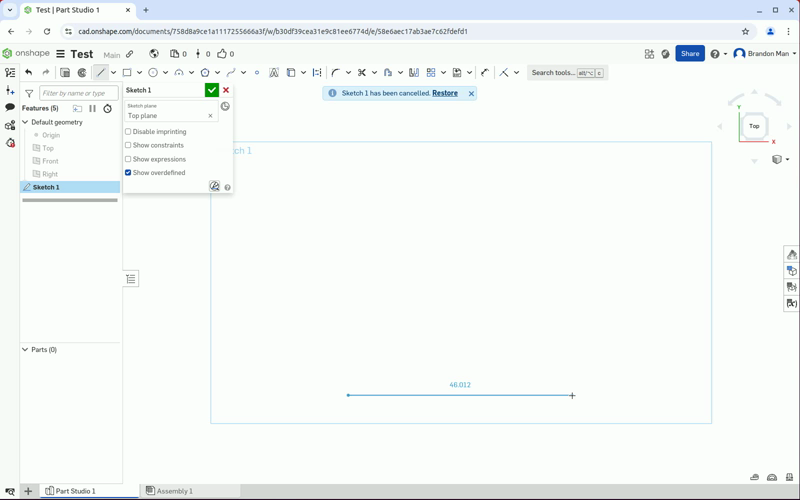
key_up(shift)
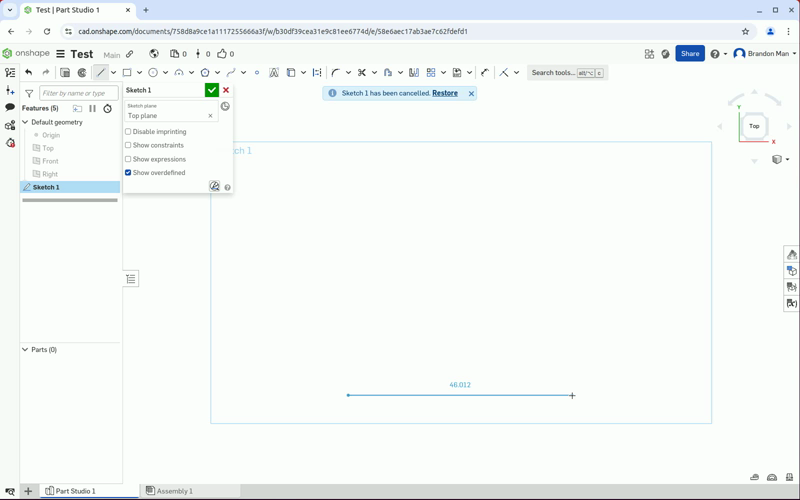
key_down(shift)
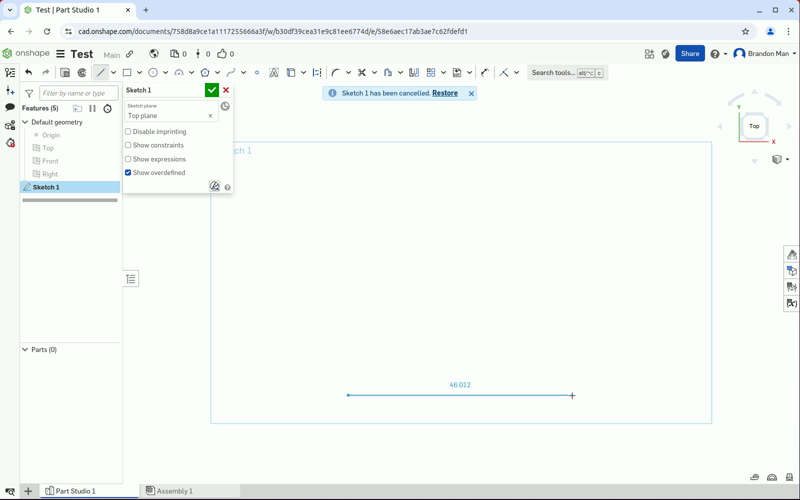
mouse_move(572, 171)
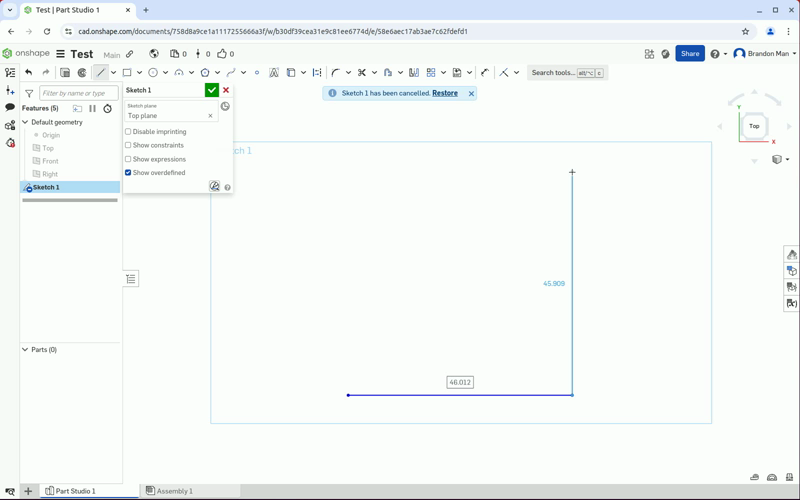
click(572, 171)
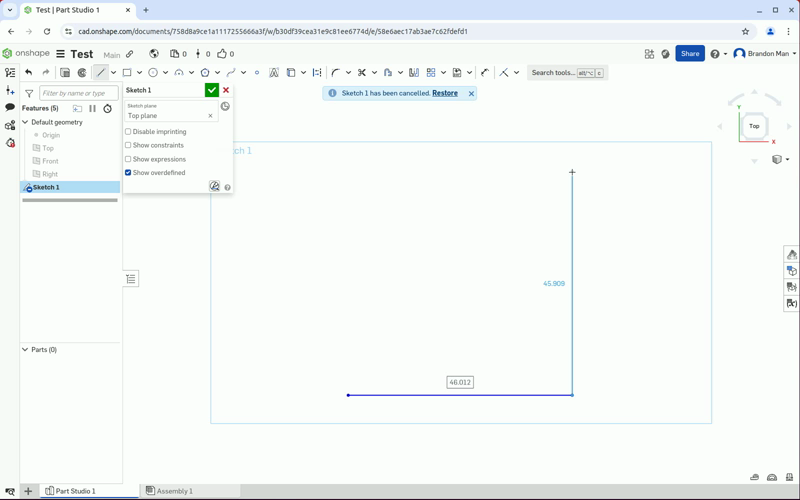
key_up(shift)
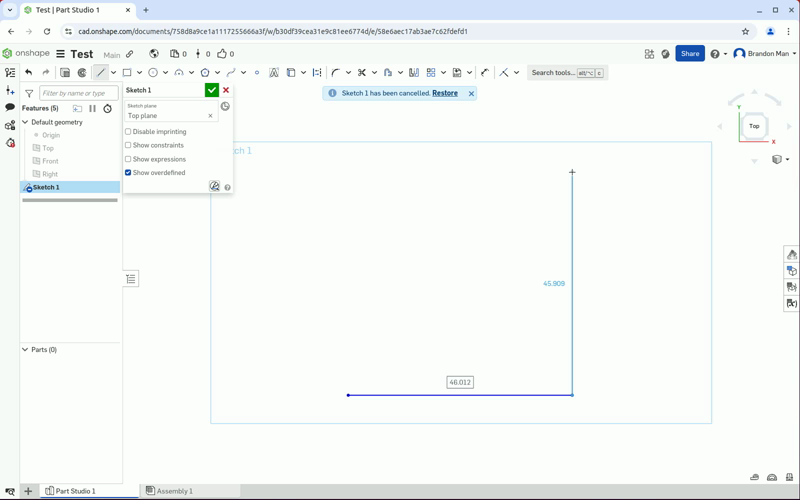
key_down(shift)
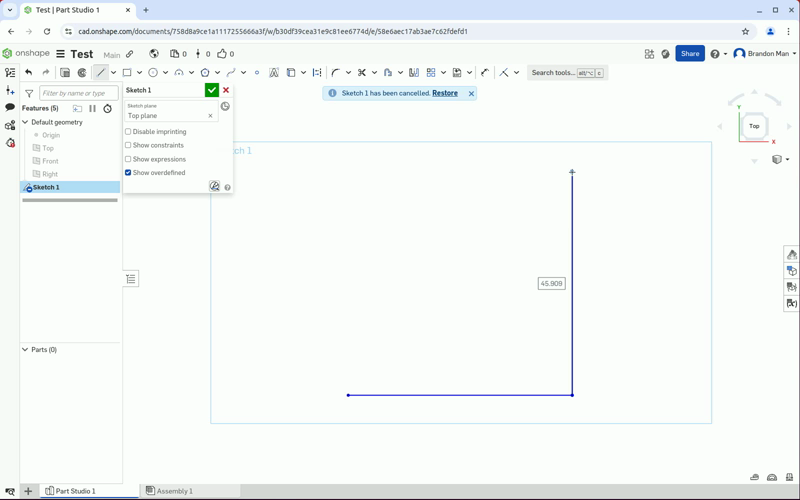
mouse_move(348, 171)
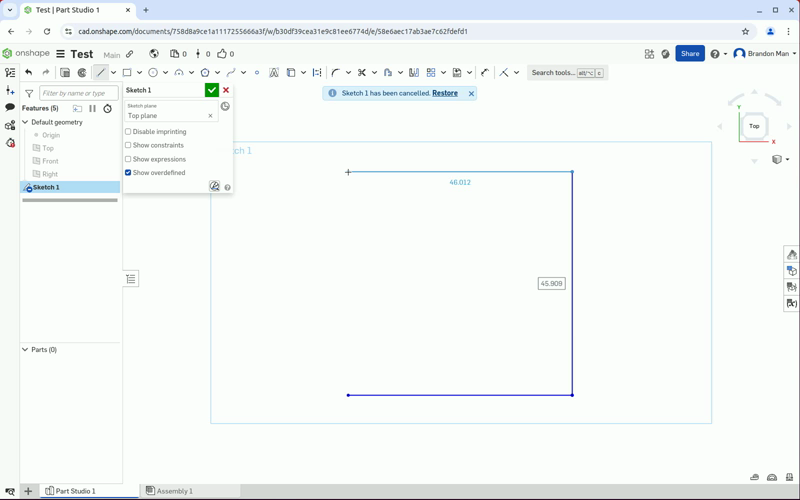
click(348, 171)
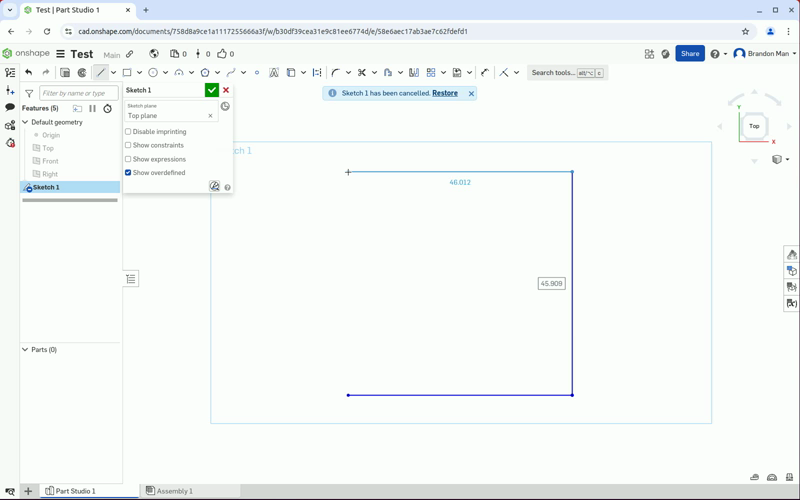
key_up(shift)
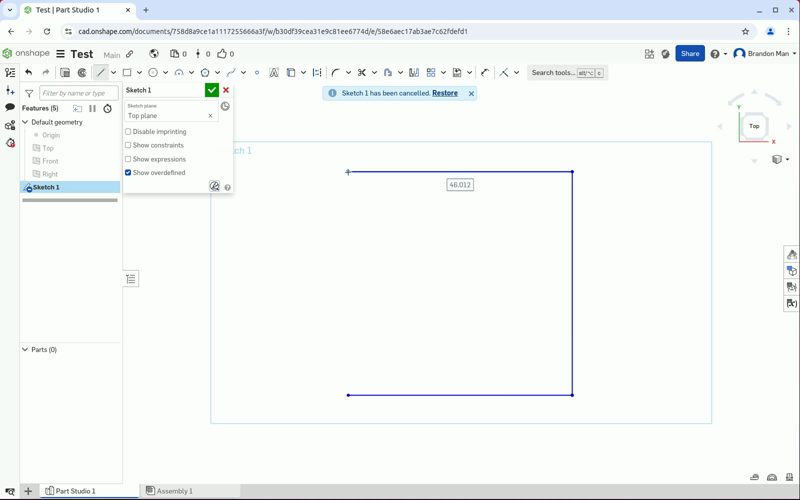
key_down(shift)
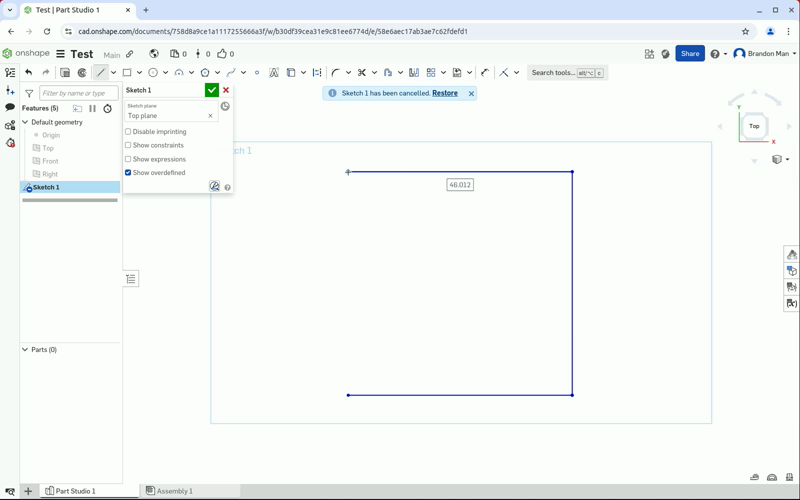
mouse_move(348, 395)
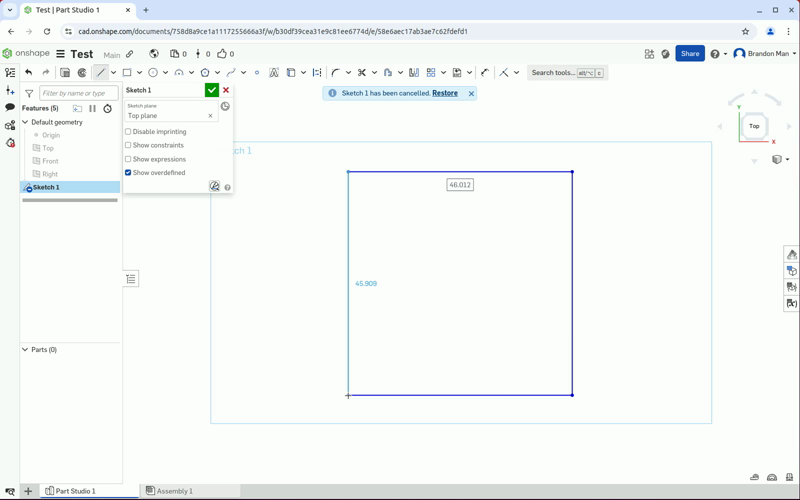
key_up(shift)
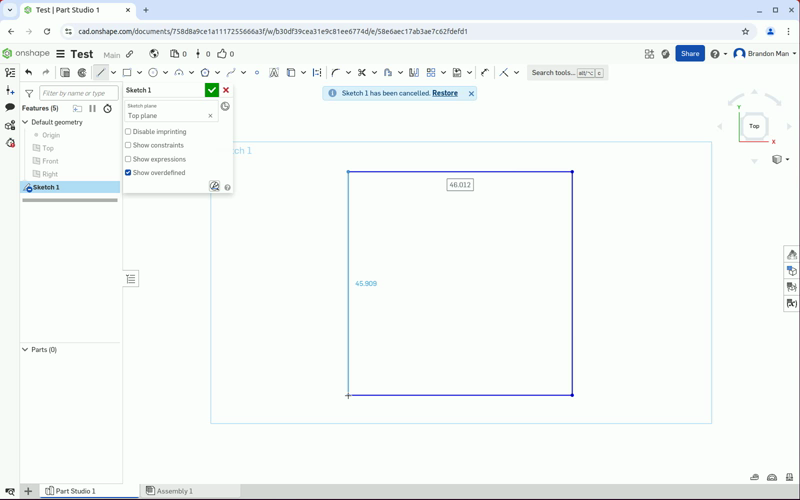
click(348, 395)
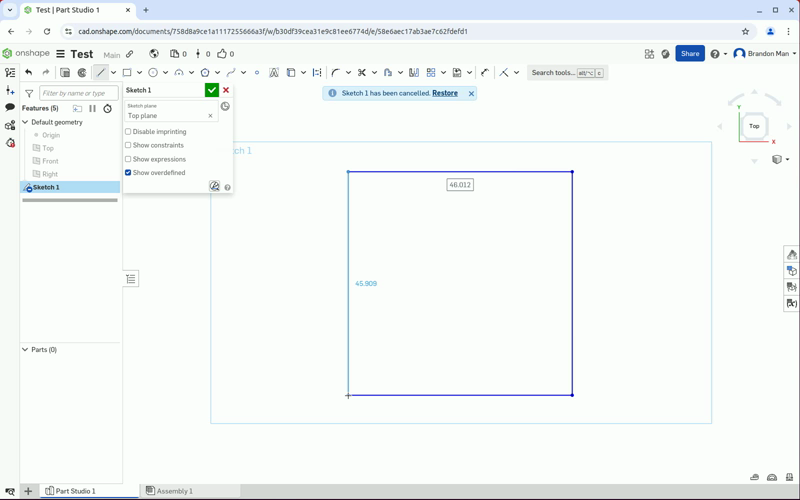
key(esc)
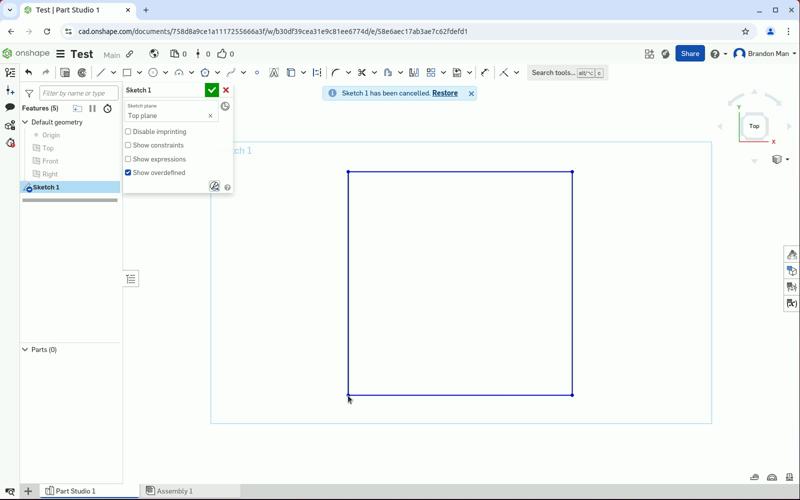
mouse_move(386, 358)
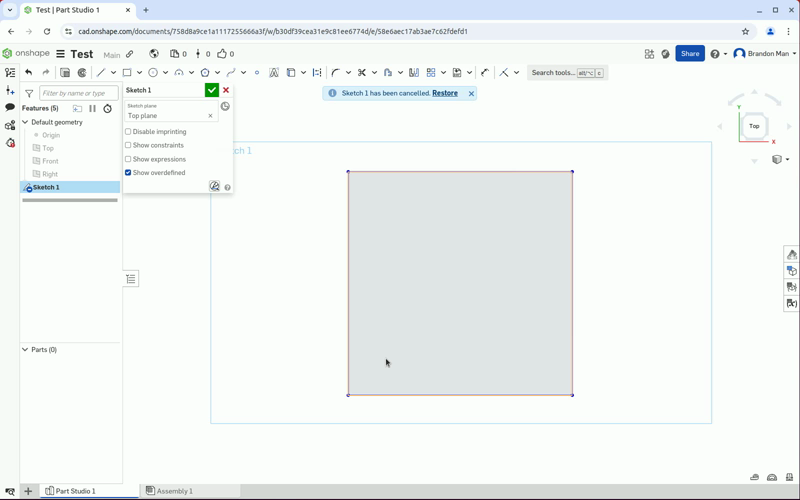
click(386, 358)
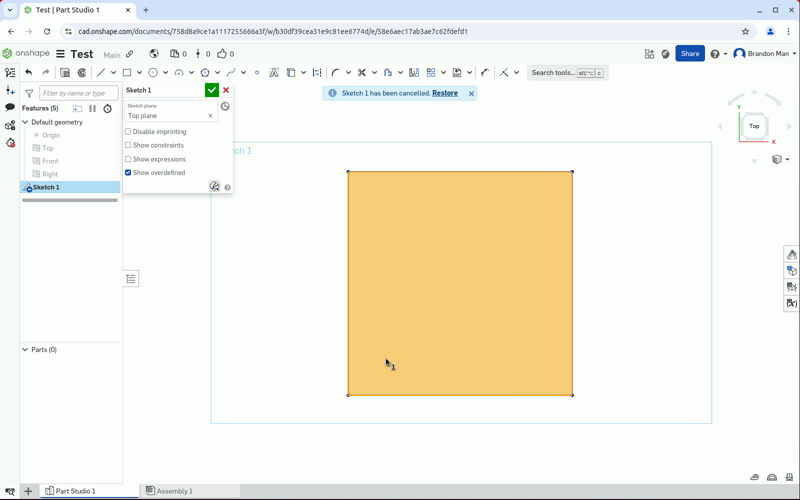
mouse_move(73, 352)
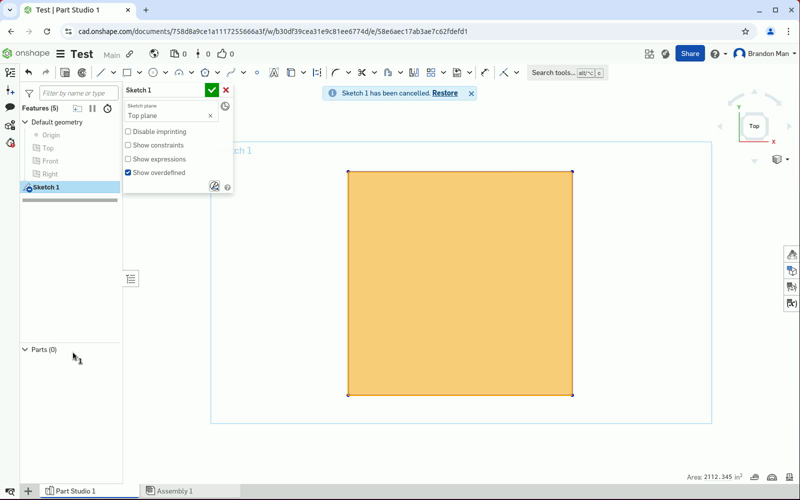
key(shift+y)
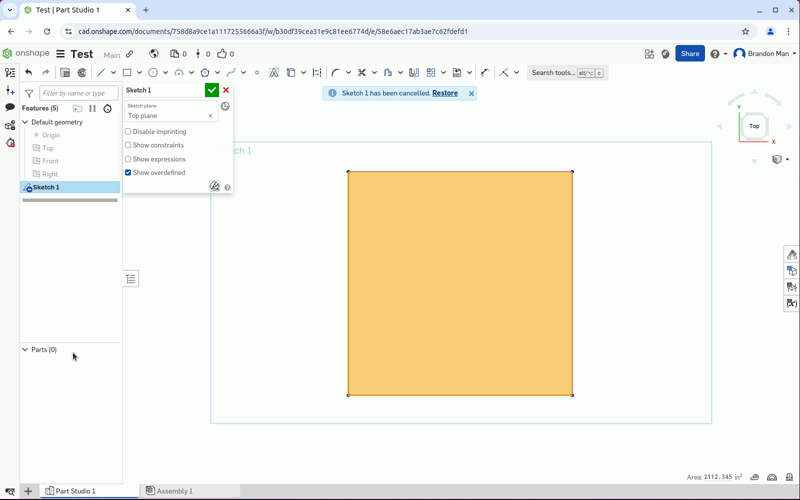
key(shift+e)
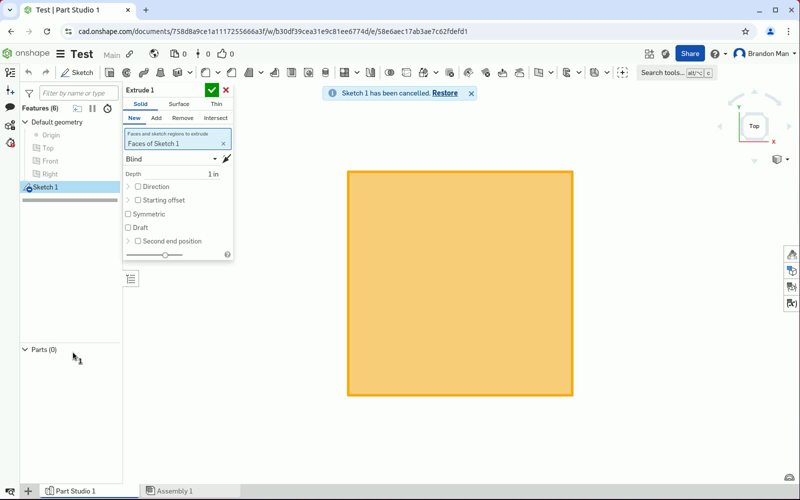
mouse_move(143, 106)
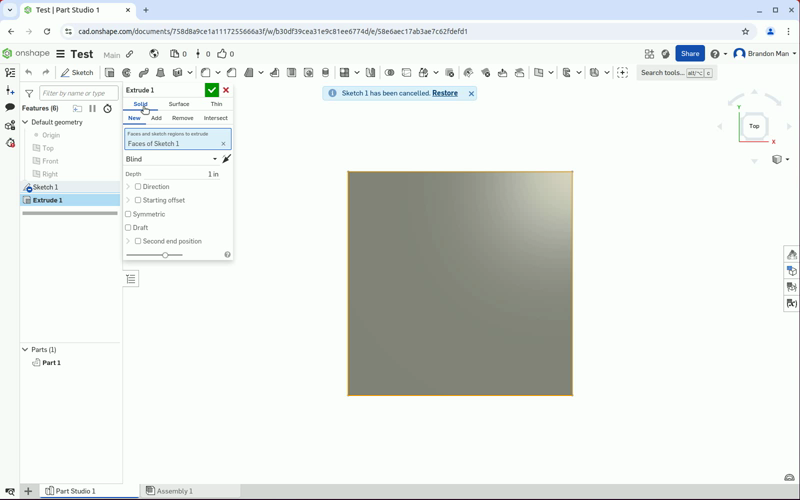
click(143, 106)
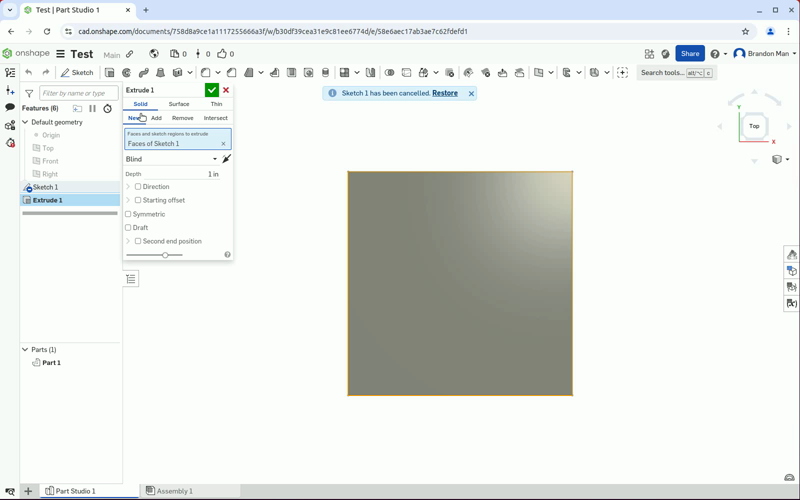
mouse_move(137, 120)
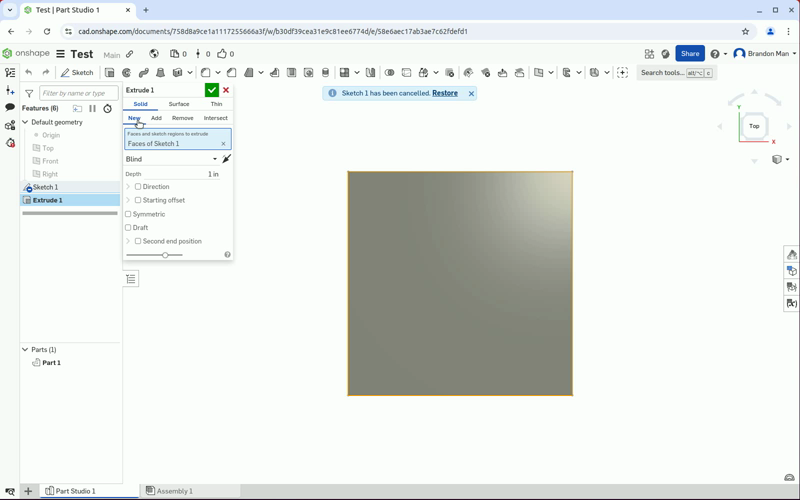
click(137, 120)
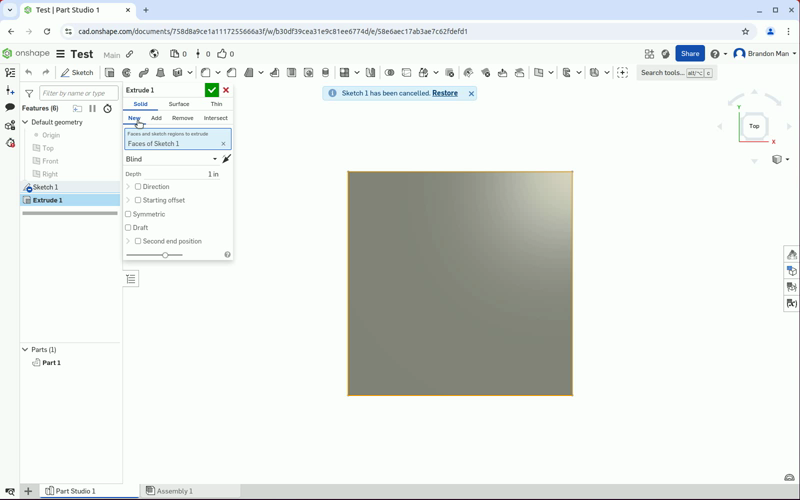
key(tab, 4)
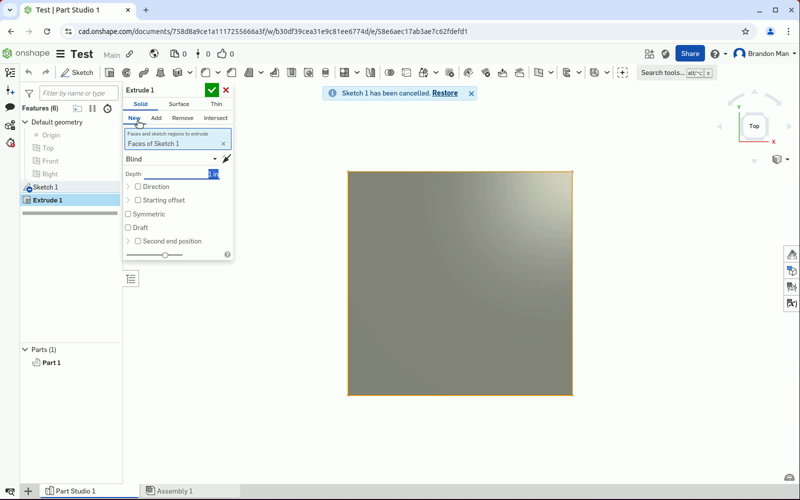
text(2.648)
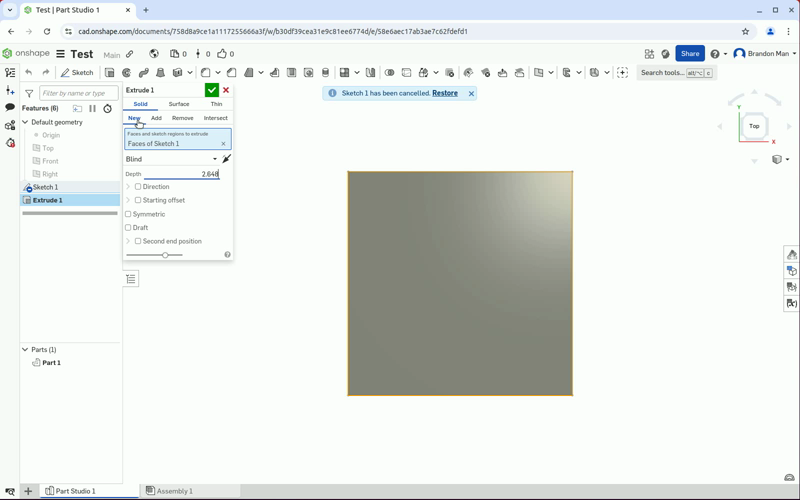
key(enter)
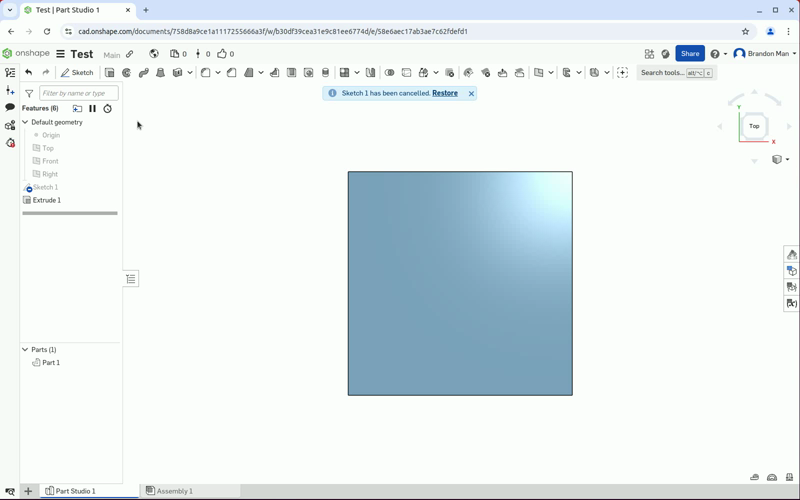
key(shift+h)
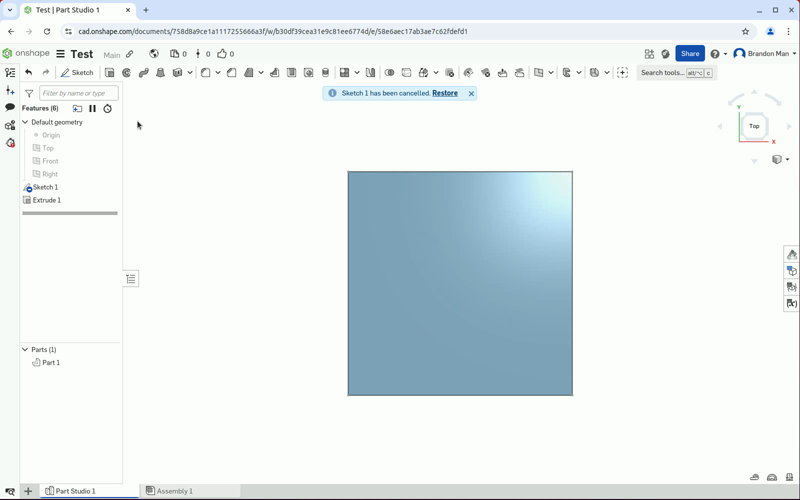
key(shift+h)
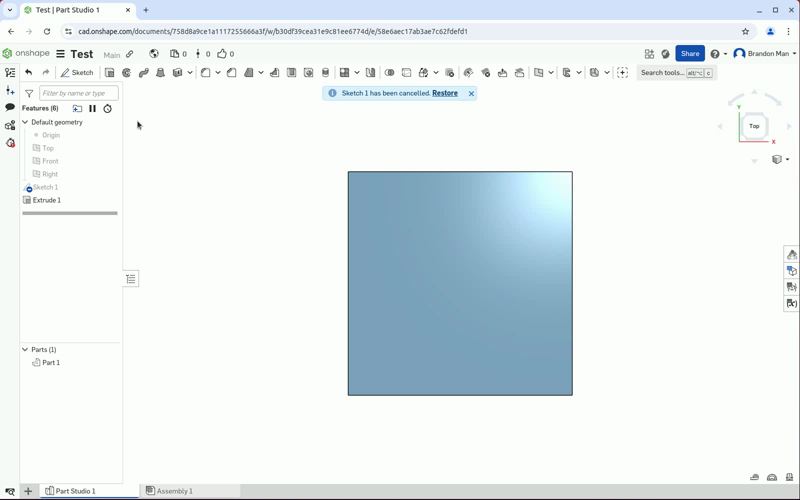
mouse_move(73, 189)
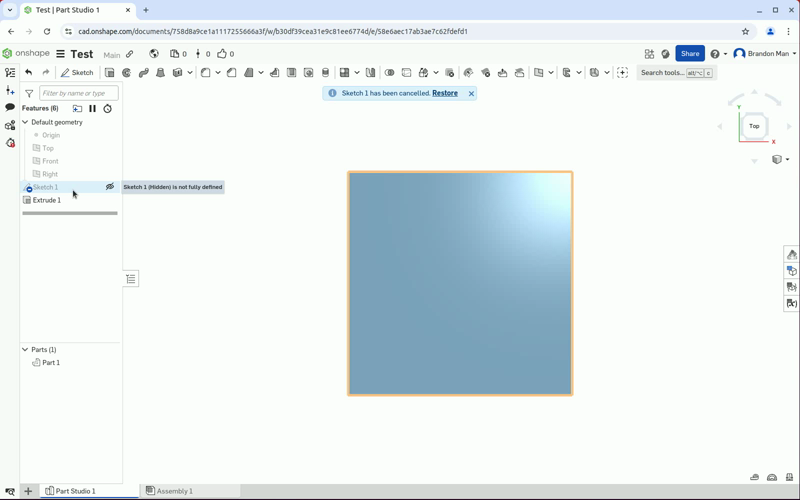
click(73, 189)
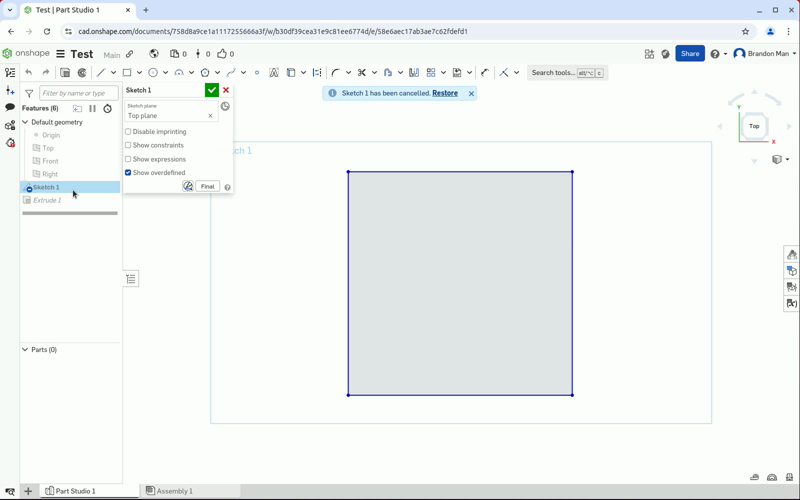
mouse_move(229, 92)
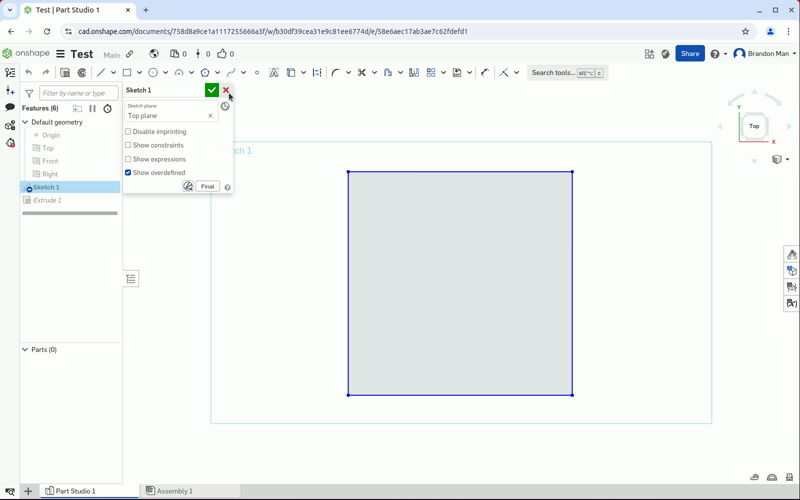
click(229, 92)
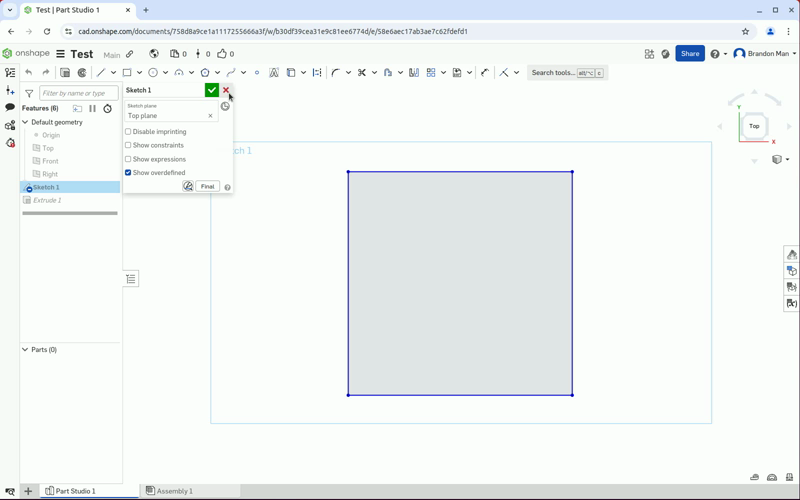
key(shift+s)
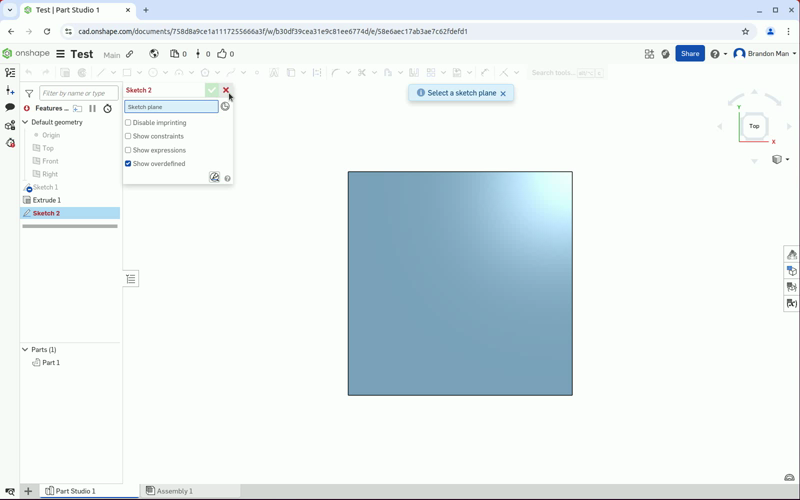
mouse_move(73, 150)
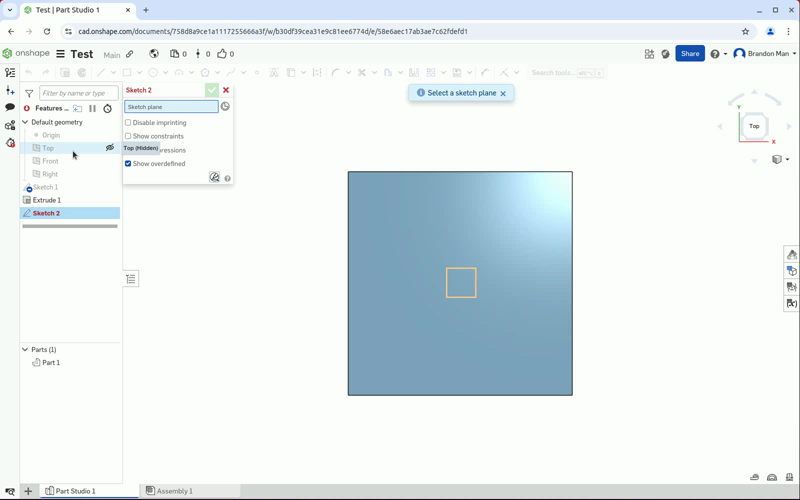
click(73, 150)
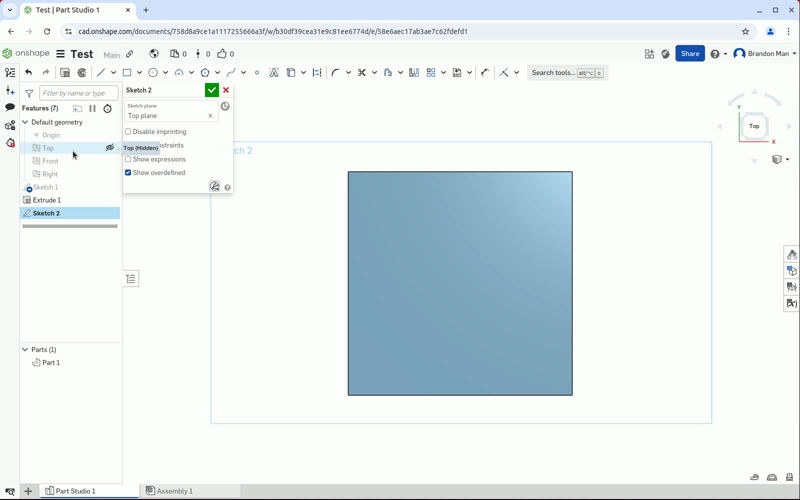
mouse_move(73, 352)
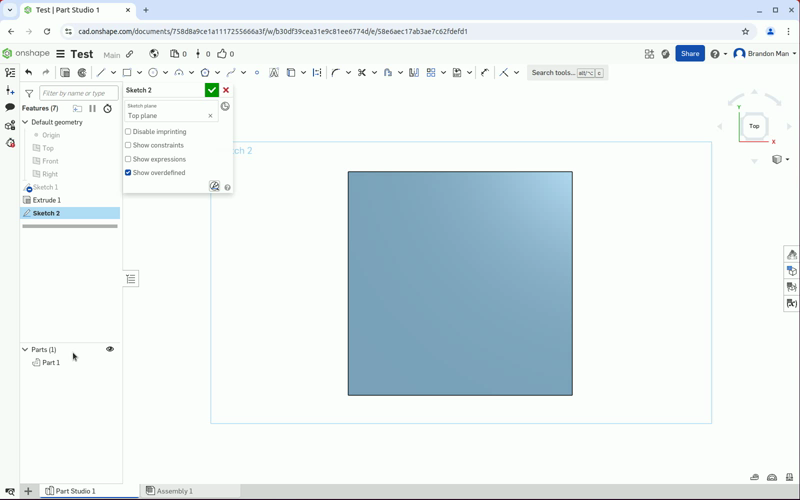
key(y)
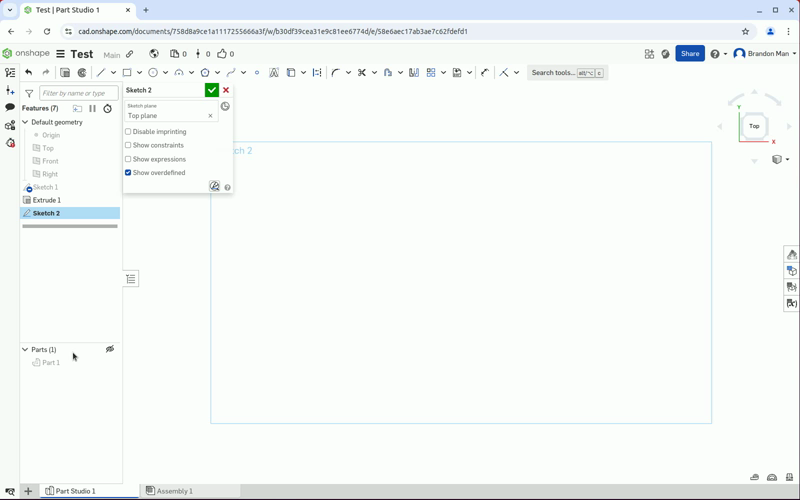
key(c)
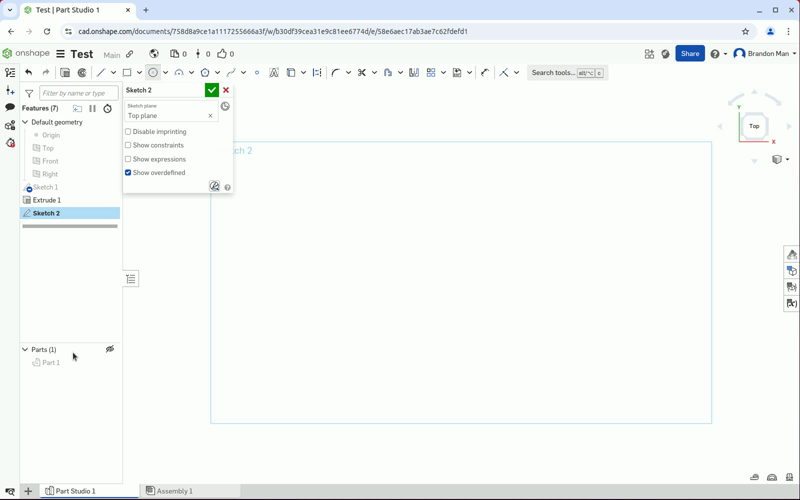
key_down(shift)
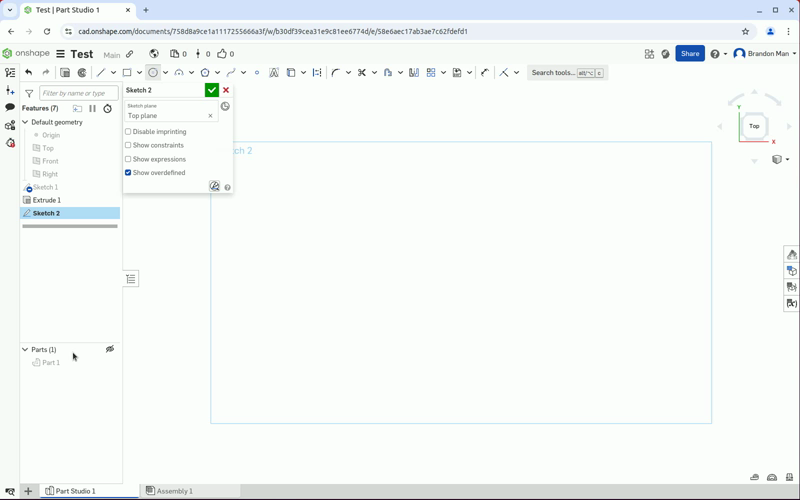
mouse_move(355, 389)
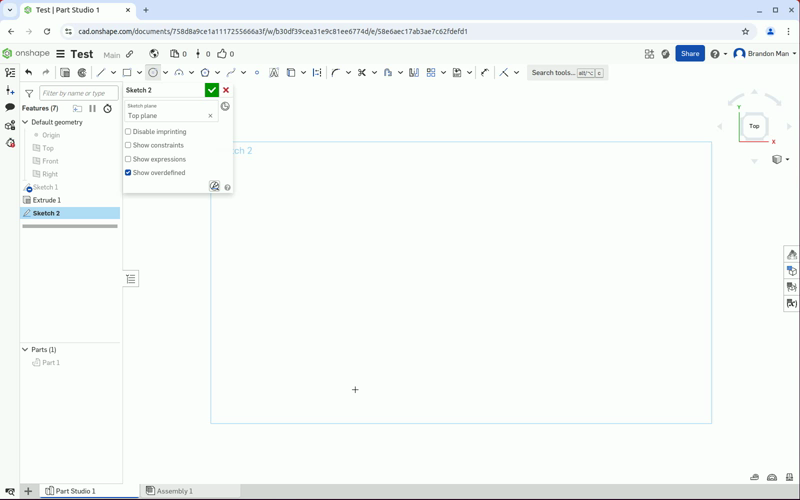
click(355, 389)
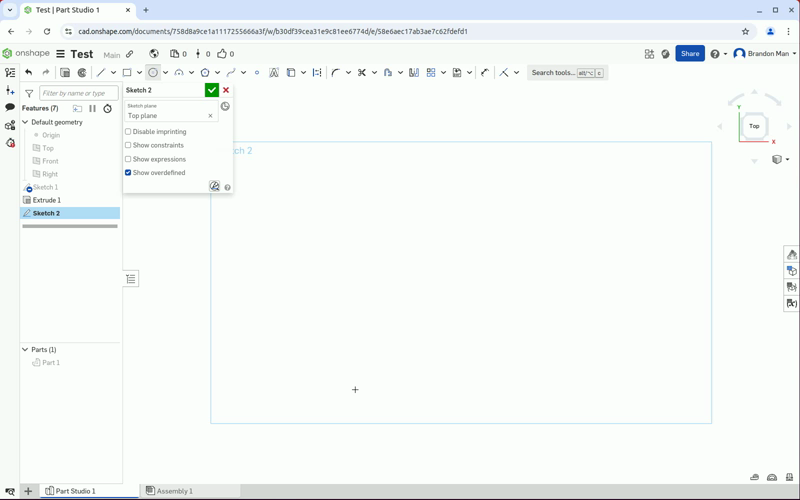
key_up(shift)
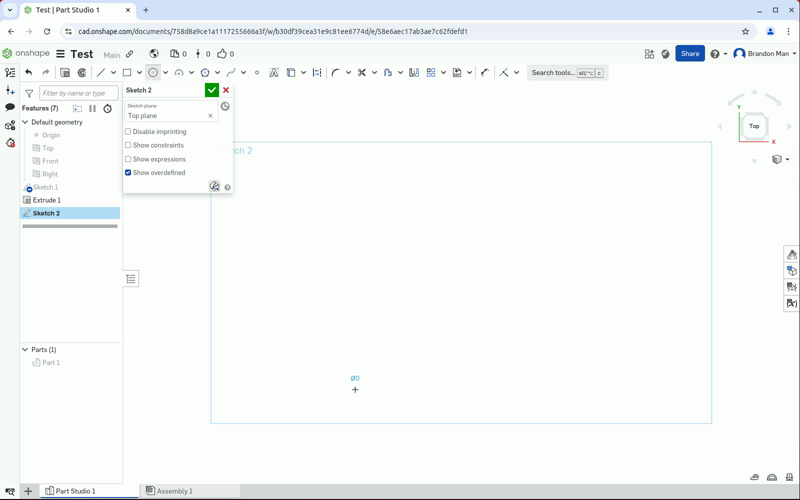
mouse_move(357, 389)
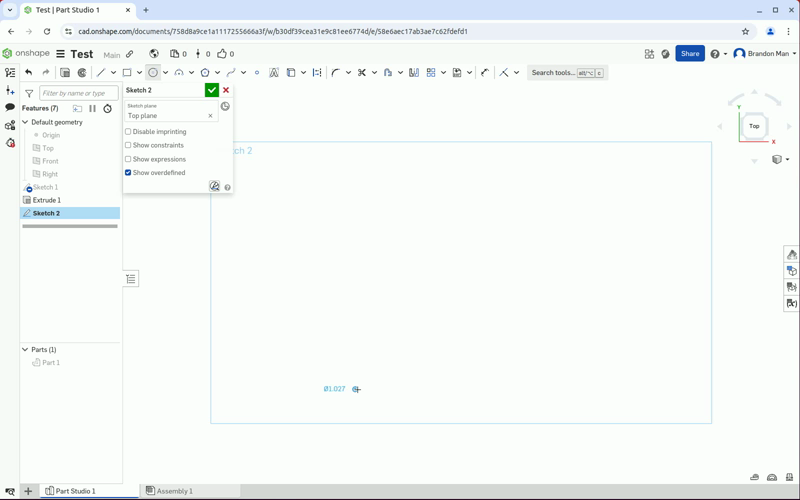
scroll(6)
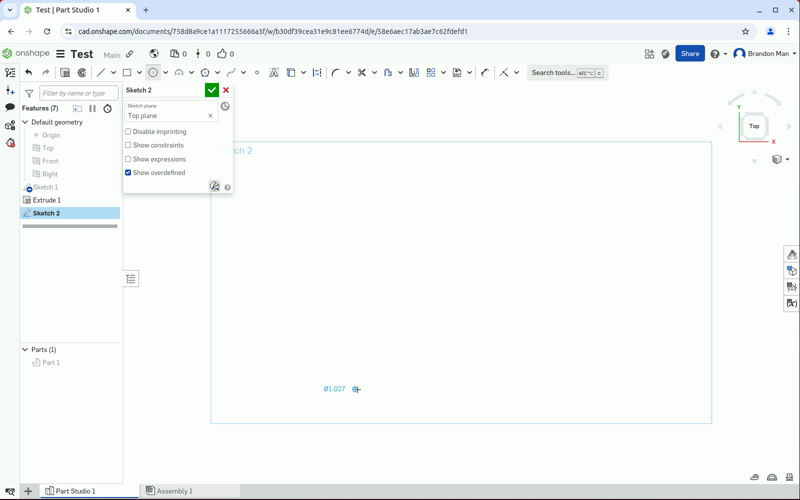
scroll(6)
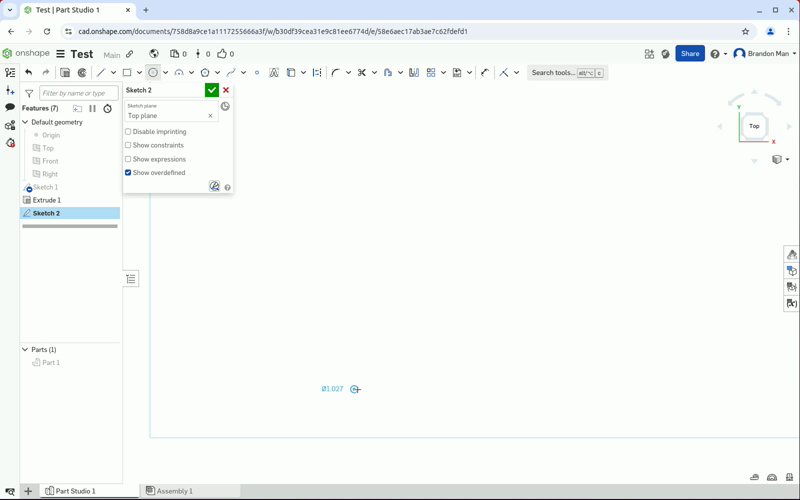
scroll(6)
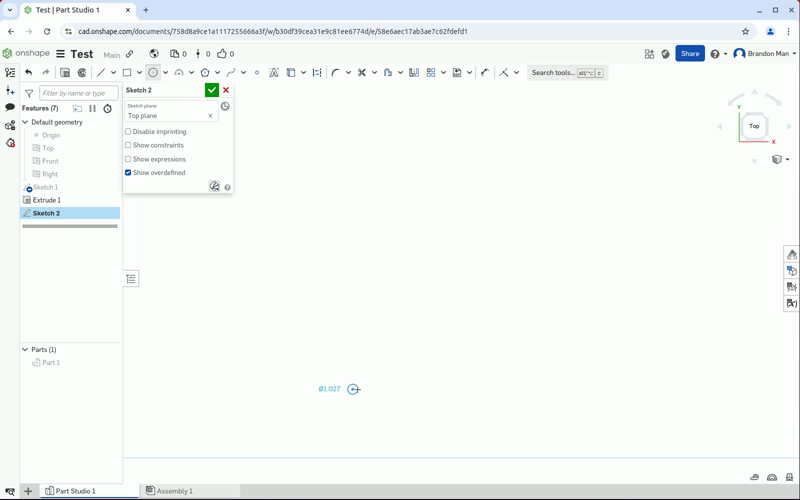
scroll(6)
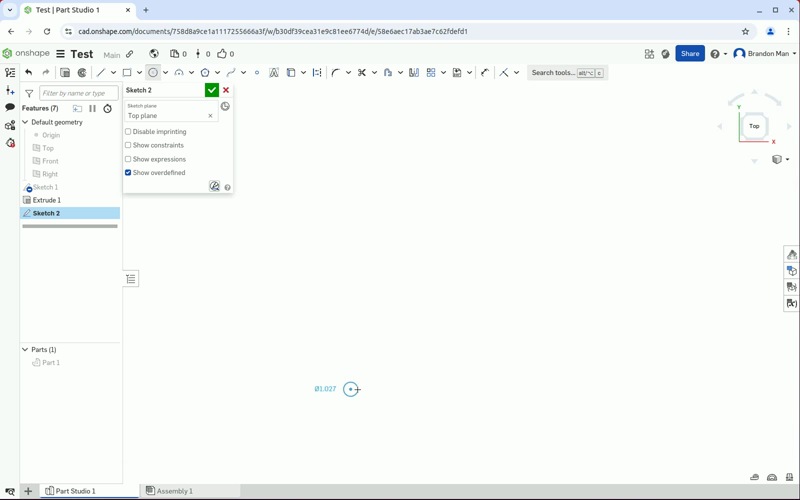
scroll(6)
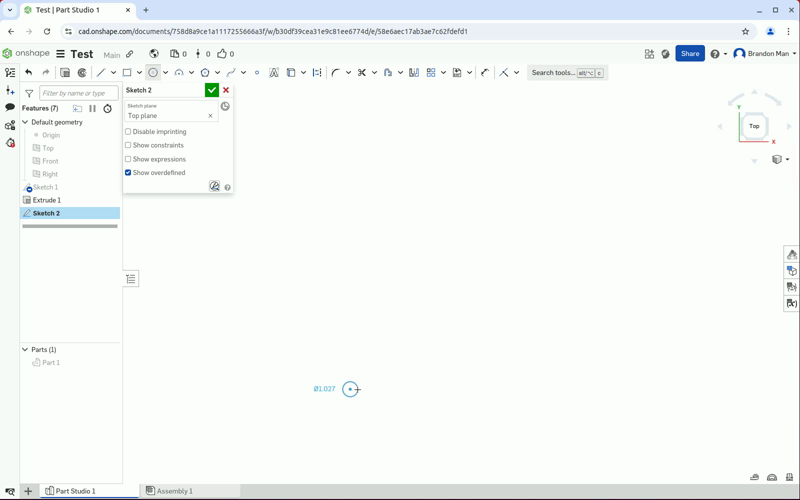
scroll(6)
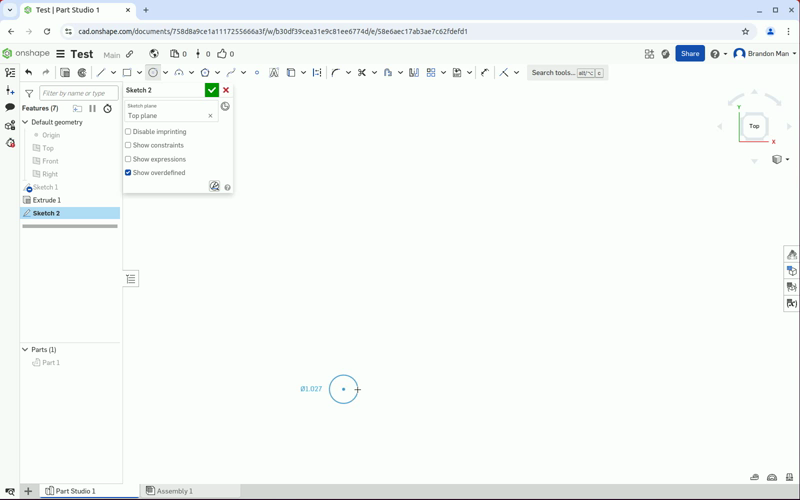
scroll(6)
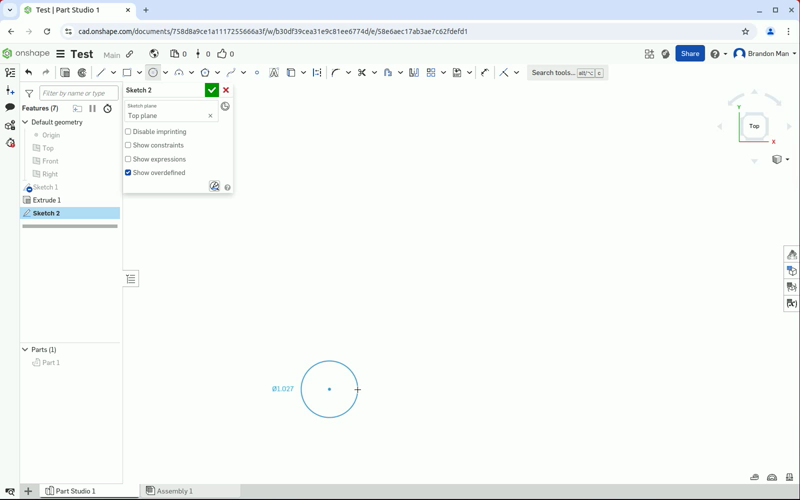
click(357, 389)
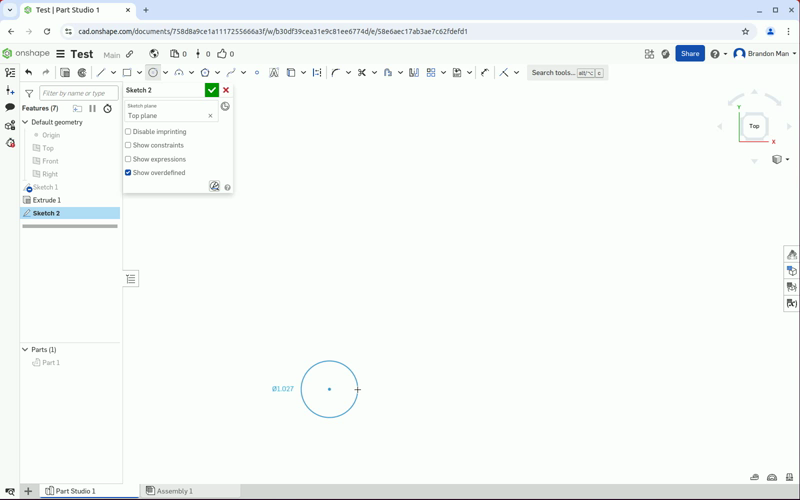
scroll(-6)
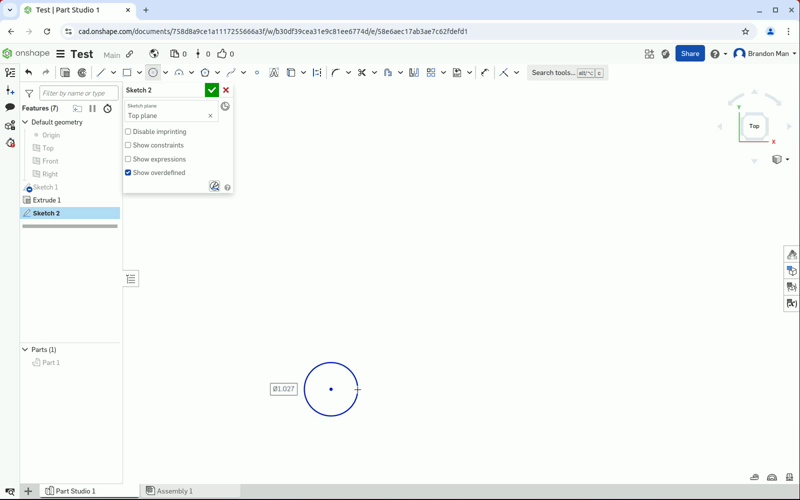
scroll(-6)
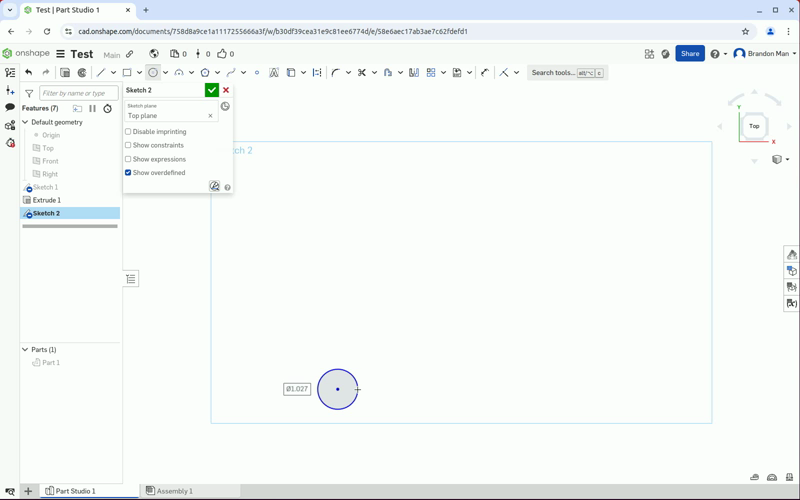
scroll(-6)
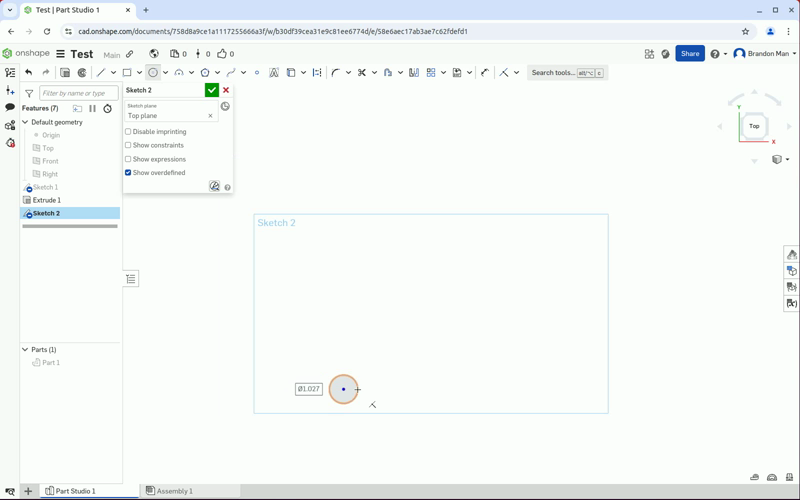
scroll(-6)
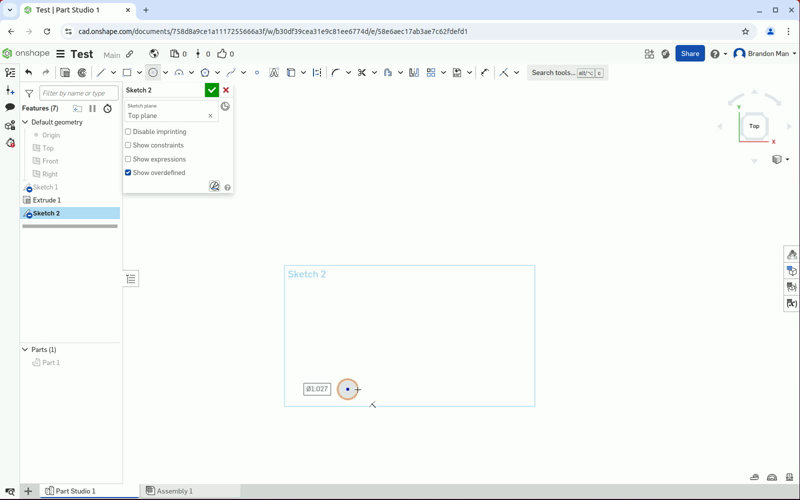
scroll(-6)
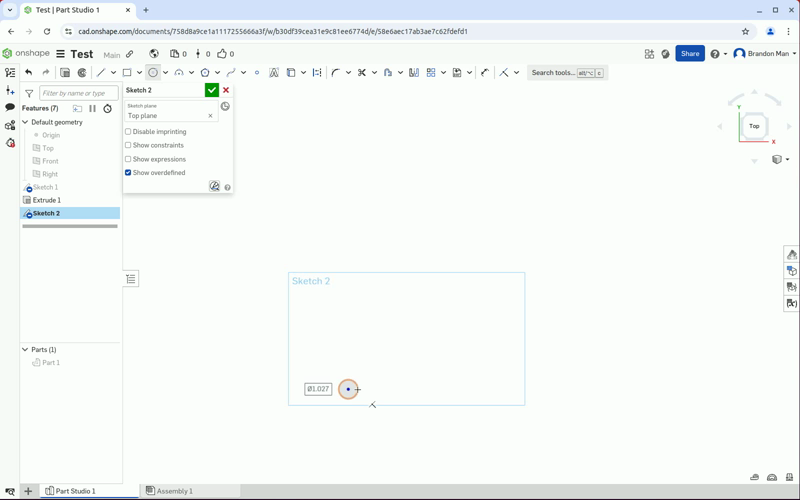
scroll(-6)
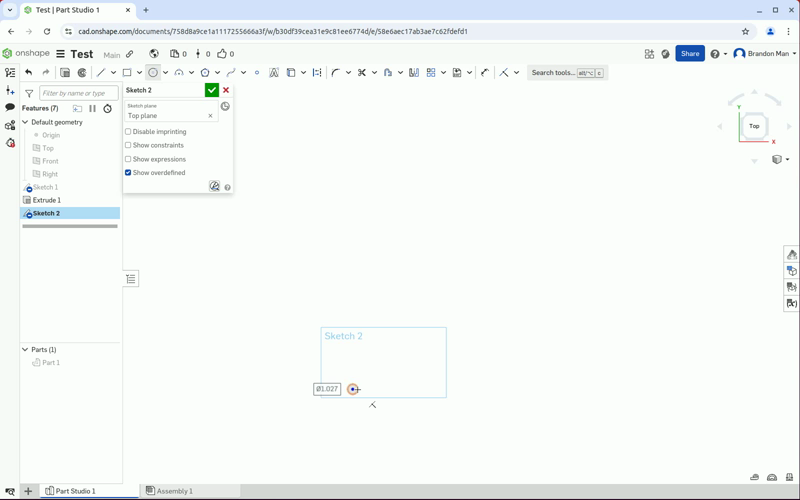
scroll(-6)
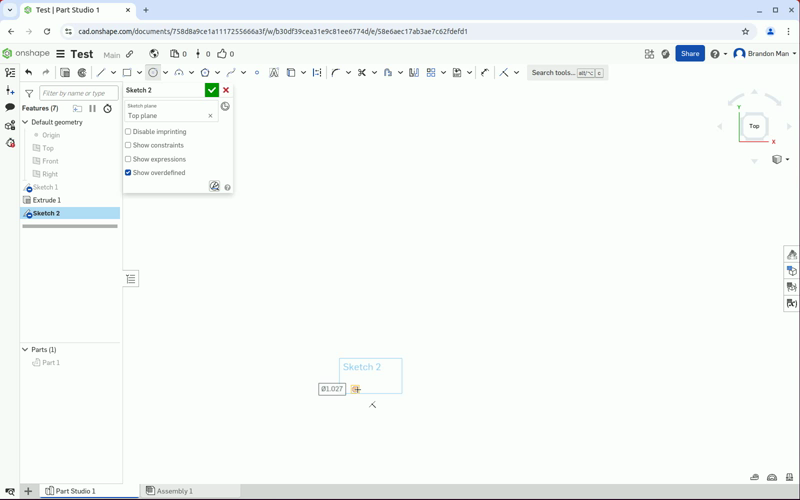
key(esc)
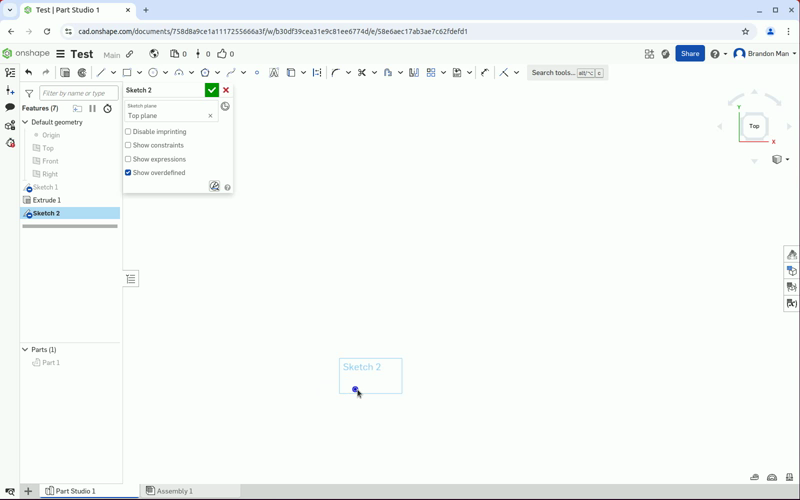
mouse_move(354, 390)
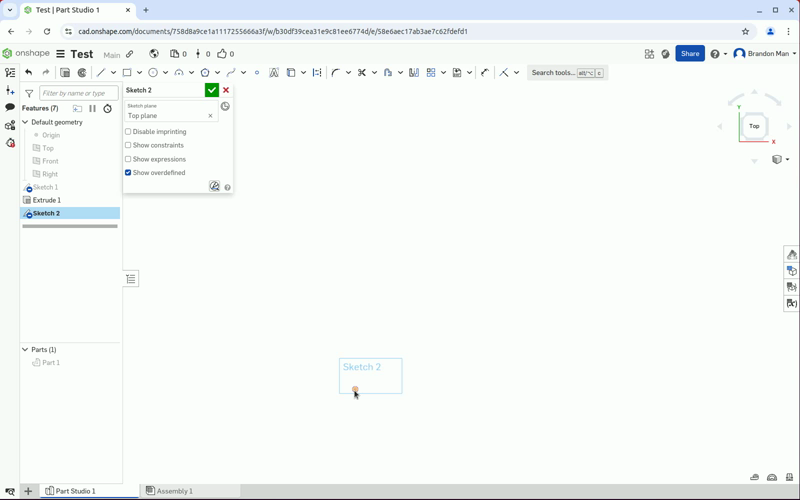
scroll(6)
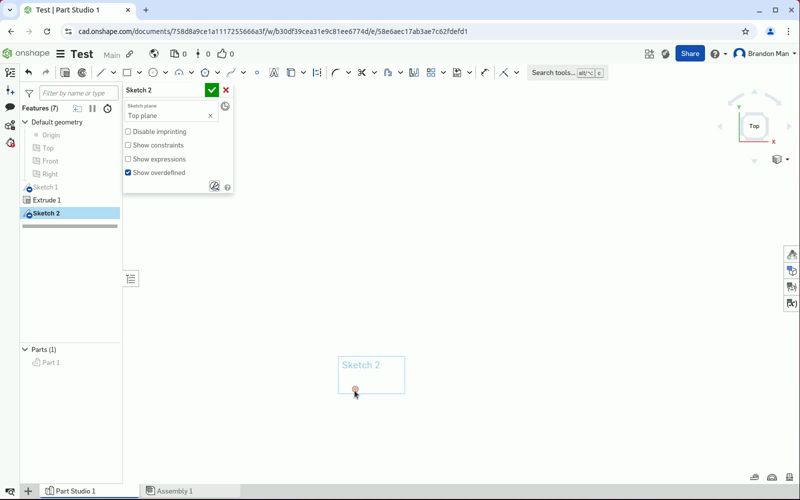
scroll(6)
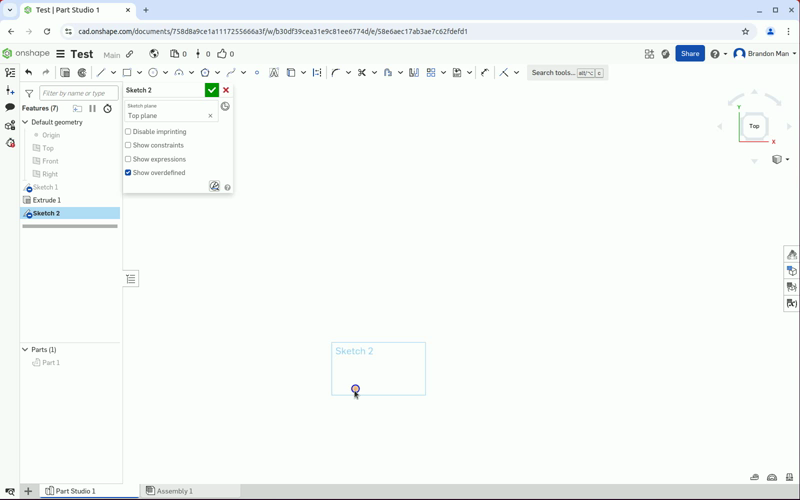
scroll(6)
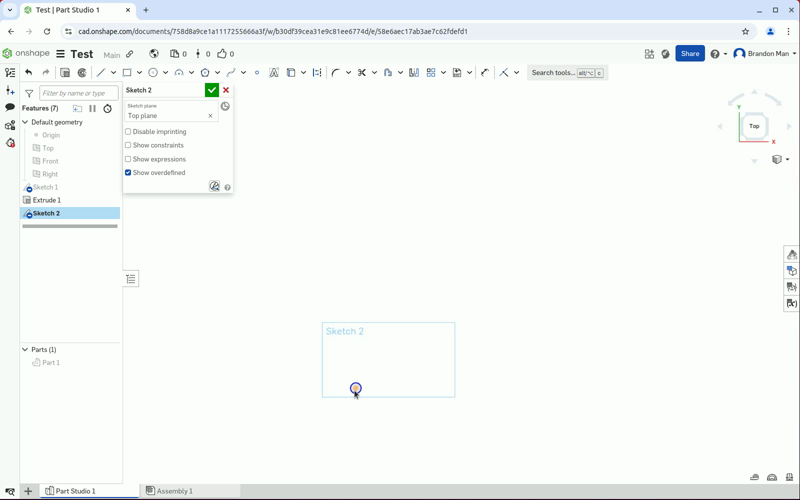
scroll(6)
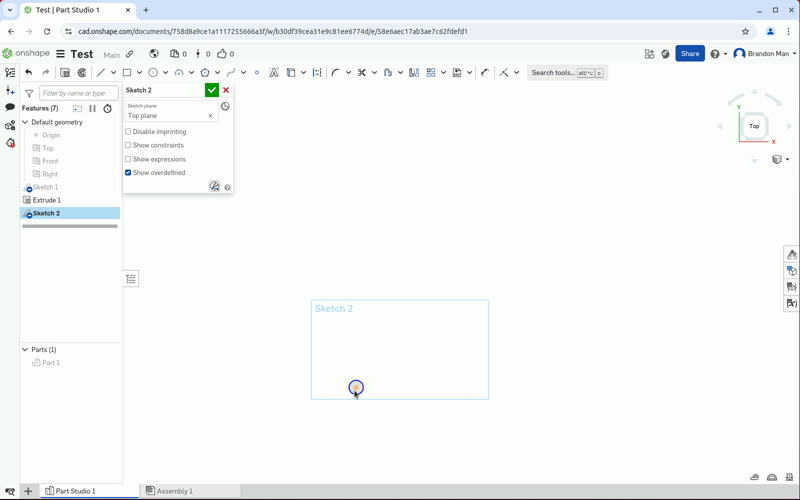
scroll(6)
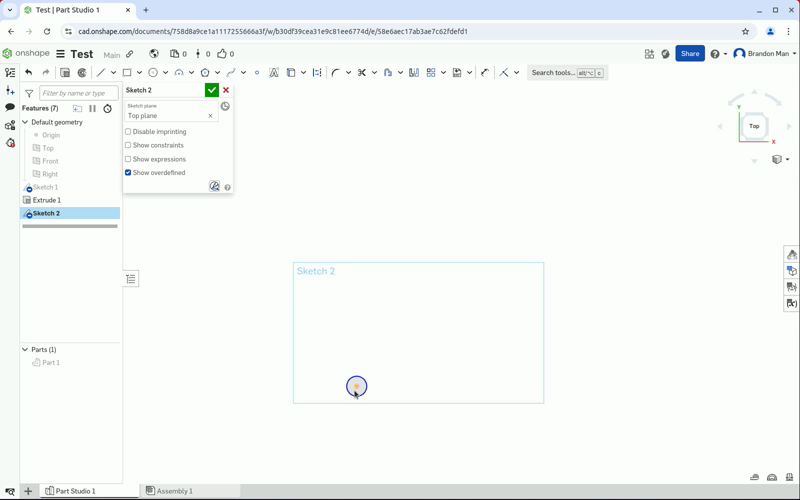
scroll(6)
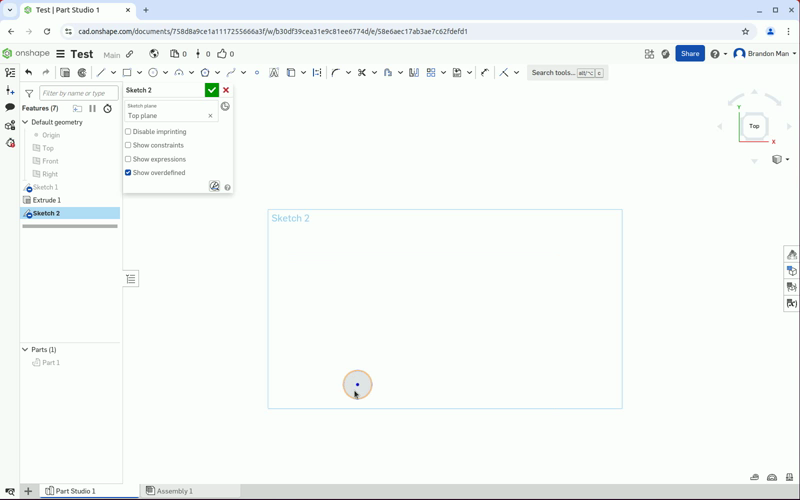
scroll(6)
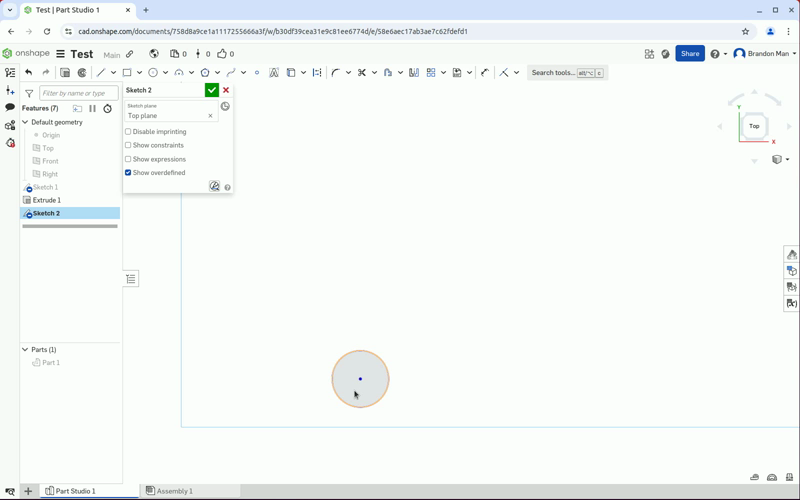
click(354, 390)
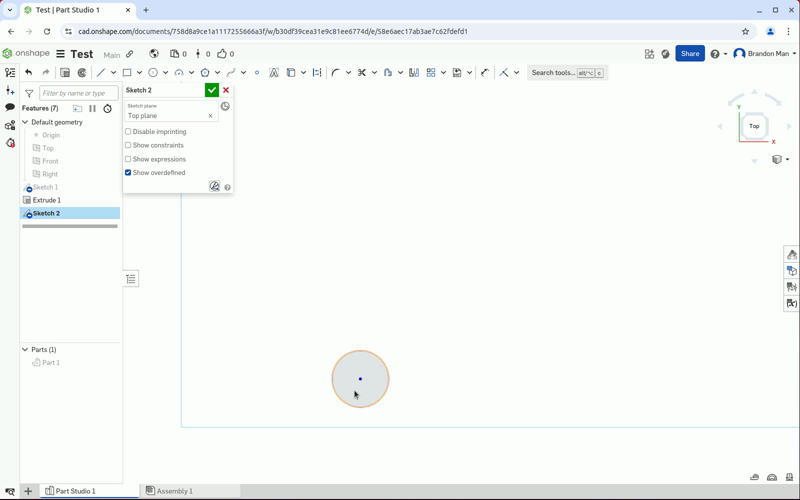
scroll(-6)
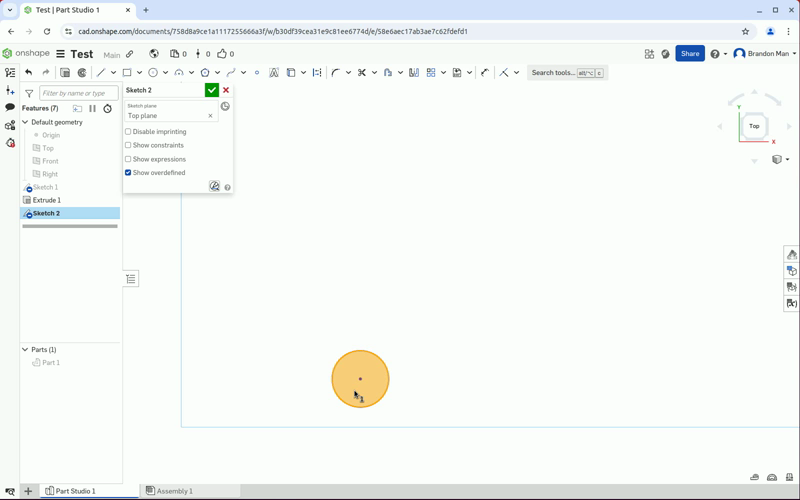
scroll(-6)
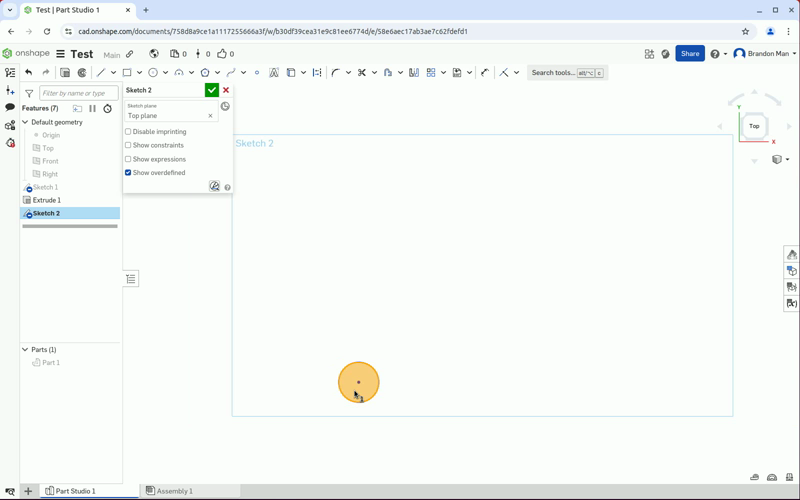
scroll(-6)
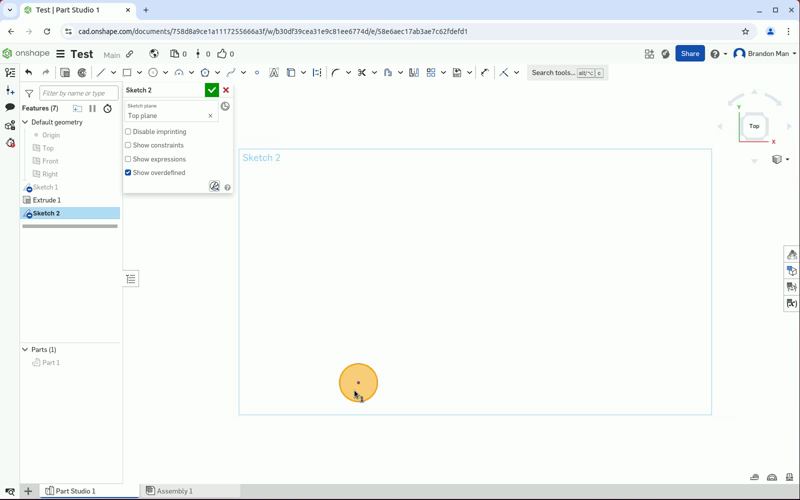
scroll(-6)
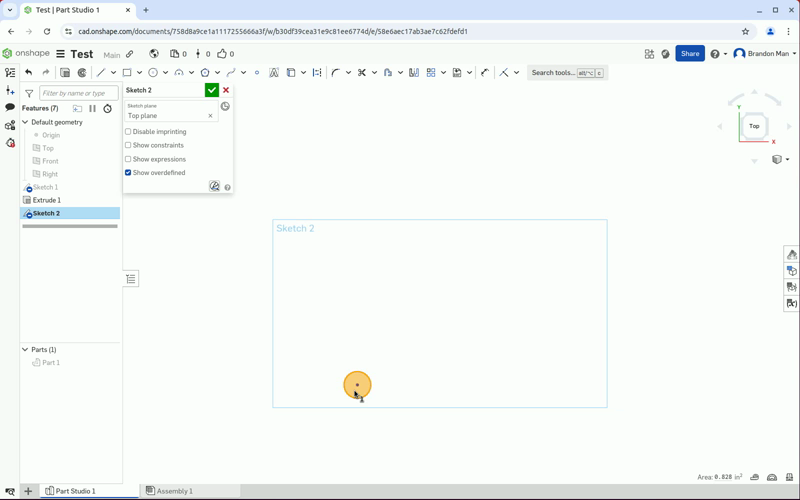
scroll(-6)
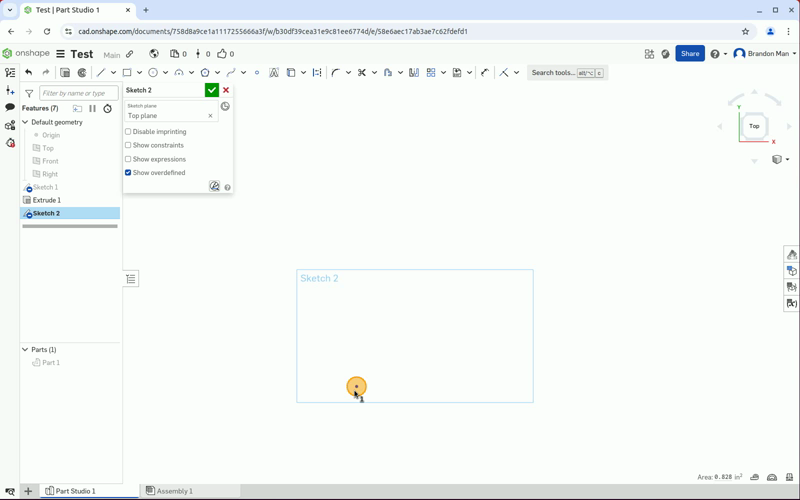
scroll(-6)
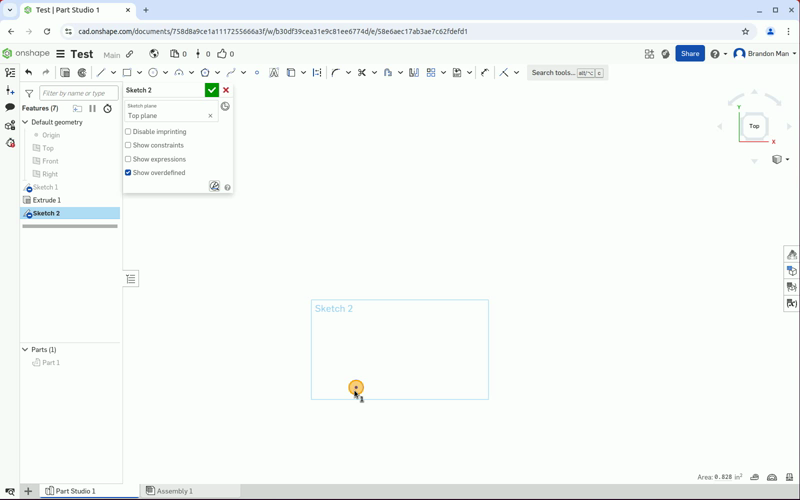
scroll(-6)
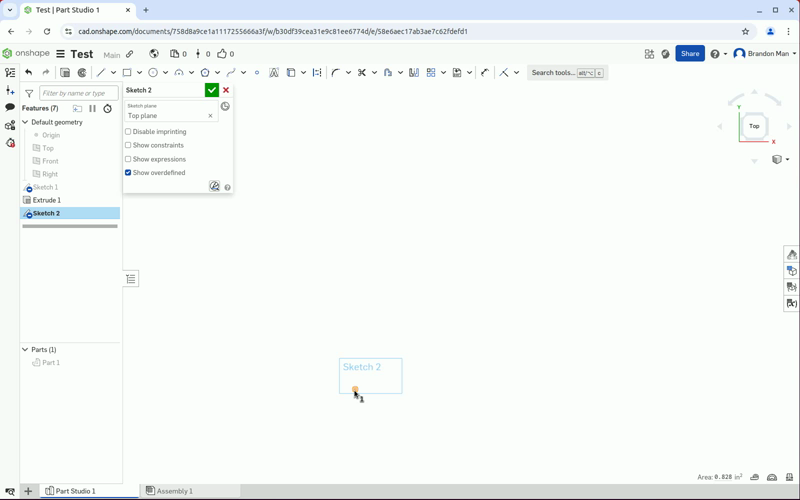
mouse_move(73, 352)
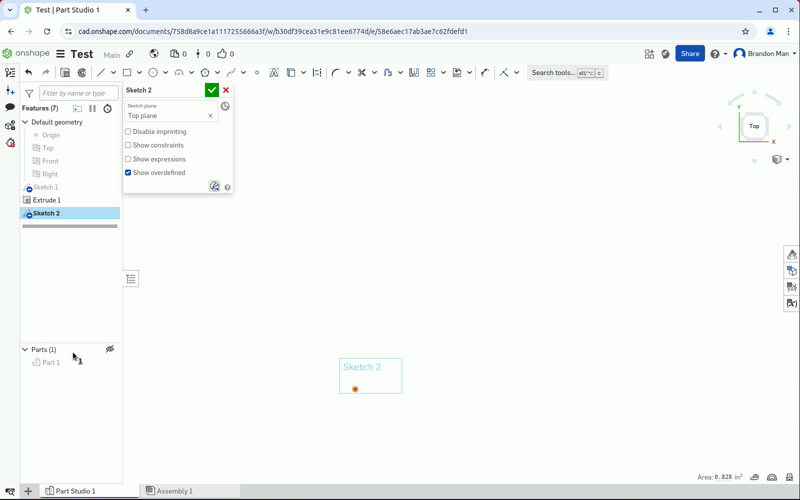
key(shift+y)
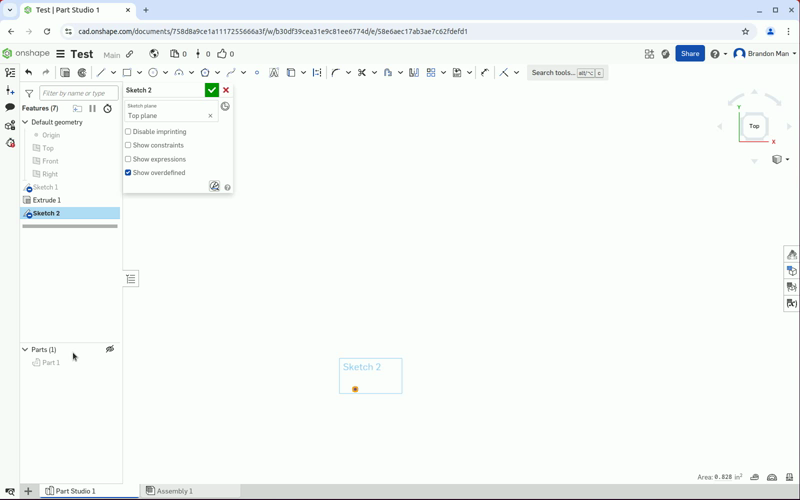
key(shift+e)
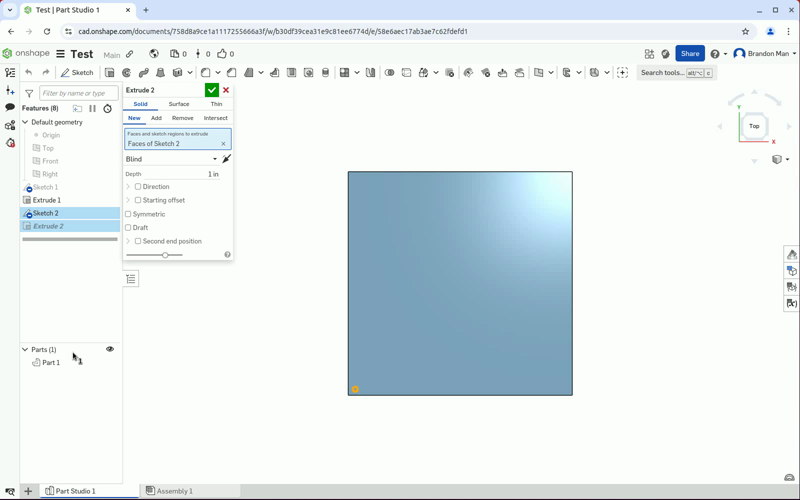
mouse_move(143, 106)
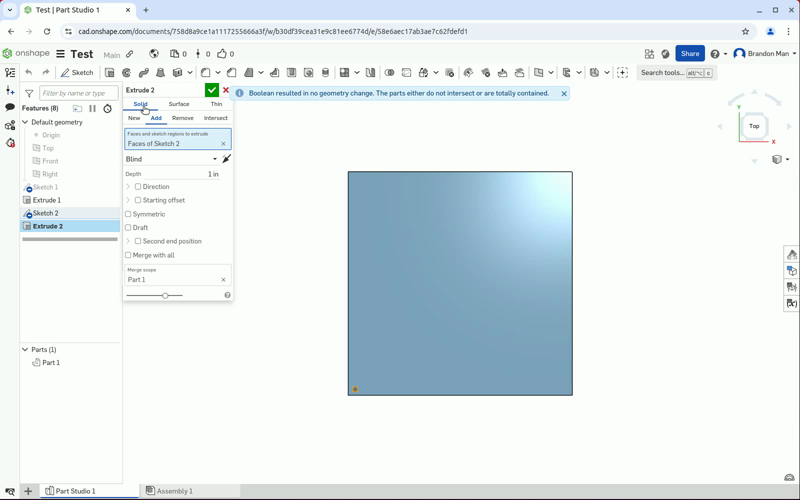
click(143, 106)
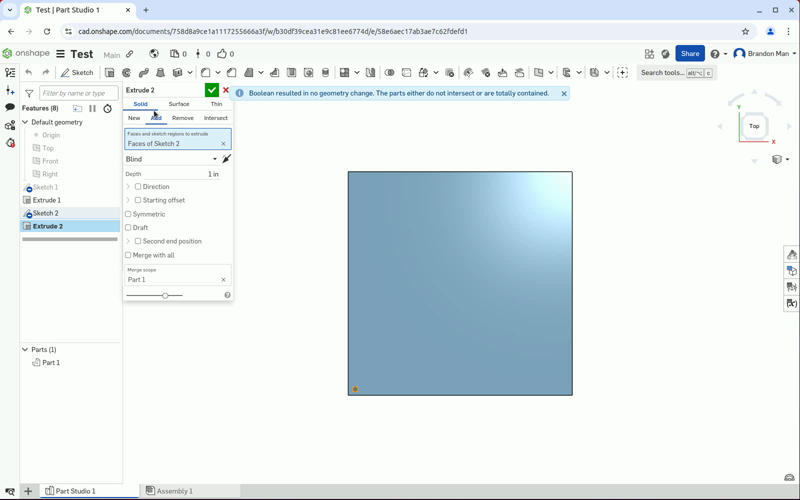
mouse_move(186, 120)
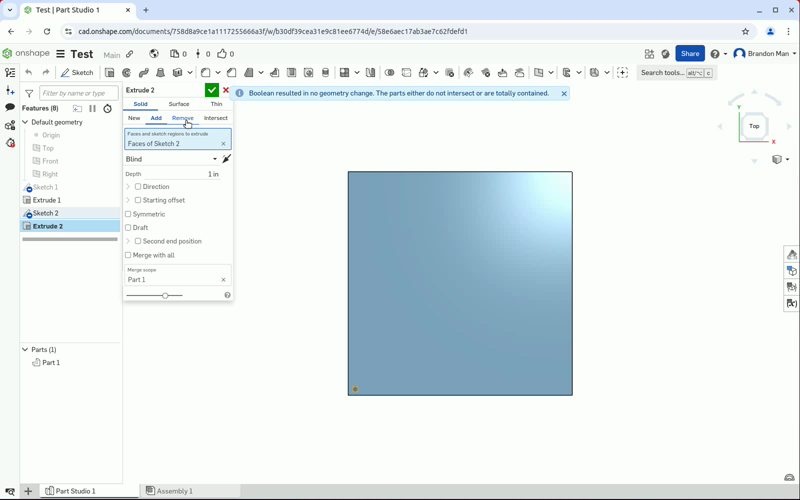
click(186, 120)
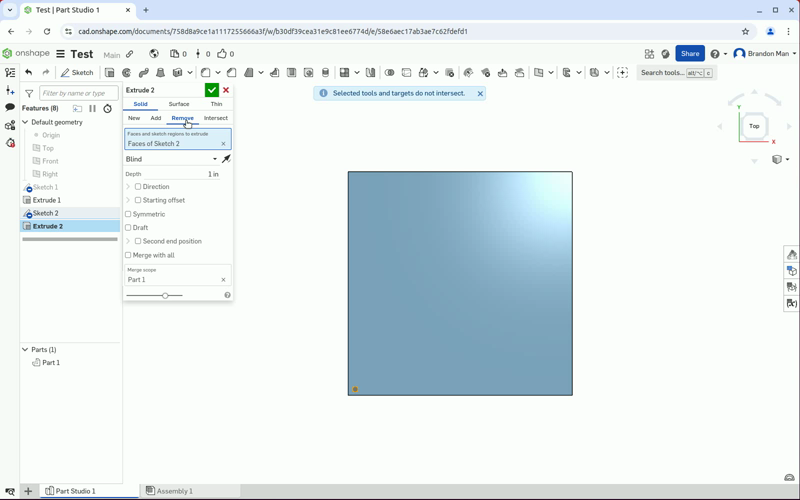
key(tab, 4)
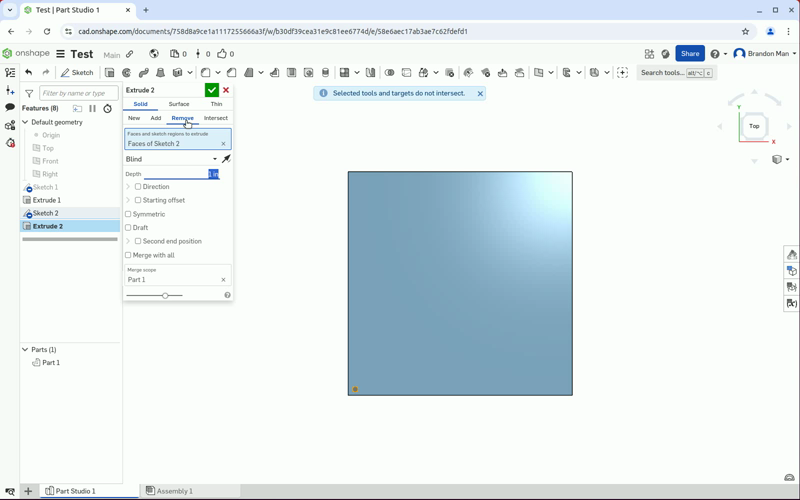
text(-1.204)
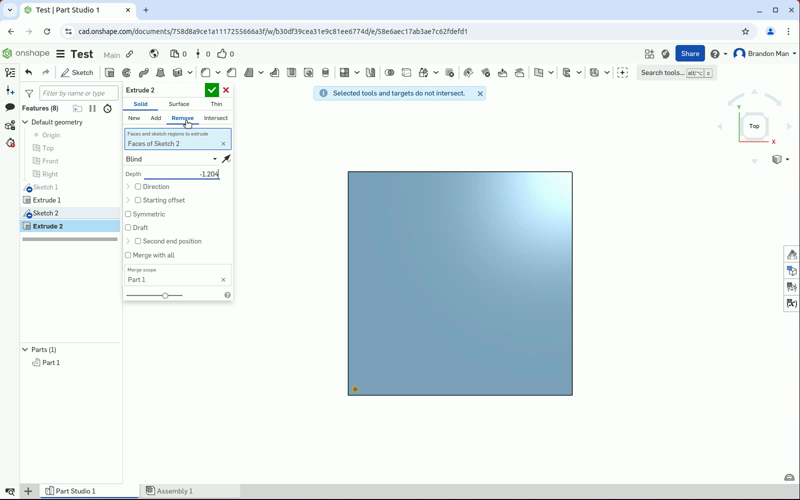
key(tab, 6)
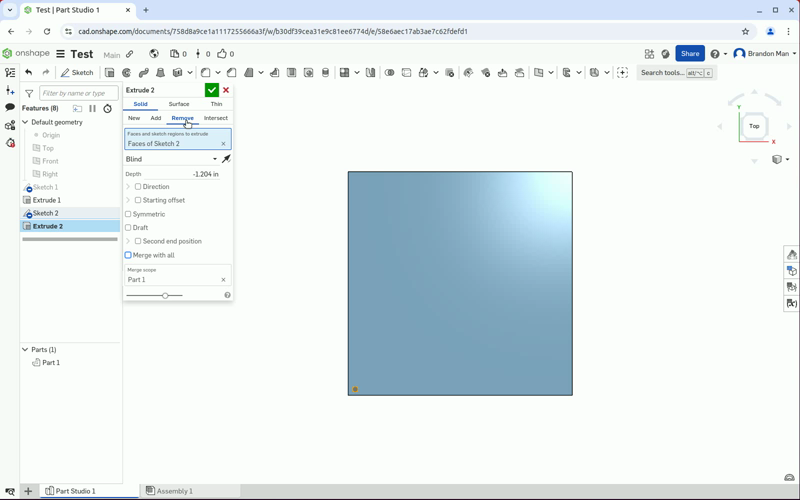
key(space)
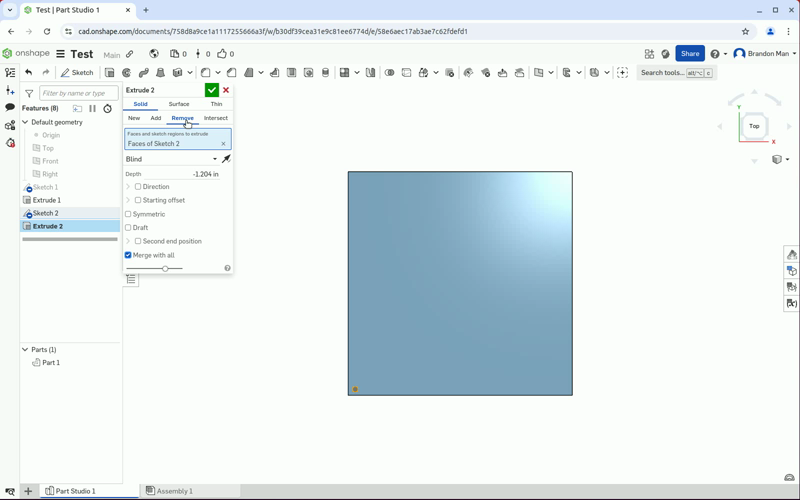
key(enter)
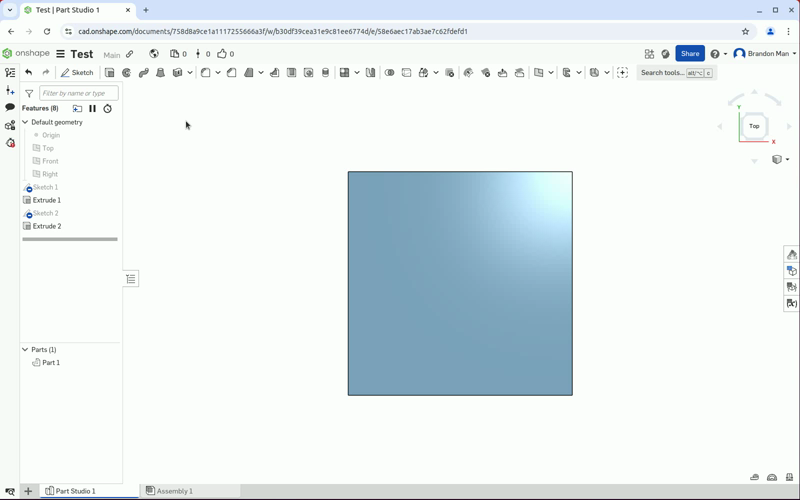
key(shift+h)
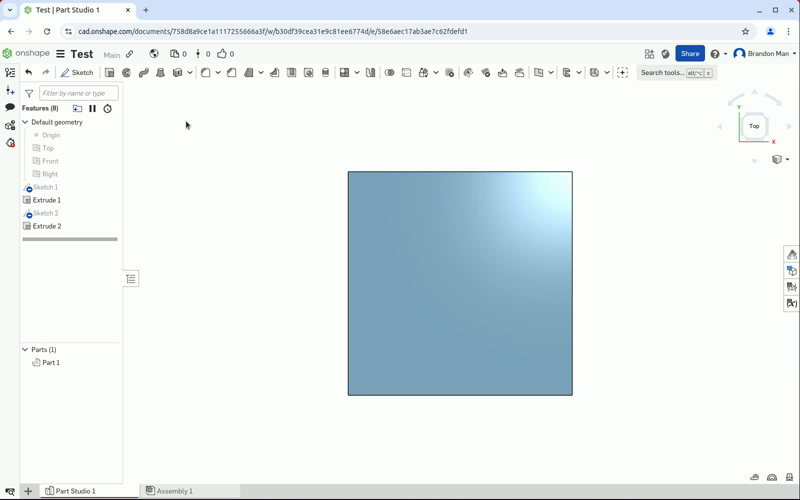
key(shift+h)
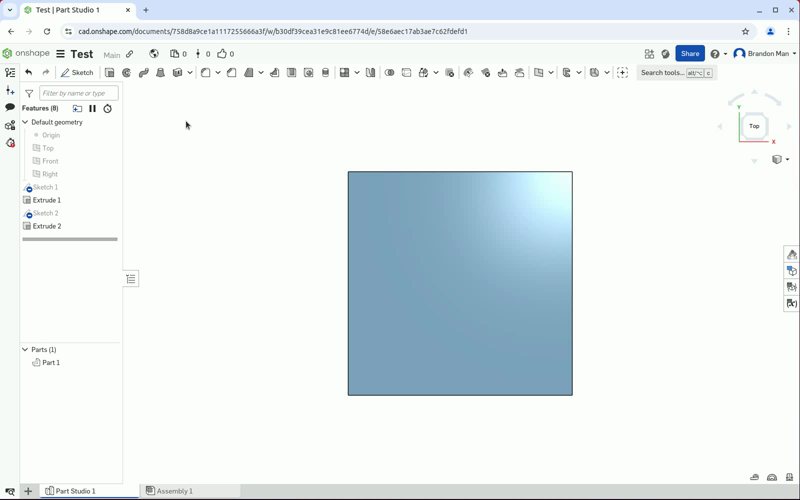
mouse_move(73, 189)
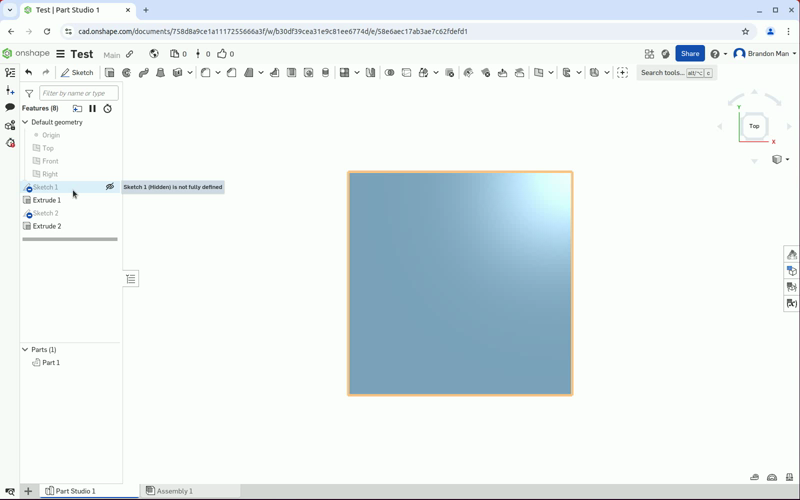
click(73, 189)
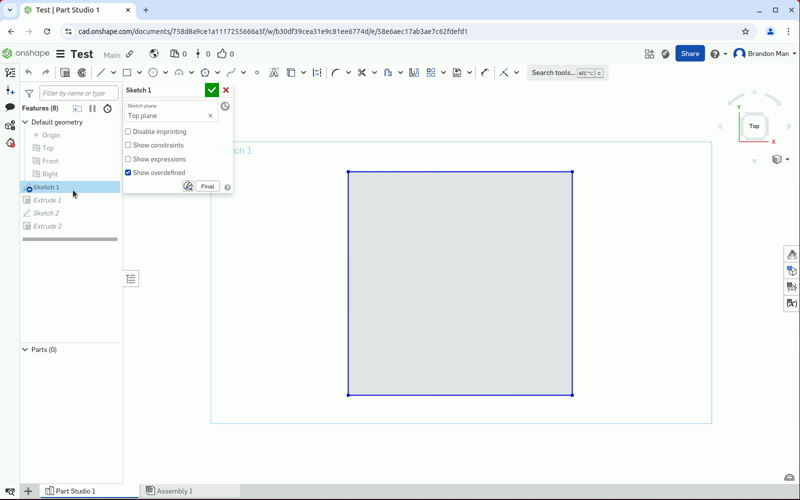
mouse_move(229, 92)
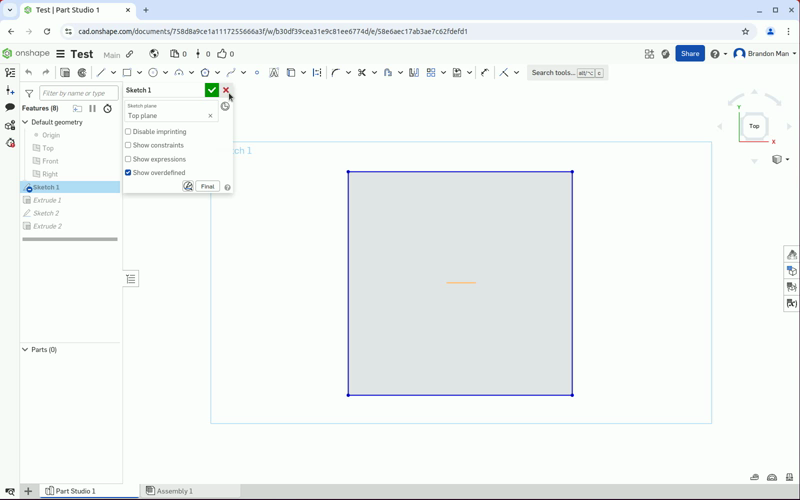
click(229, 92)
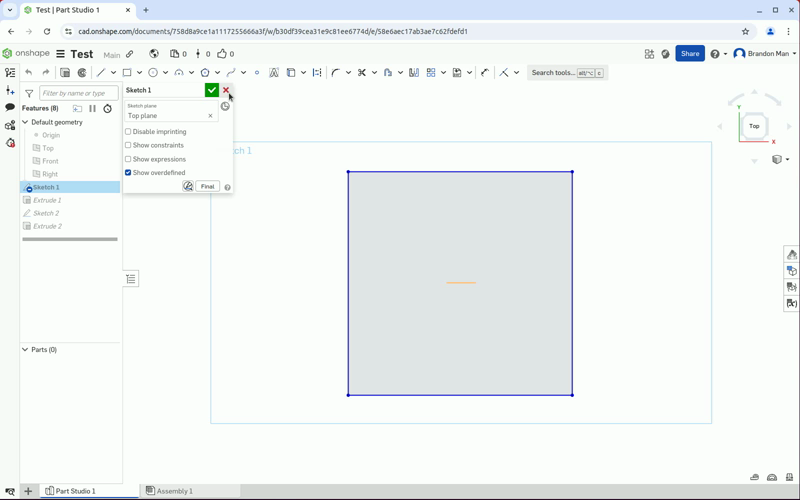
key(shift+s)
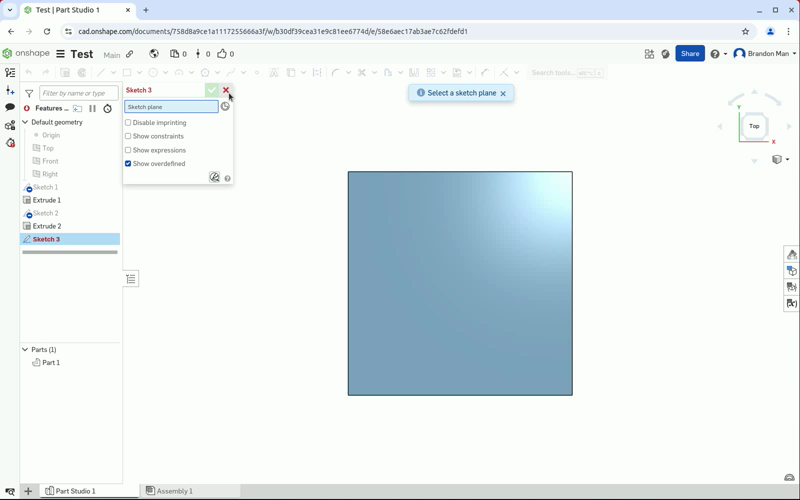
mouse_move(73, 150)
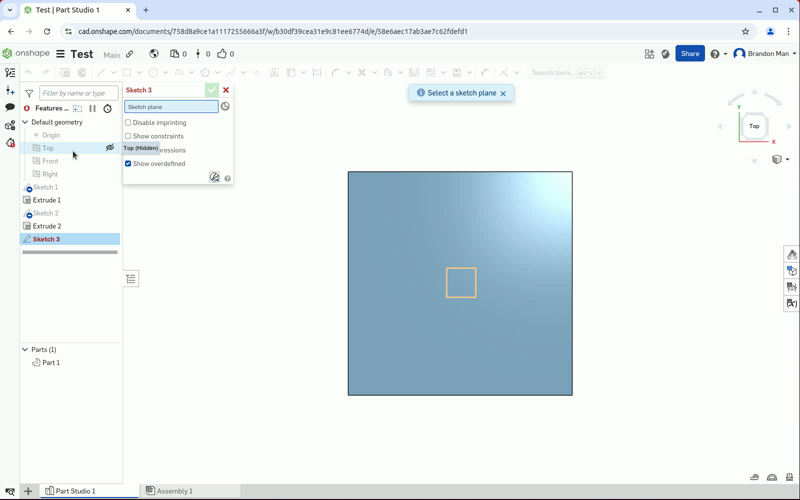
click(73, 150)
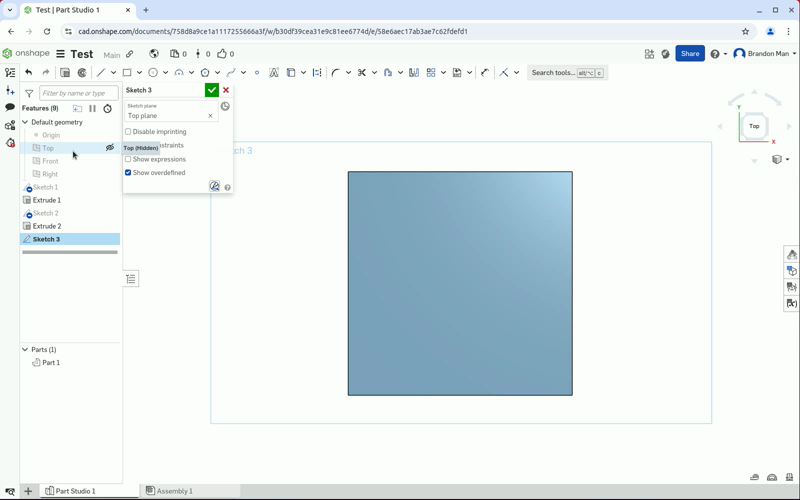
mouse_move(73, 352)
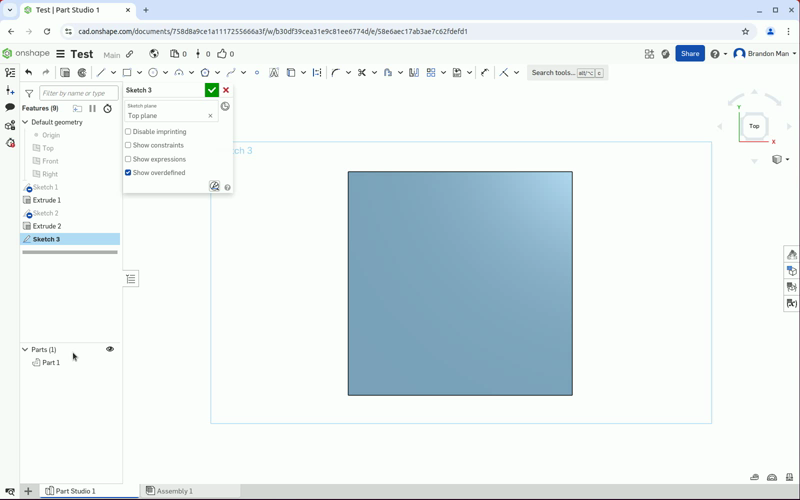
key(y)
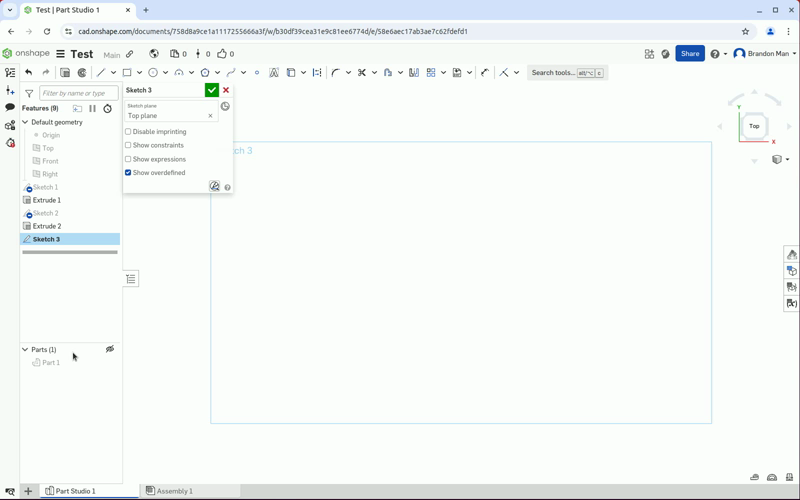
key(c)
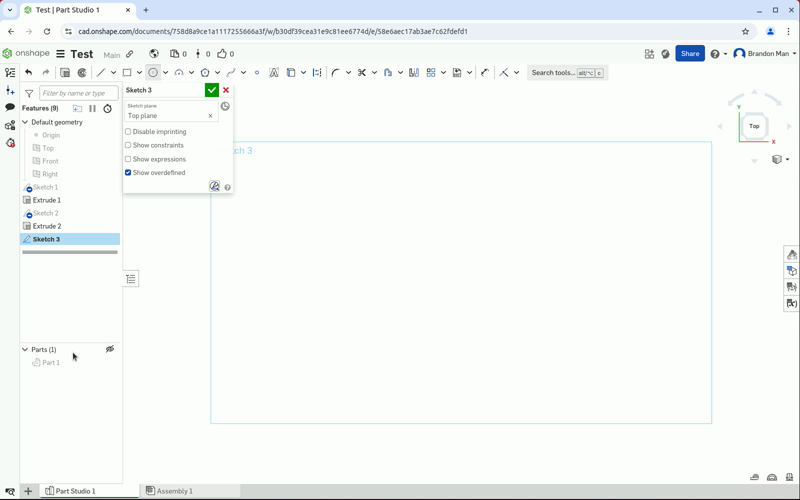
key_down(shift)
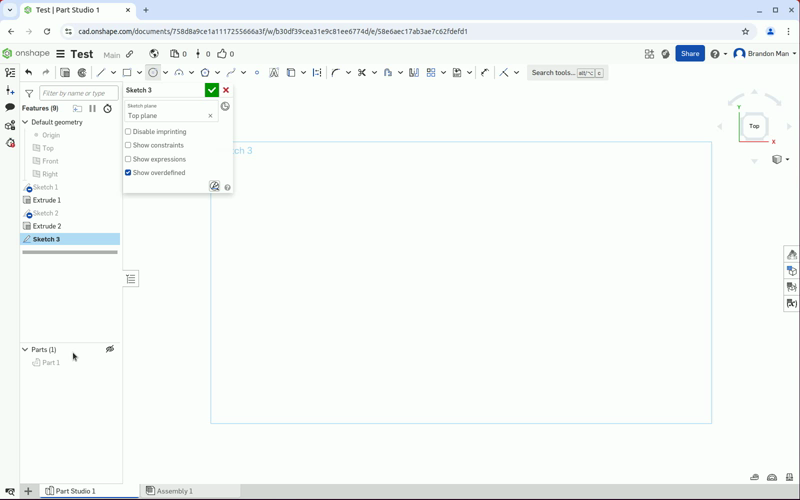
mouse_move(567, 389)
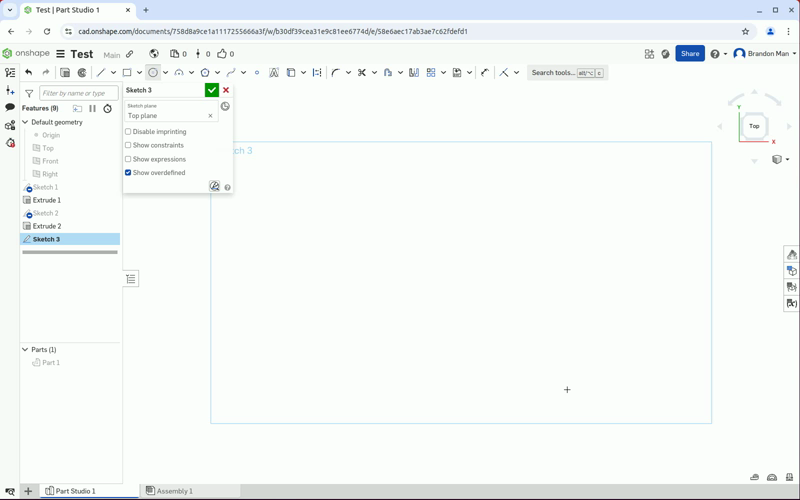
click(567, 389)
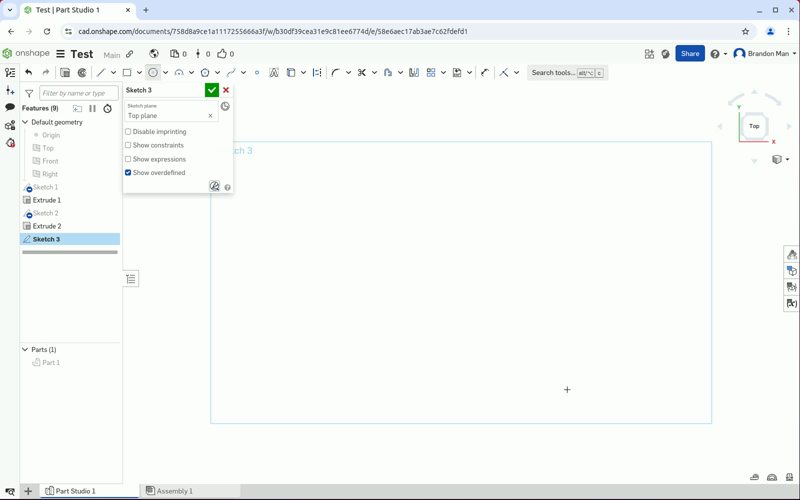
key_up(shift)
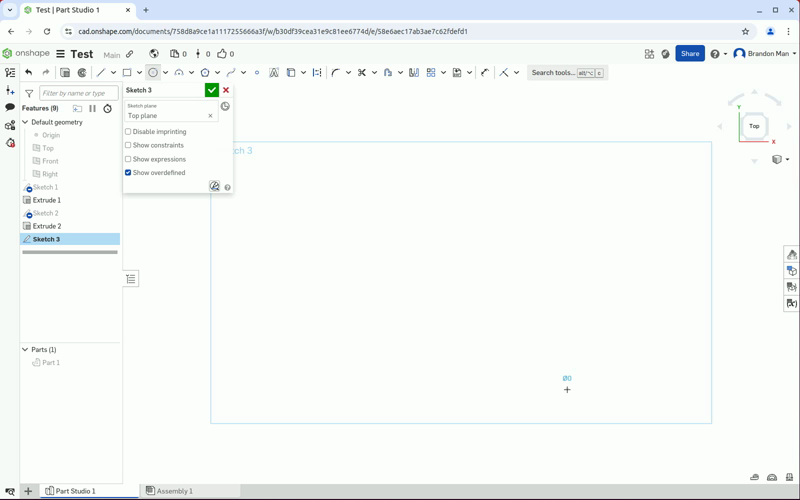
mouse_move(569, 389)
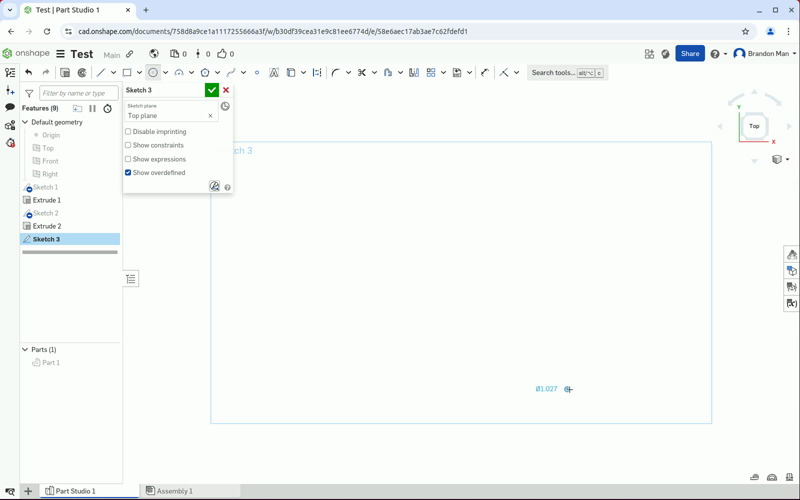
scroll(6)
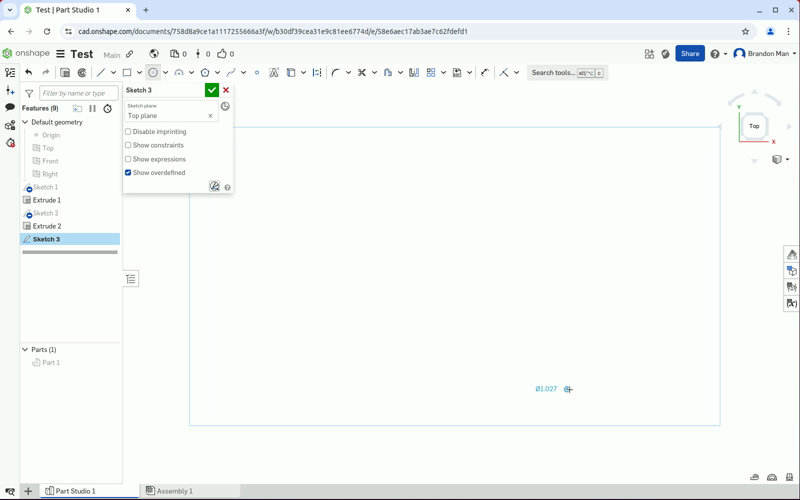
scroll(6)
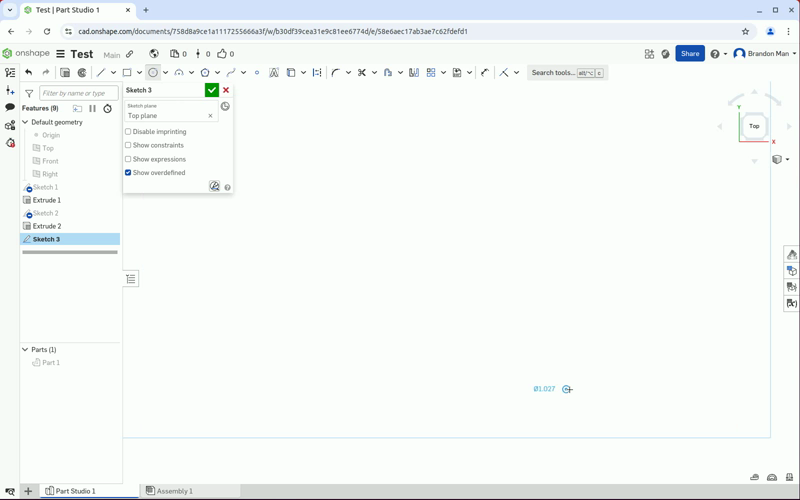
scroll(6)
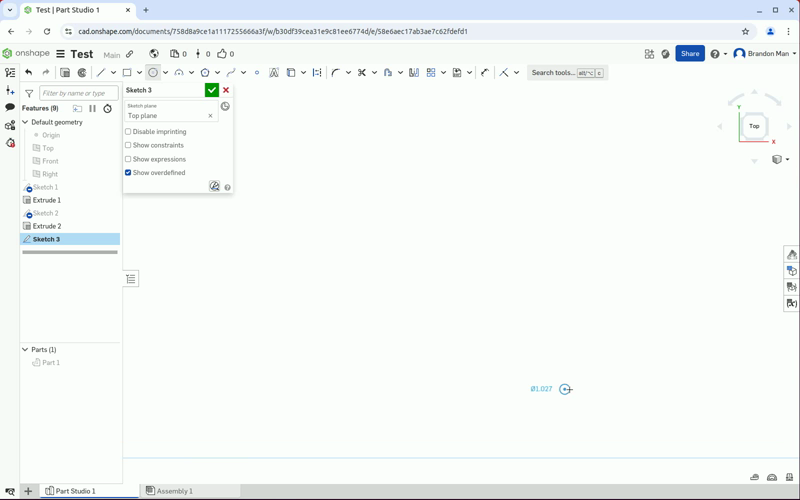
scroll(6)
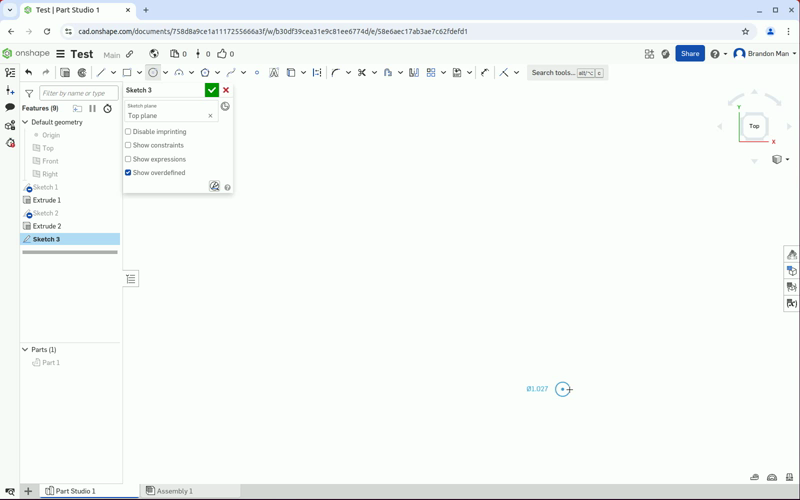
scroll(6)
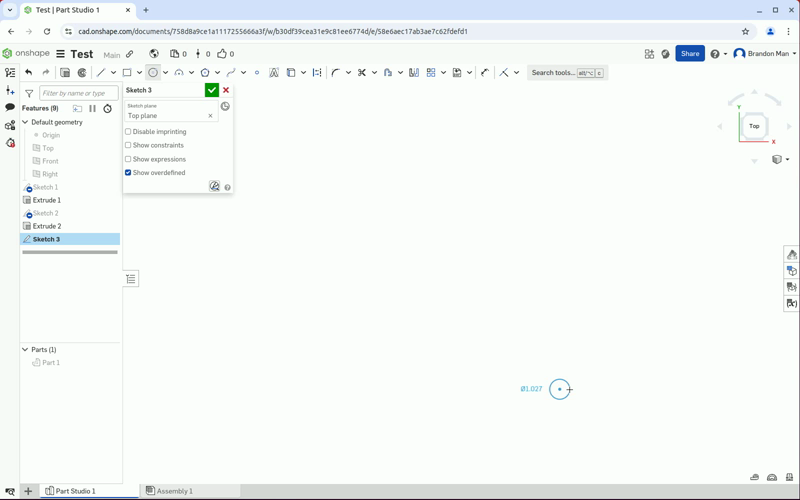
scroll(6)
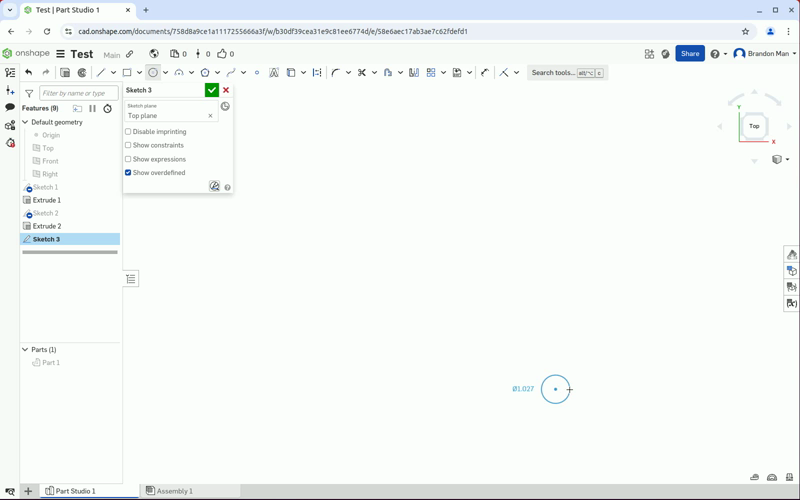
scroll(6)
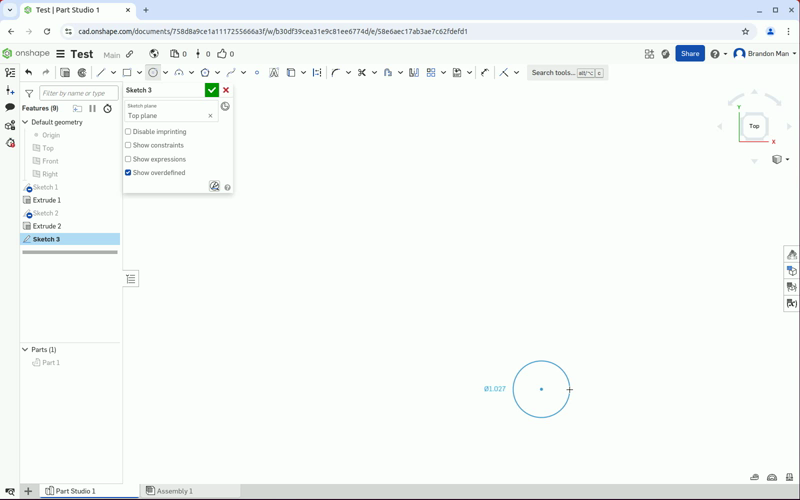
click(569, 389)
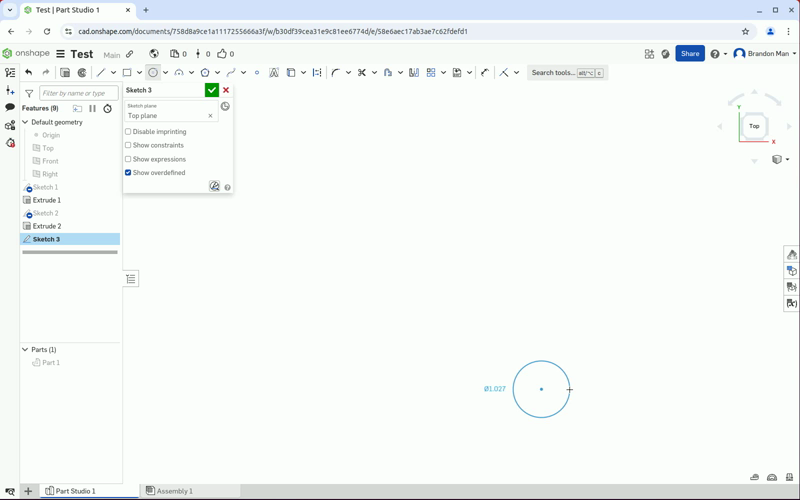
scroll(-6)
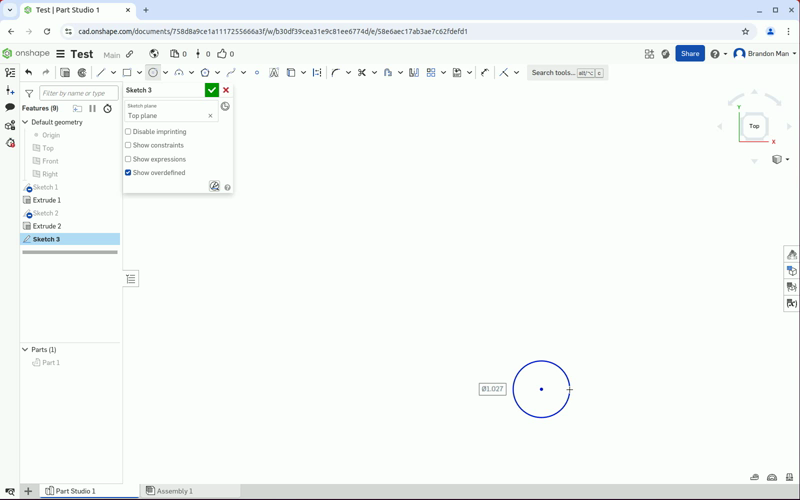
scroll(-6)
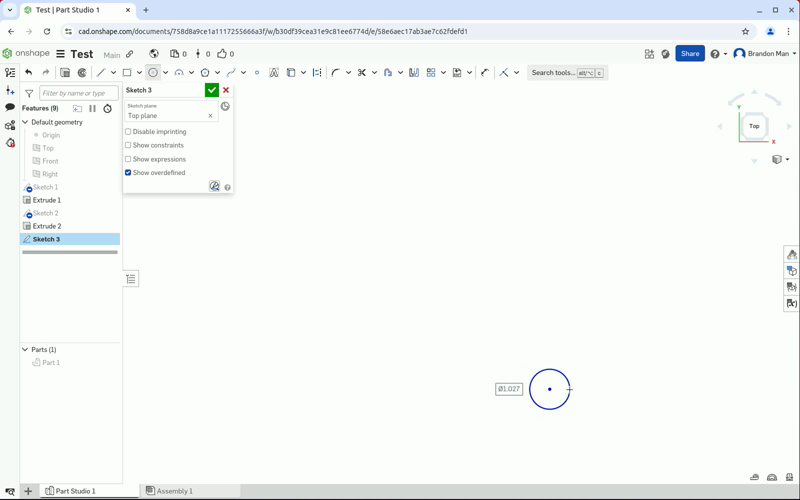
scroll(-6)
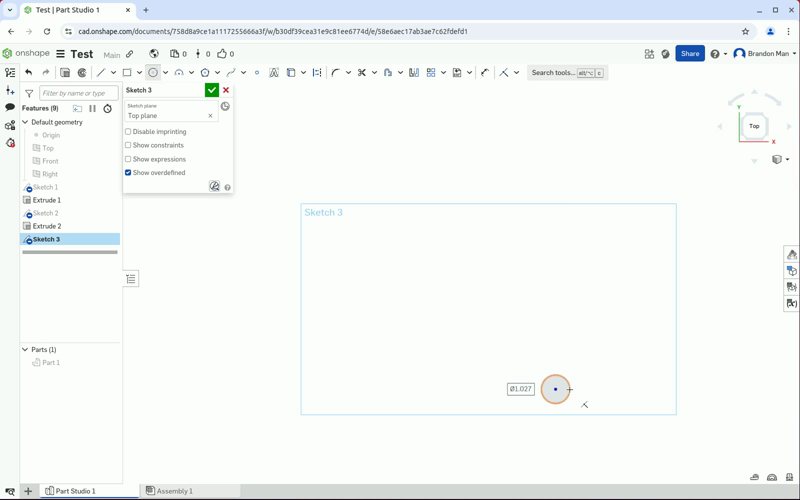
scroll(-6)
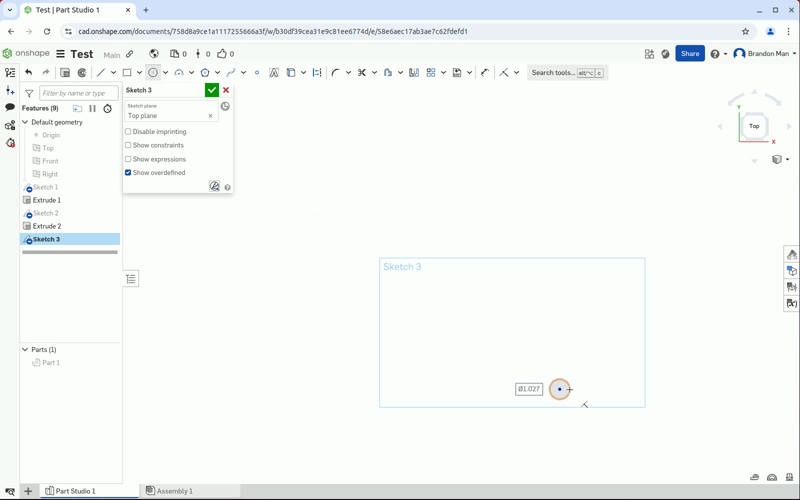
scroll(-6)
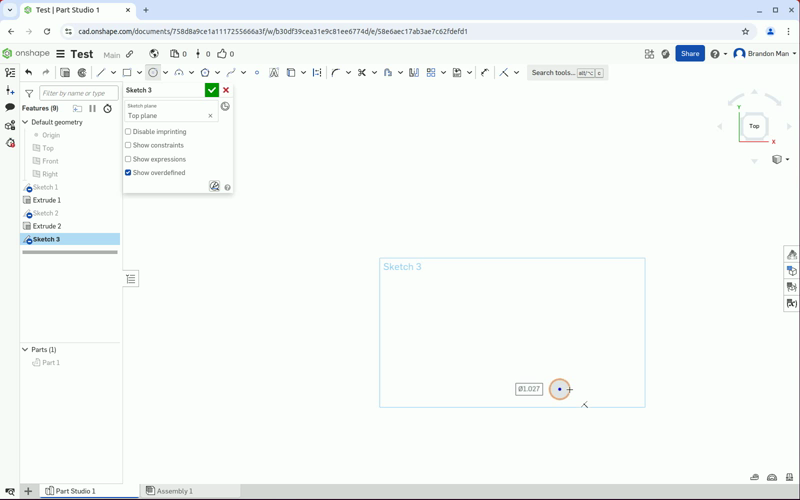
scroll(-6)
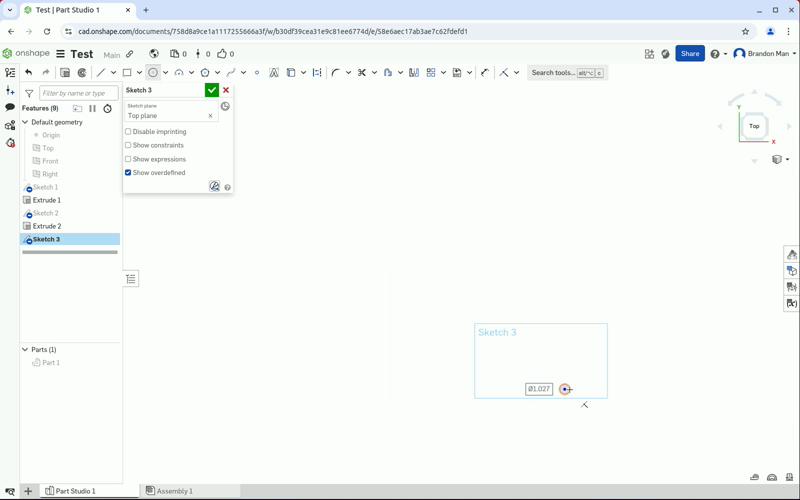
scroll(-6)
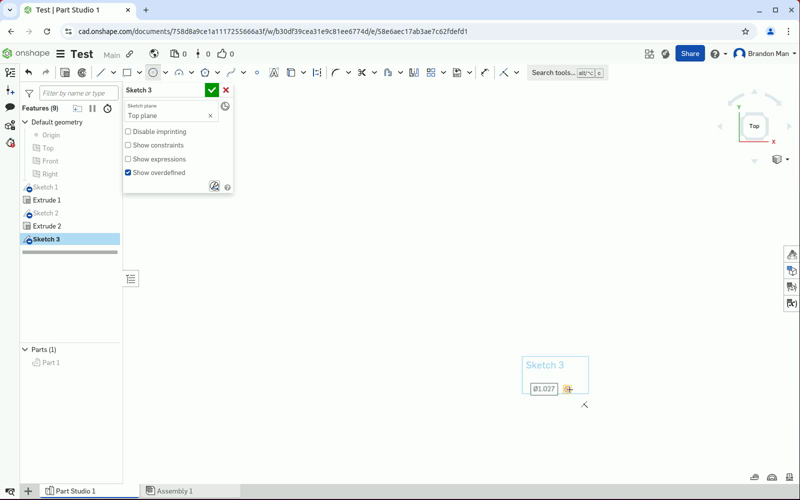
key(esc)
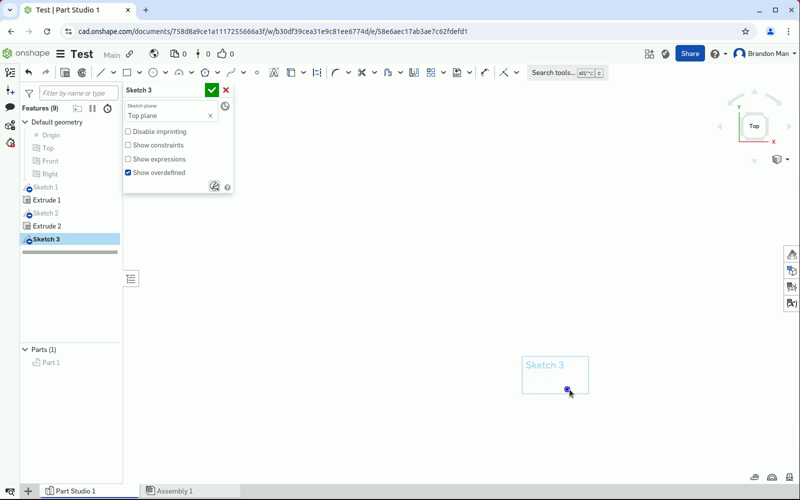
mouse_move(566, 389)
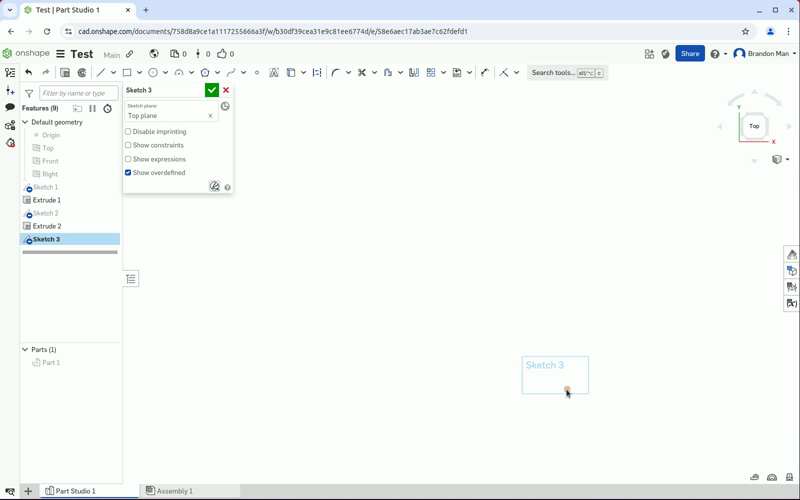
scroll(6)
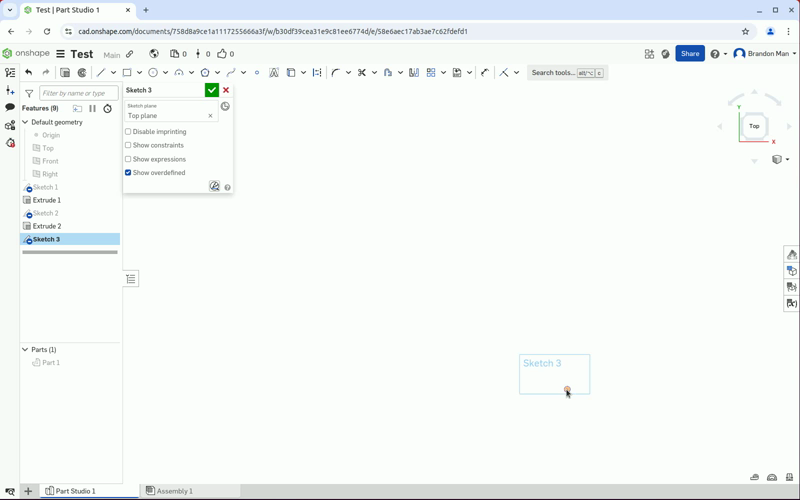
scroll(6)
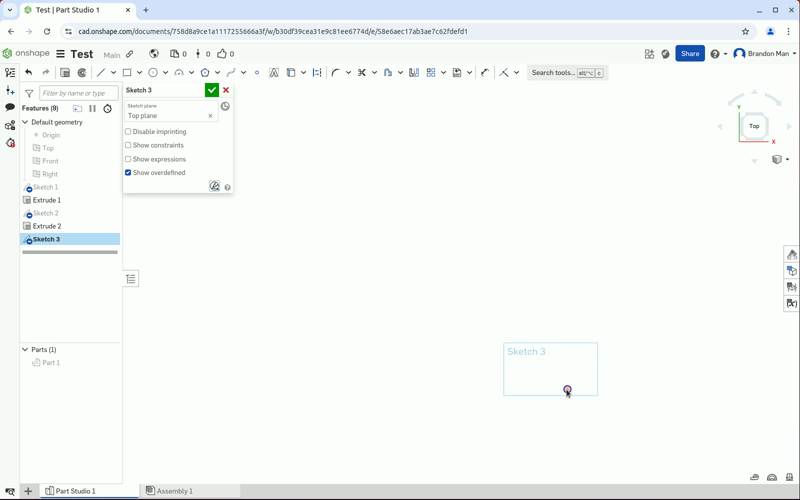
scroll(6)
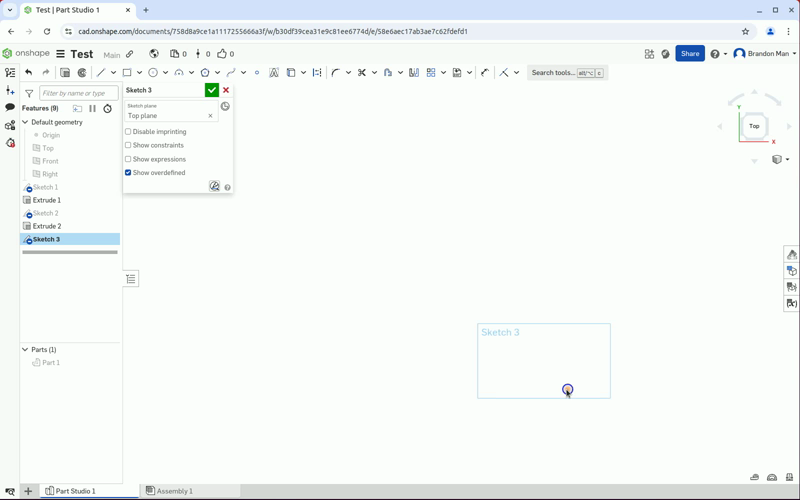
scroll(6)
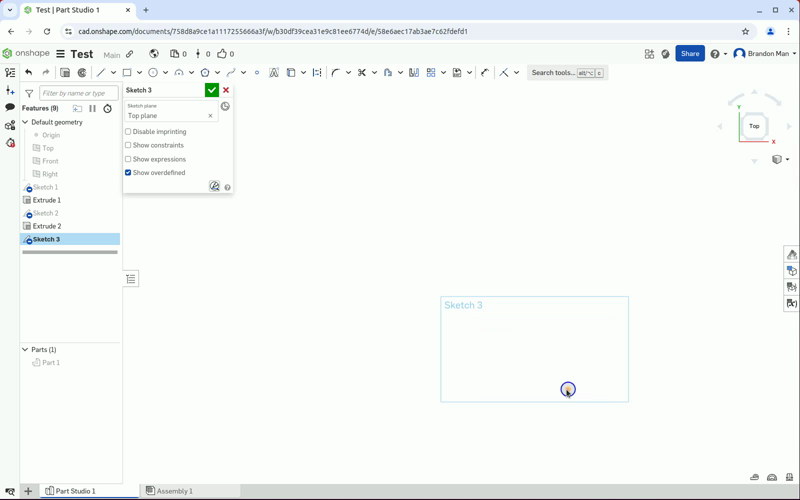
scroll(6)
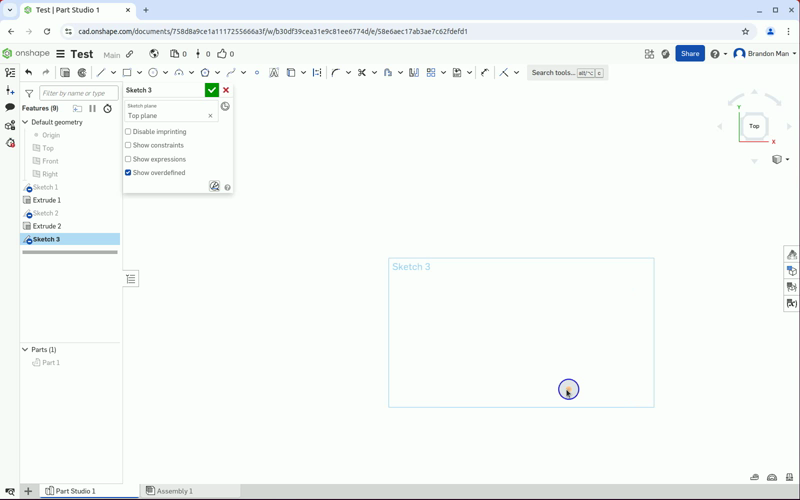
scroll(6)
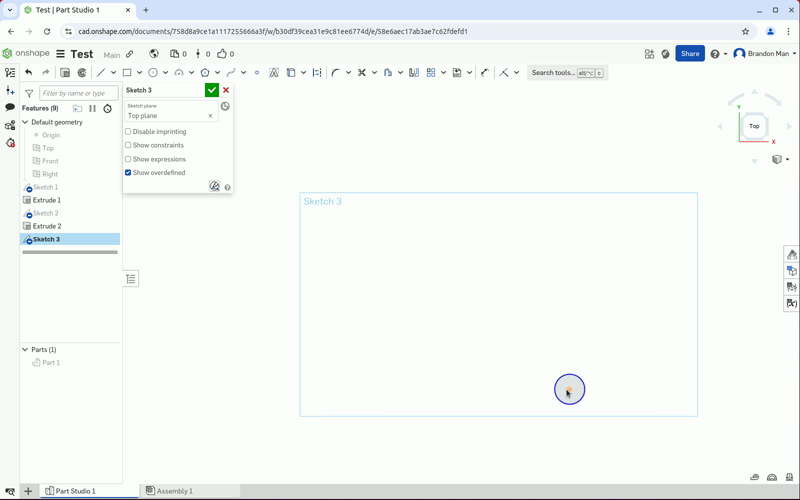
scroll(6)
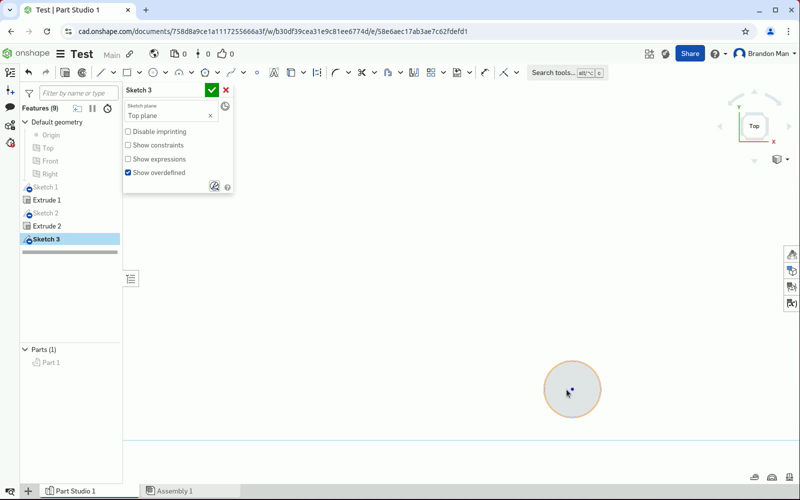
click(566, 389)
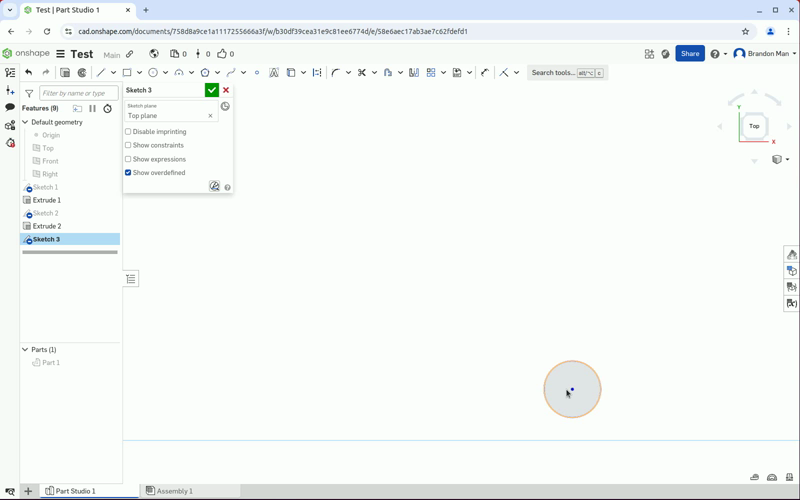
scroll(-6)
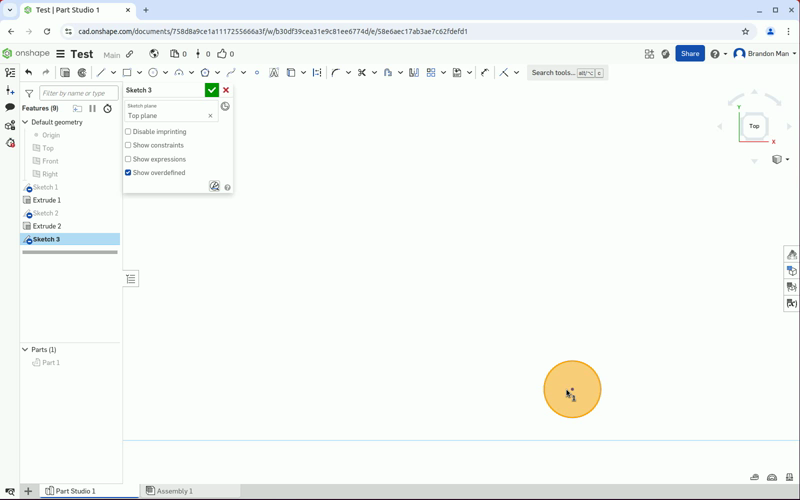
scroll(-6)
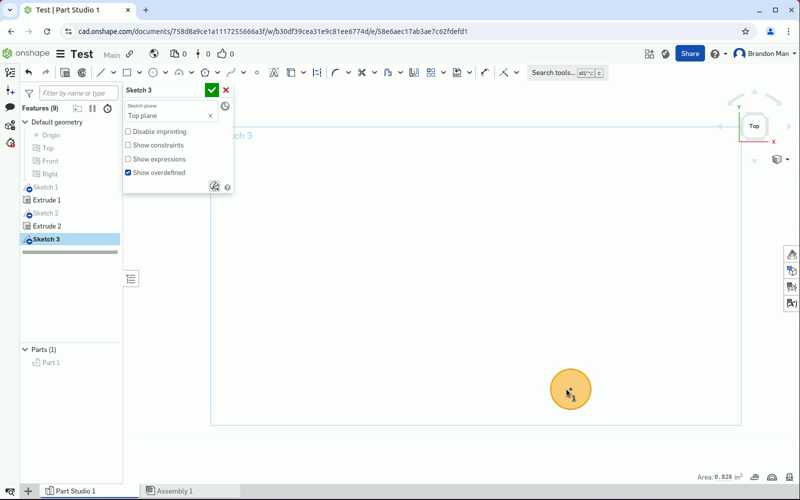
scroll(-6)
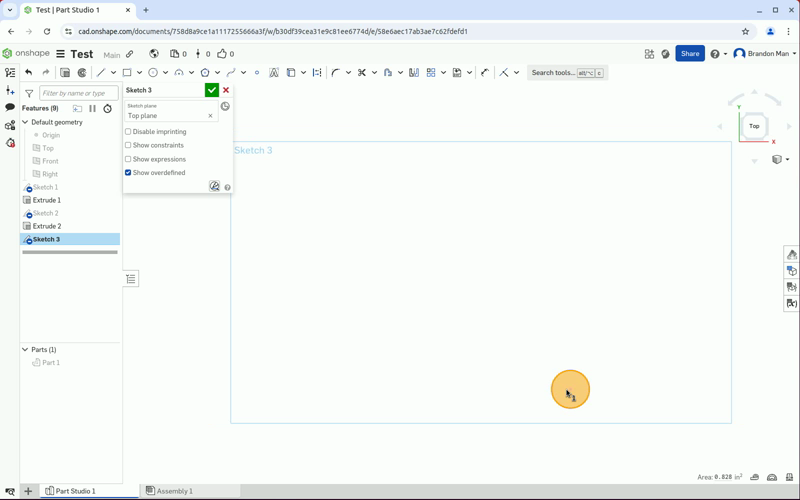
scroll(-6)
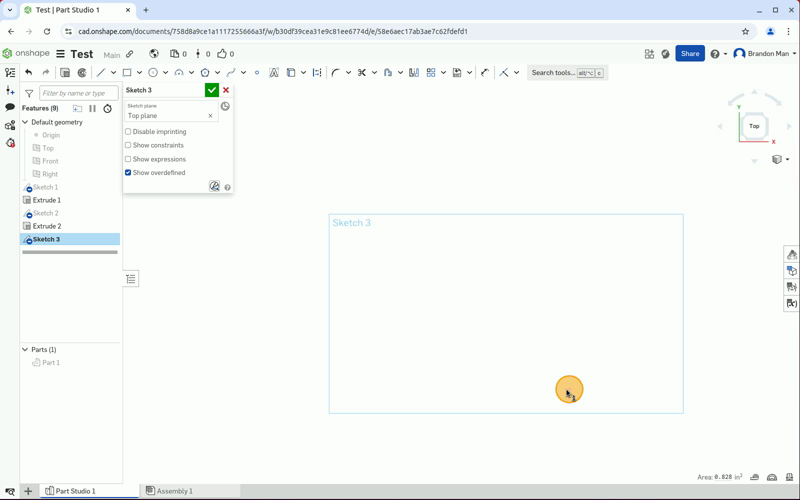
scroll(-6)
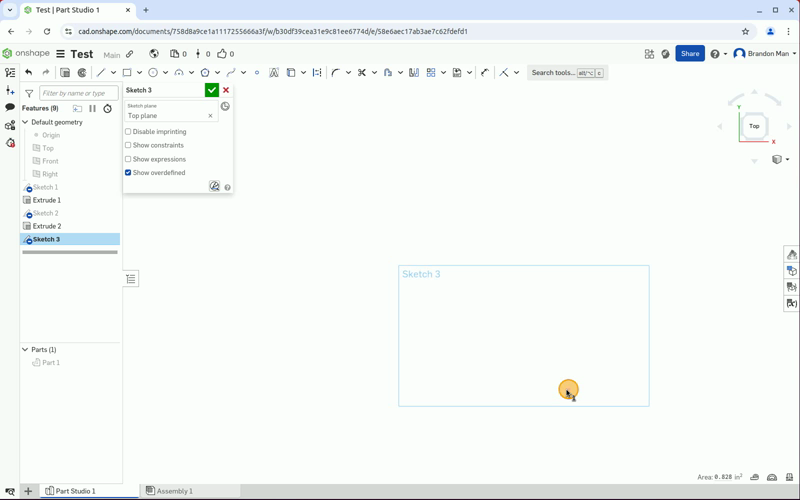
scroll(-6)
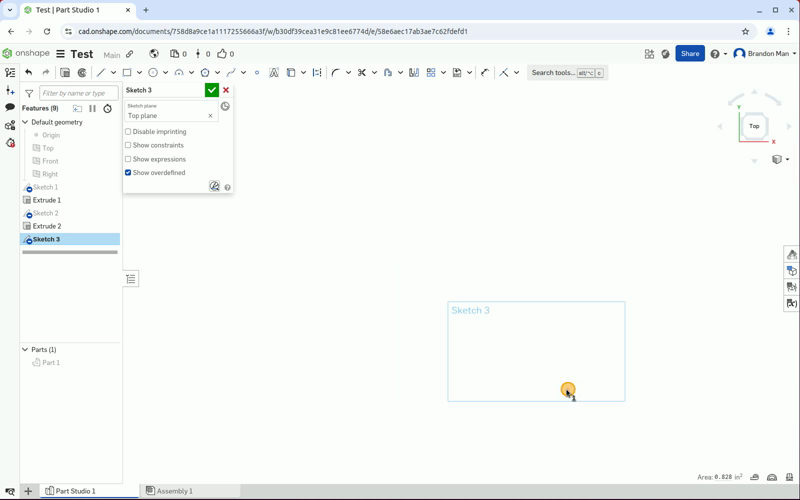
scroll(-6)
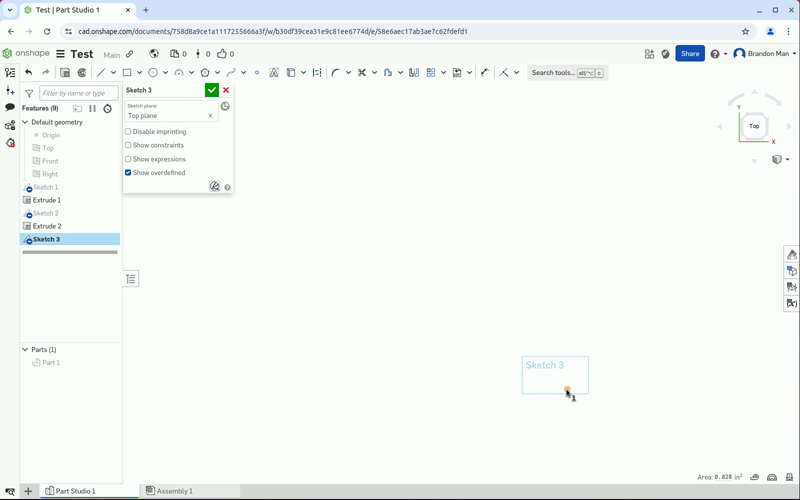
mouse_move(73, 352)
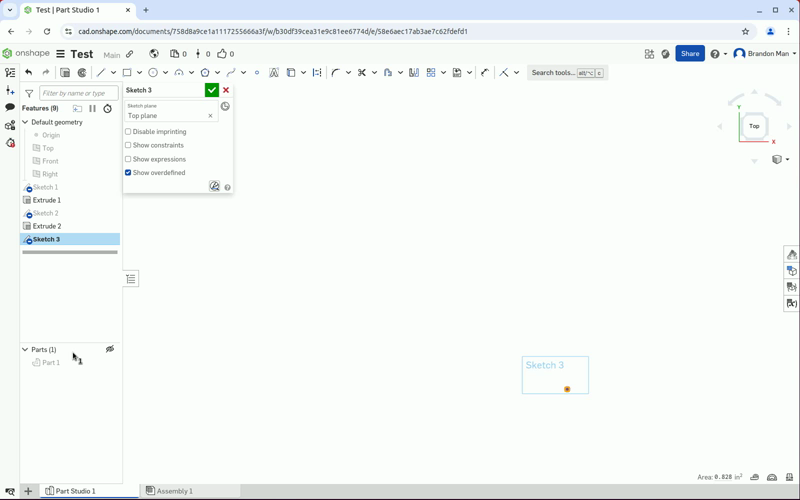
key(shift+y)
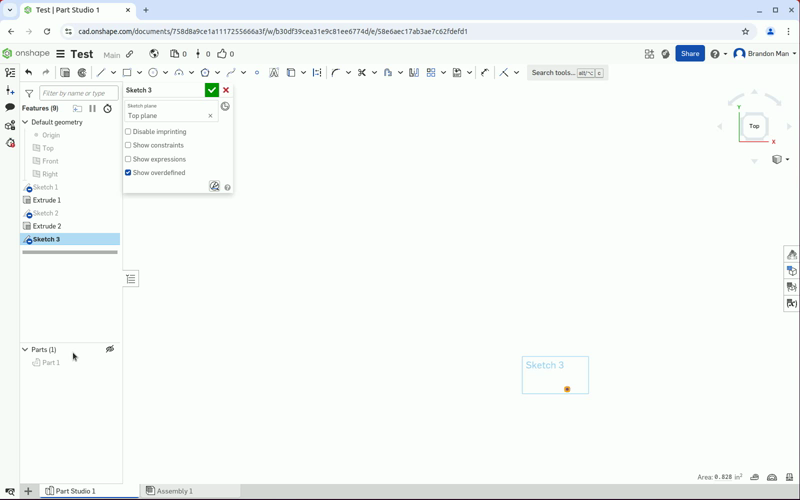
key(shift+e)
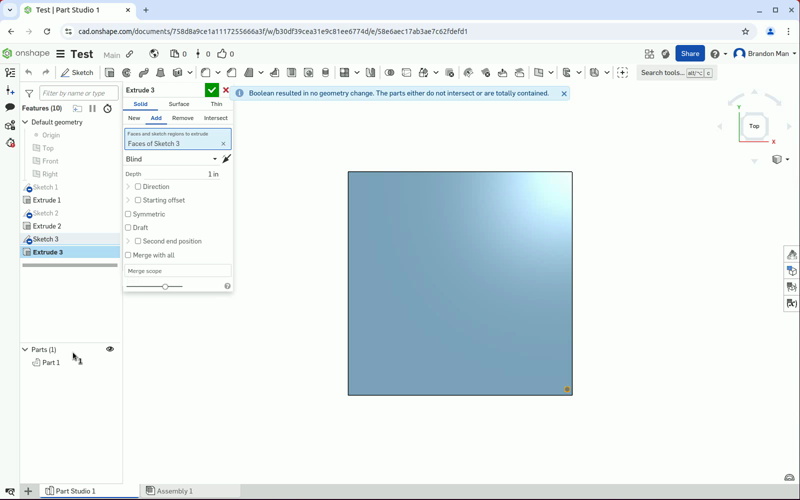
mouse_move(143, 106)
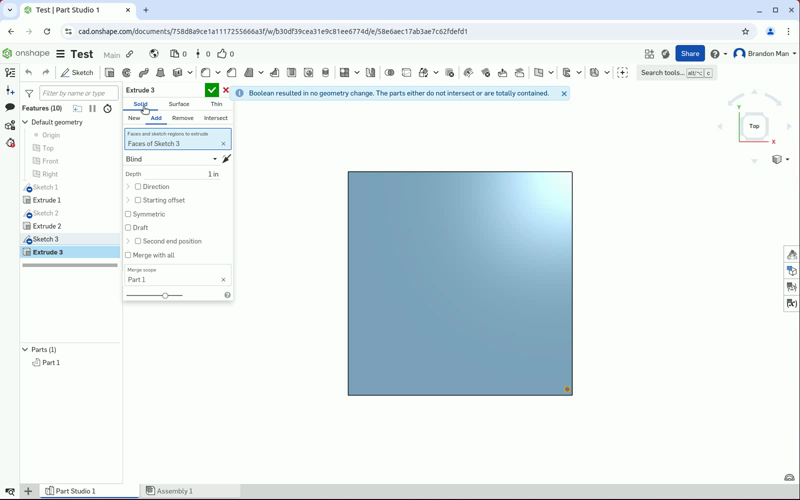
click(143, 106)
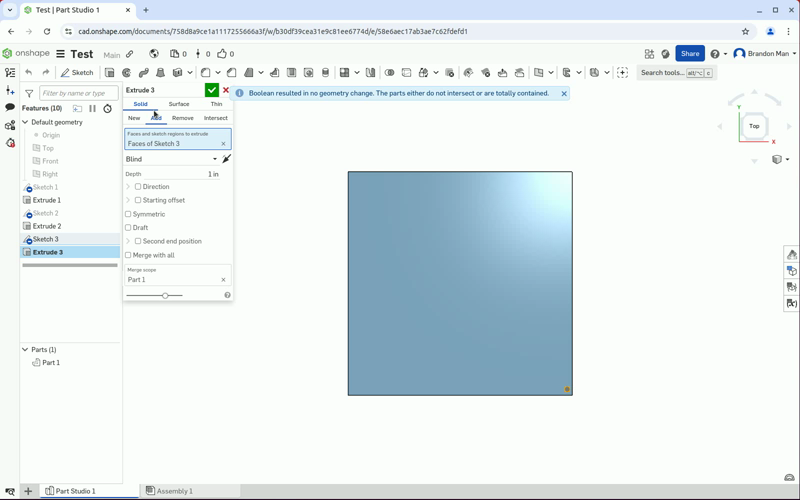
mouse_move(186, 120)
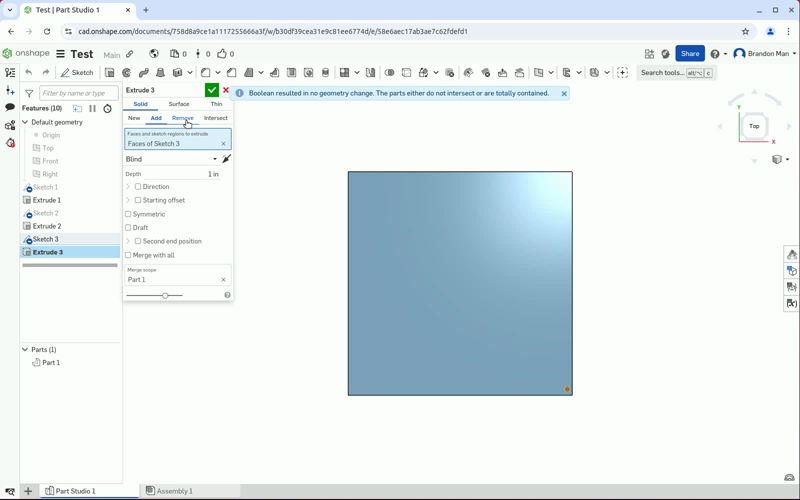
click(186, 120)
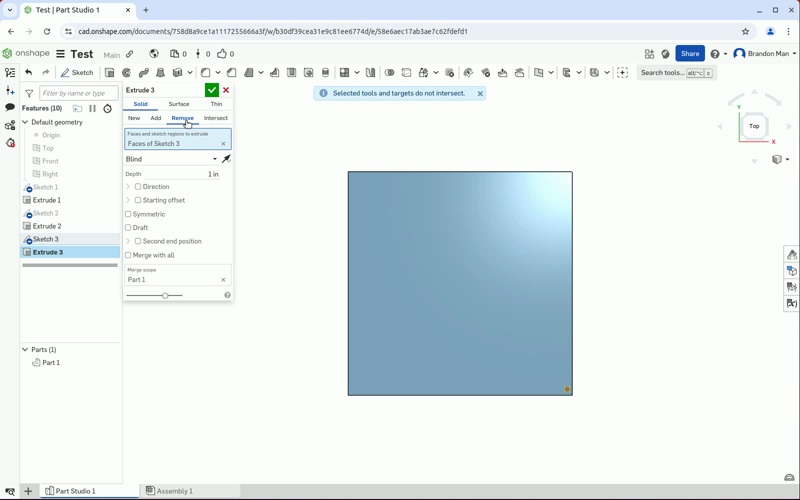
key(tab, 4)
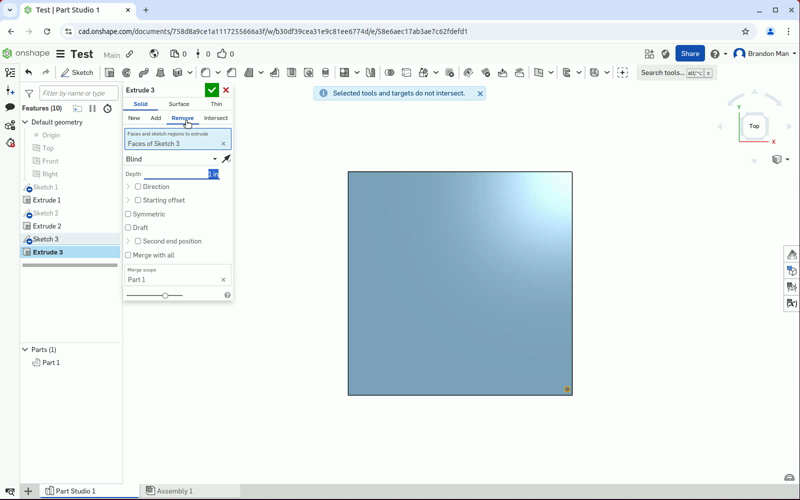
text(-1.204)
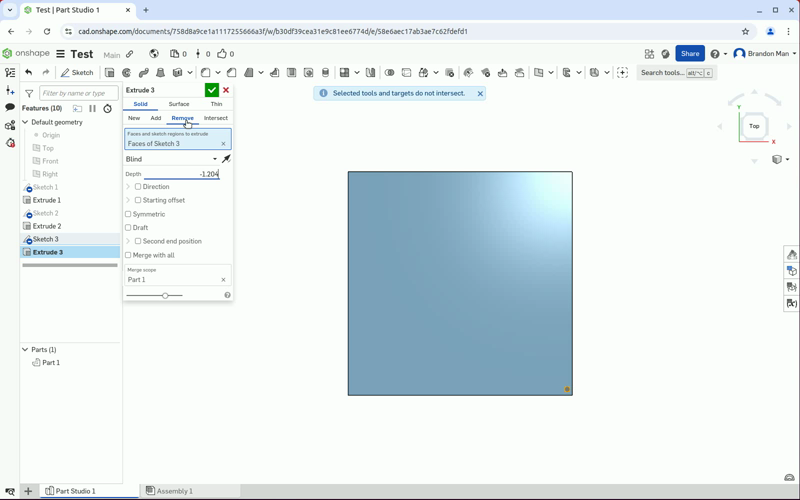
key(tab, 6)
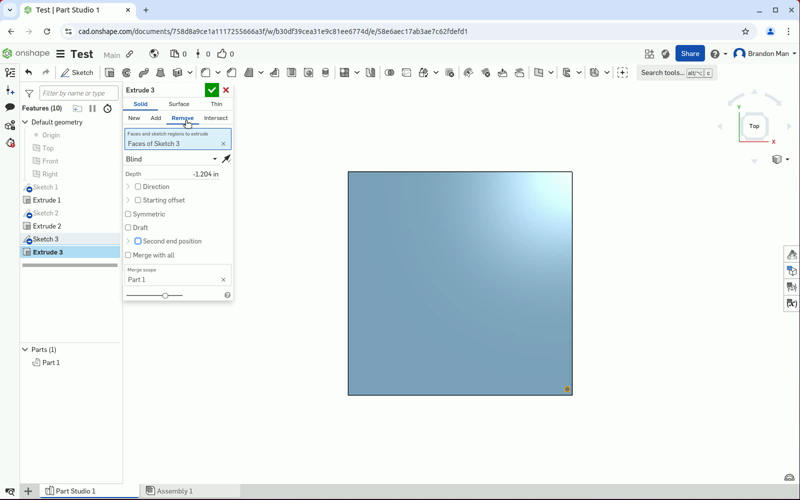
key(space)
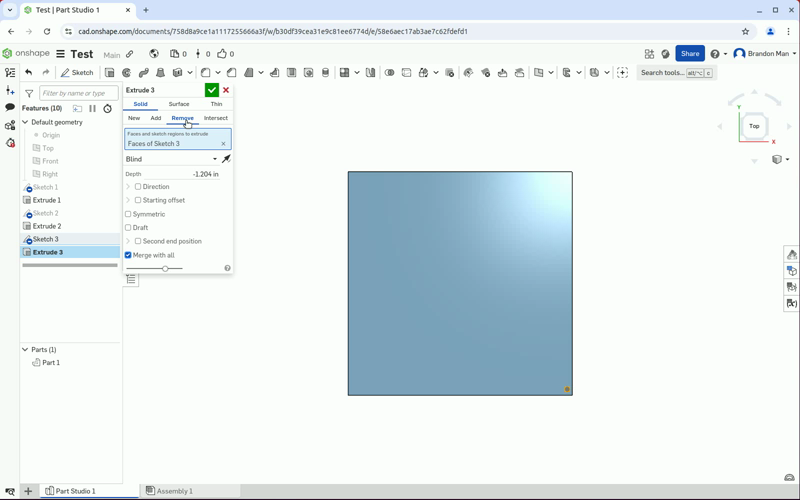
key(enter)
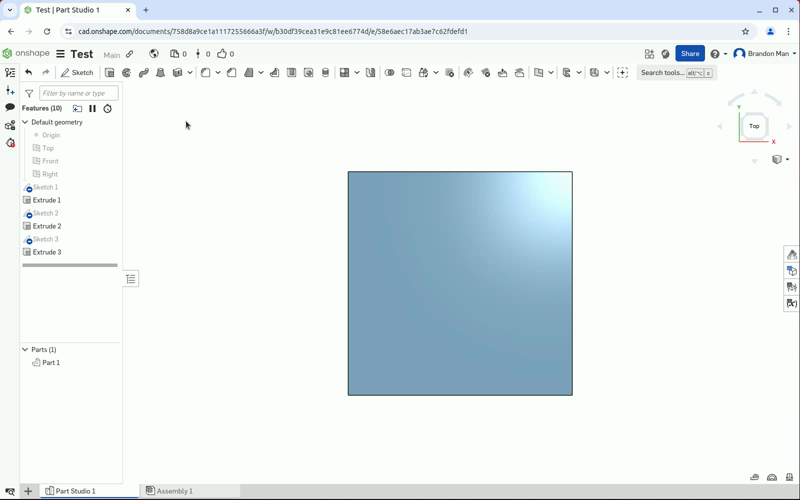
key(shift+h)
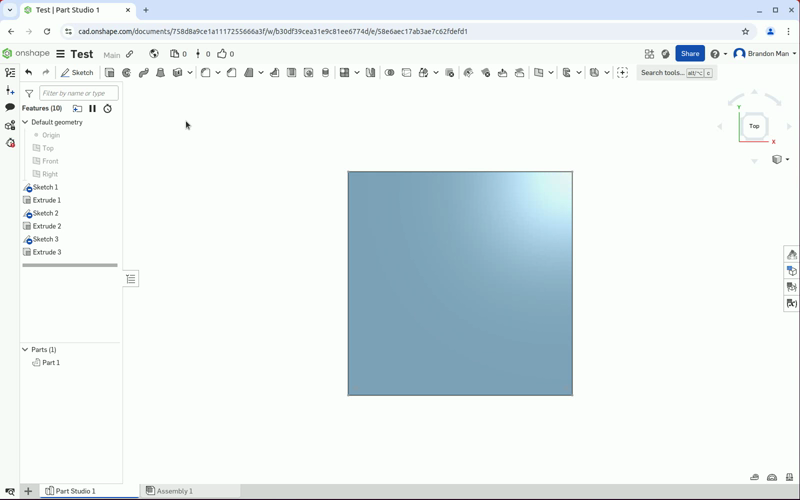
key(shift+h)
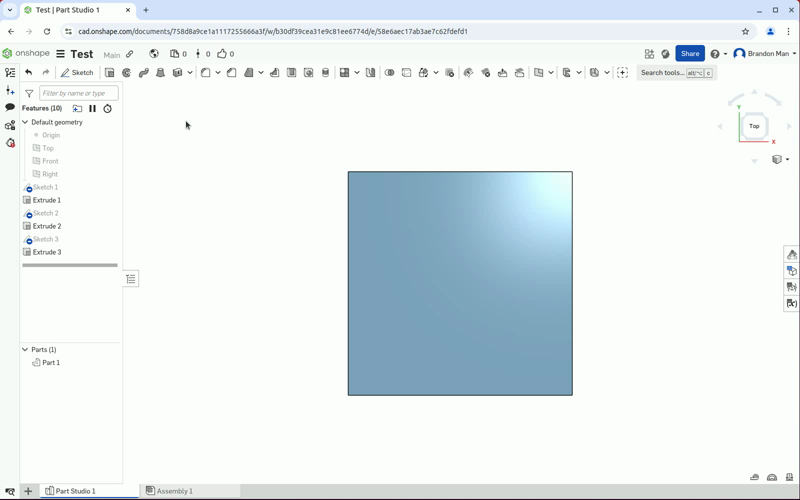
mouse_move(73, 189)
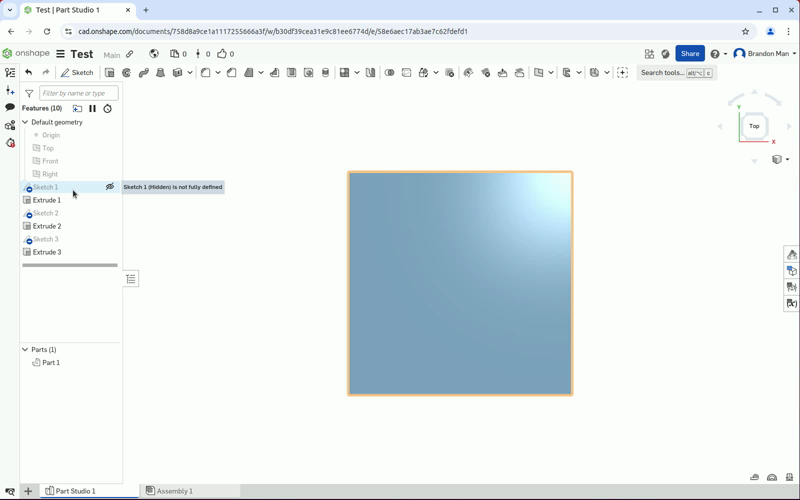
click(73, 189)
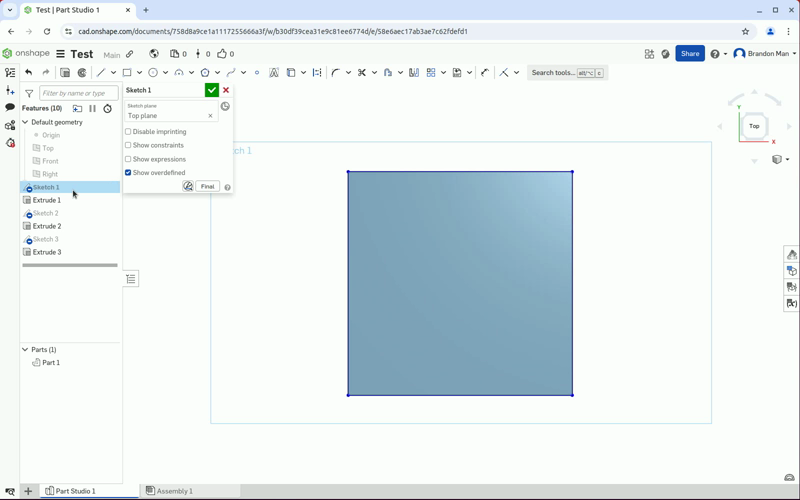
mouse_move(229, 92)
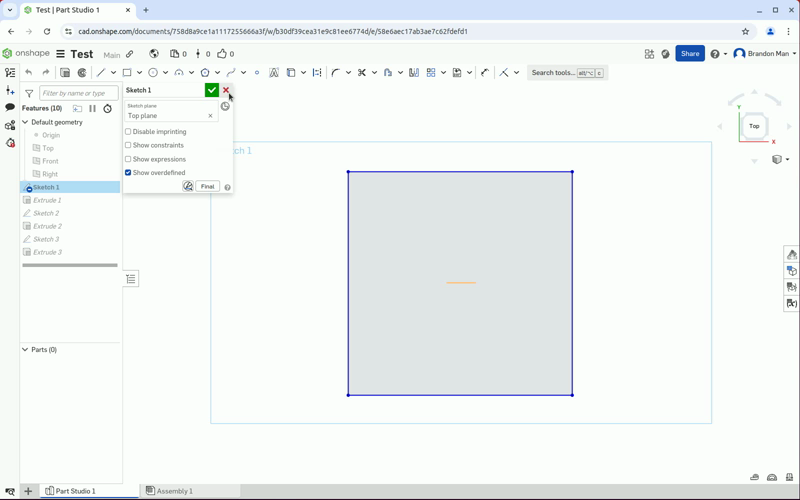
click(229, 92)
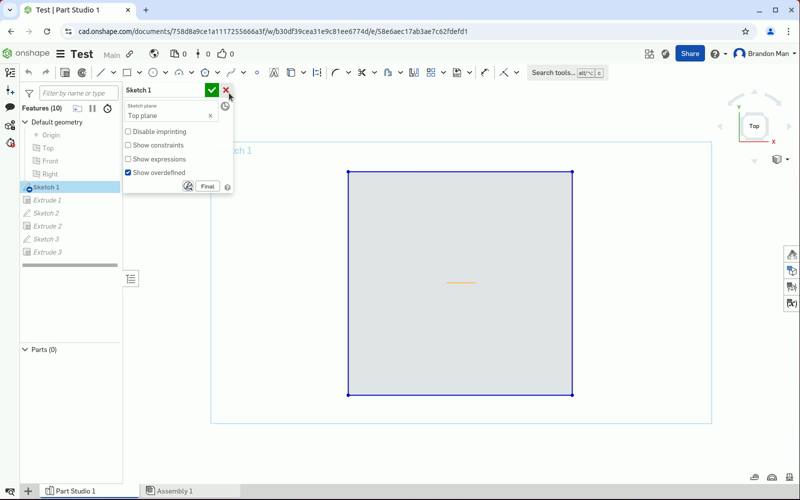
key(shift+s)
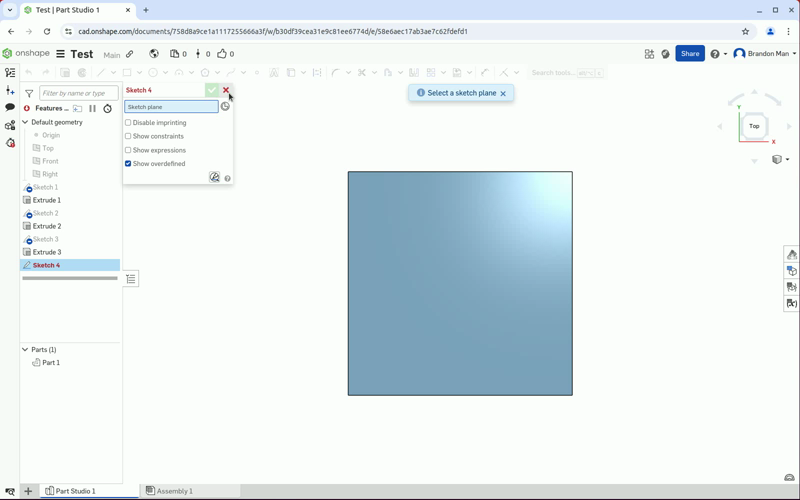
mouse_move(73, 150)
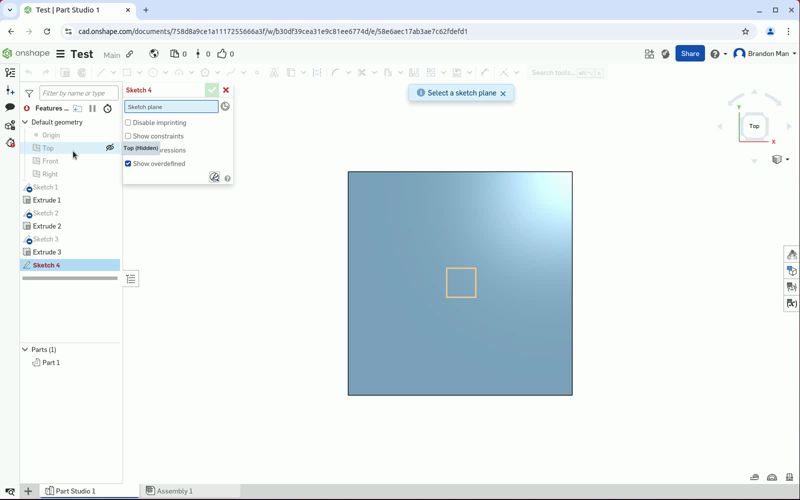
click(73, 150)
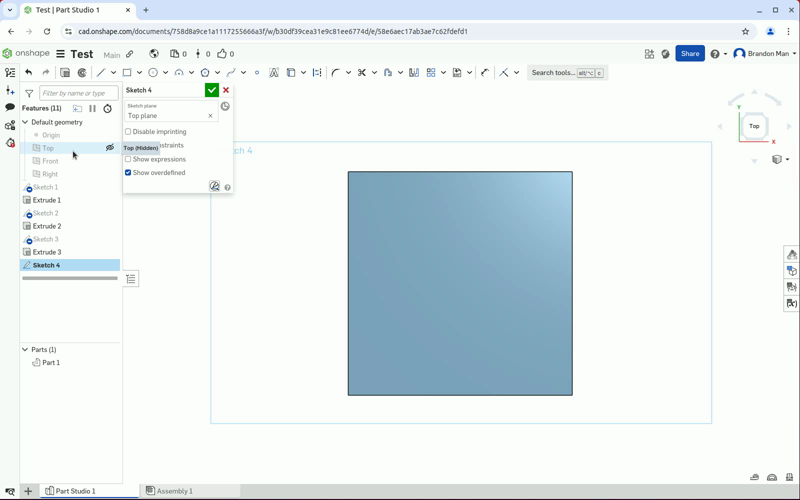
mouse_move(73, 352)
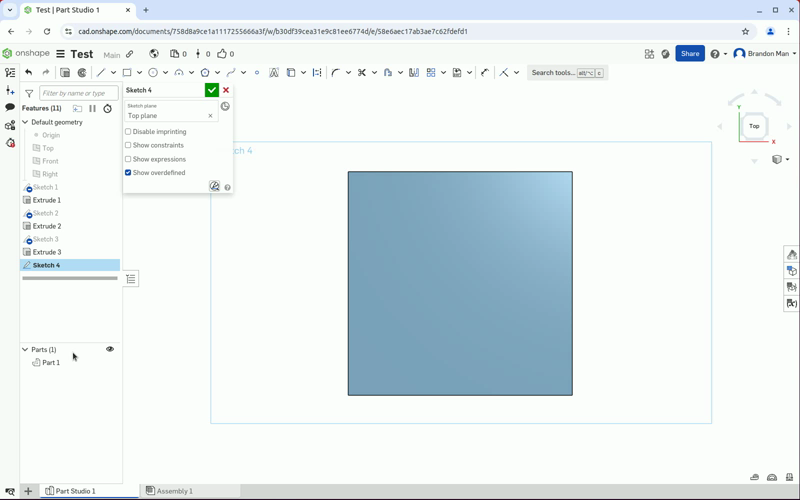
key(y)
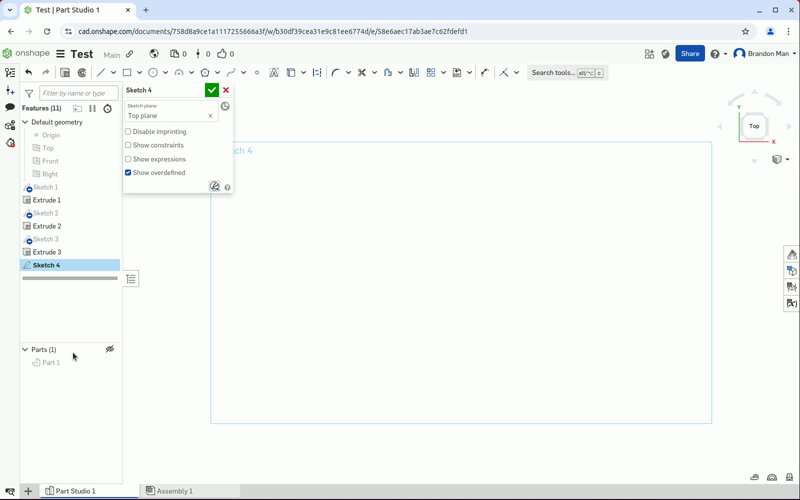
key(c)
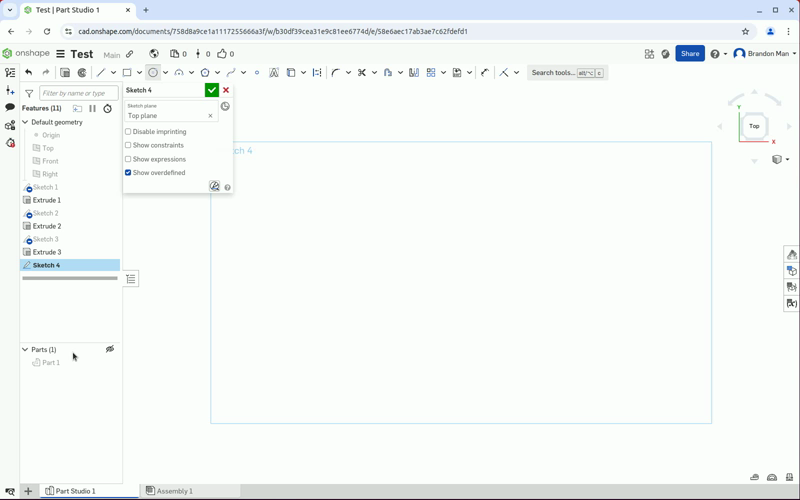
key_down(shift)
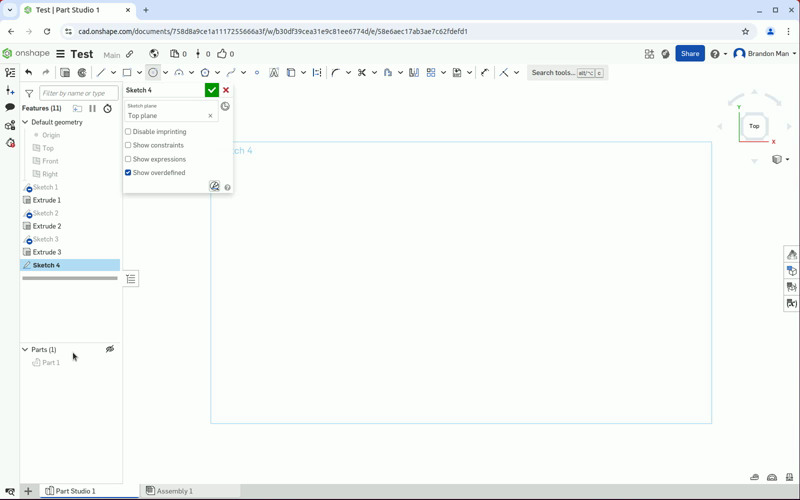
mouse_move(567, 176)
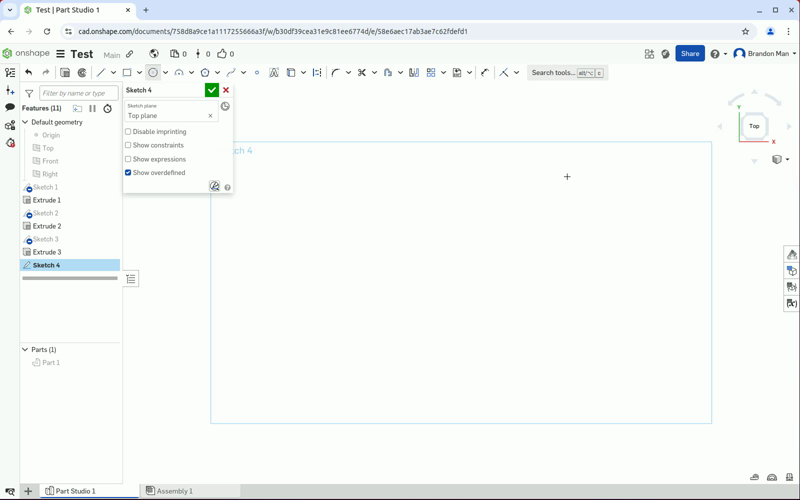
click(567, 176)
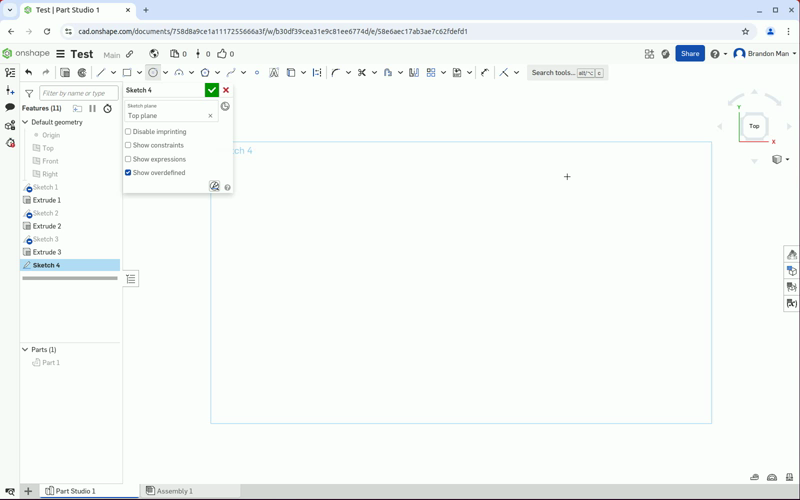
key_up(shift)
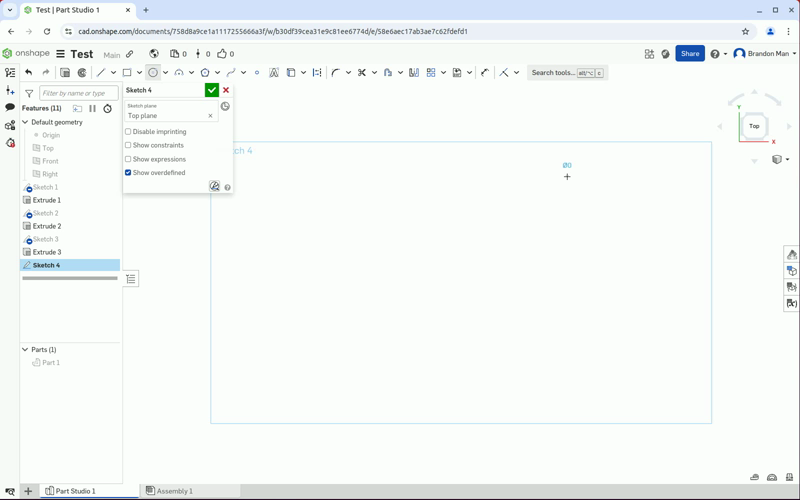
mouse_move(569, 176)
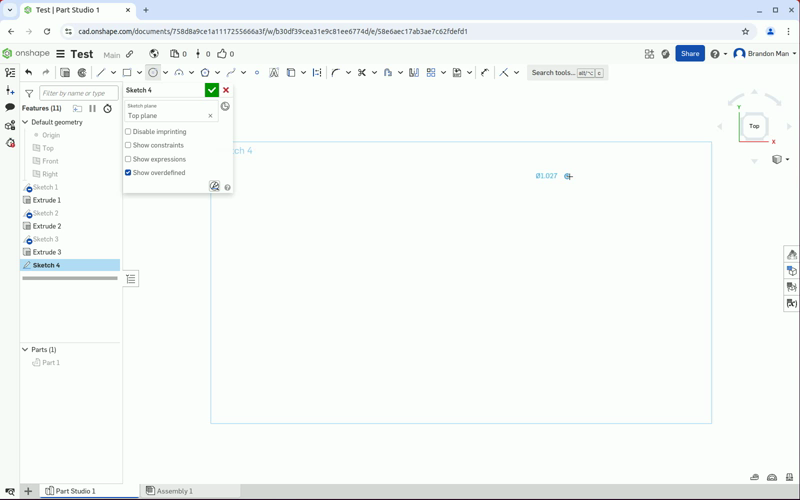
scroll(6)
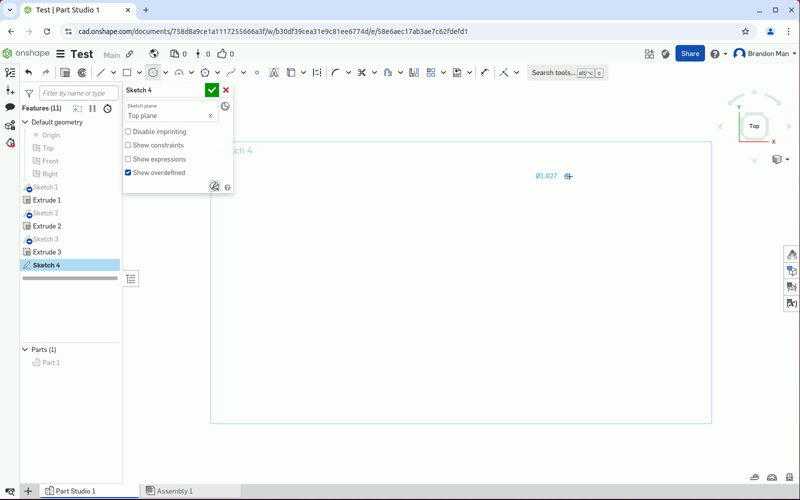
scroll(6)
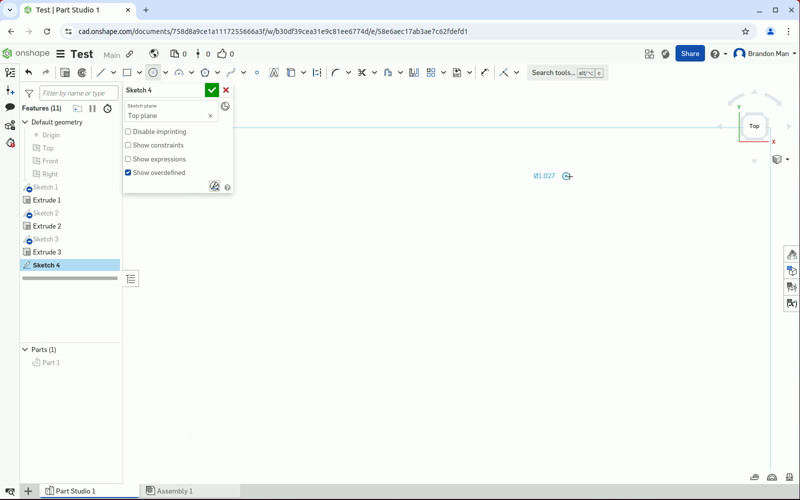
scroll(6)
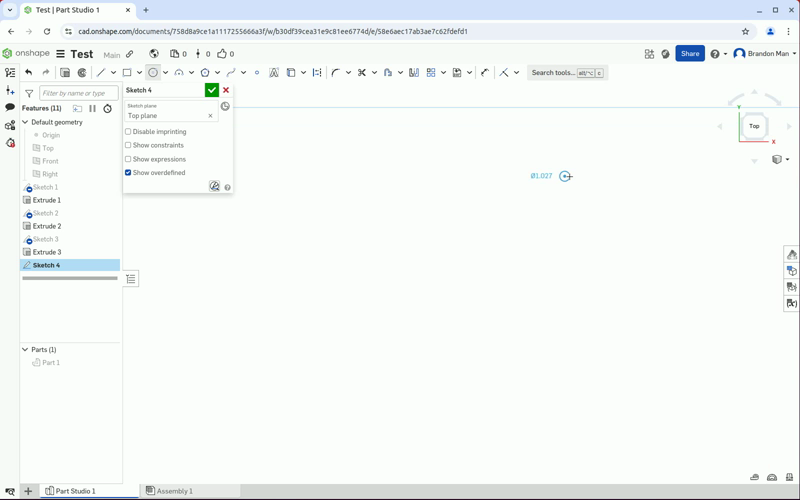
scroll(6)
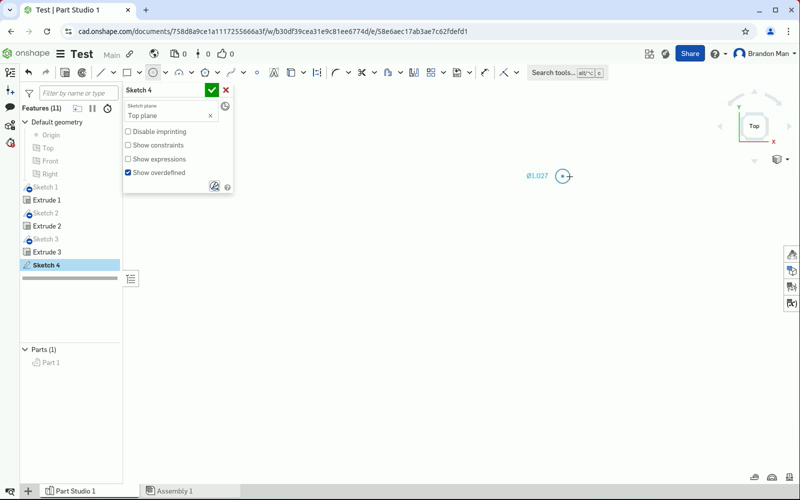
scroll(6)
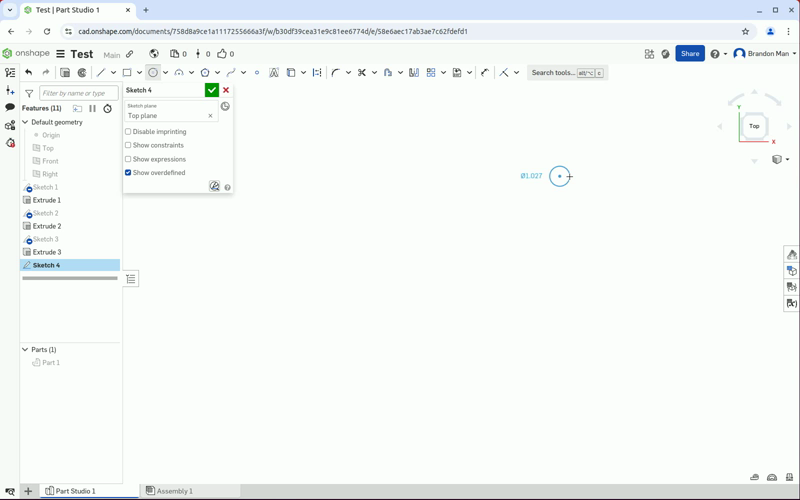
scroll(6)
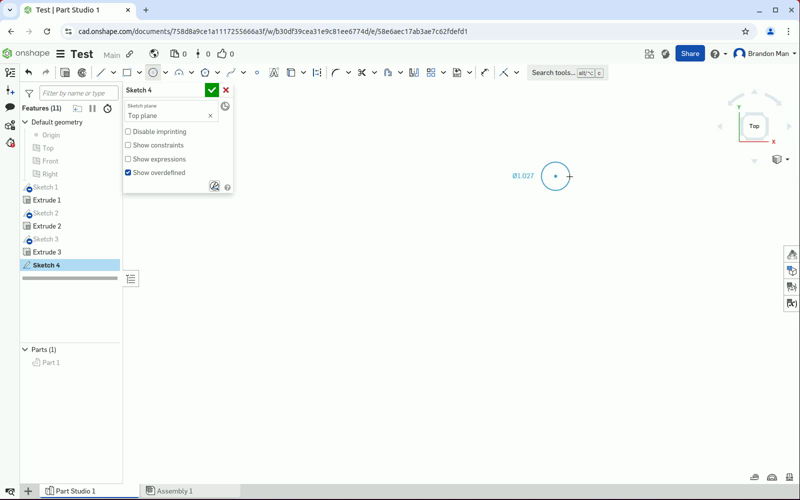
scroll(6)
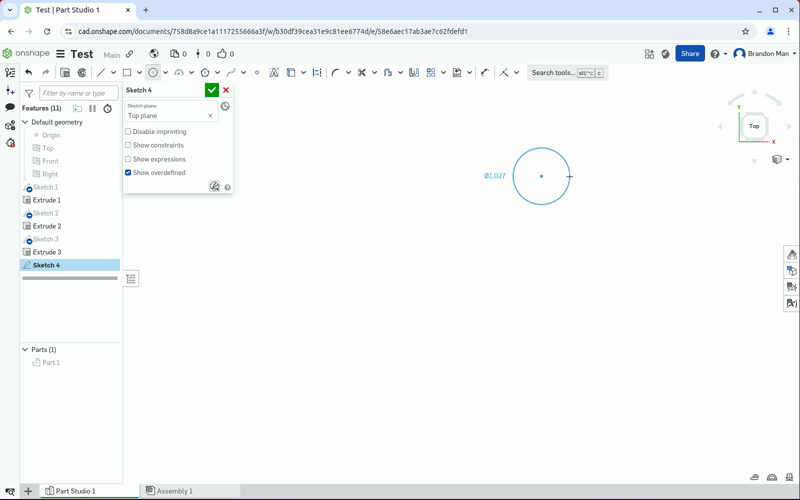
click(569, 176)
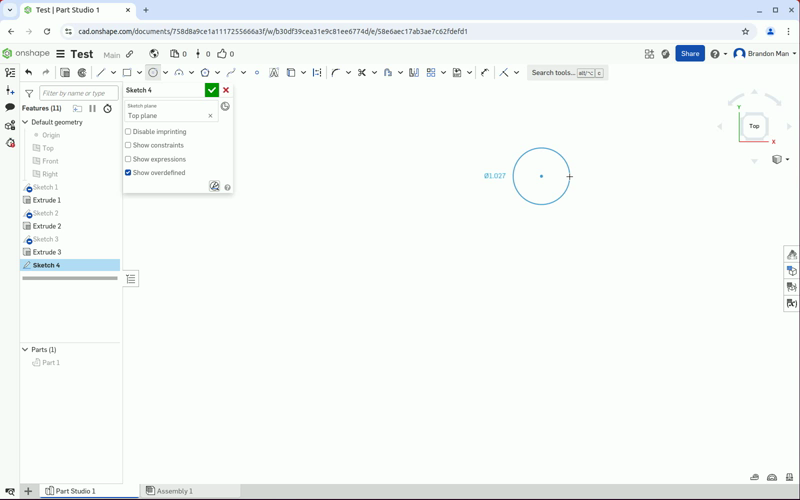
scroll(-6)
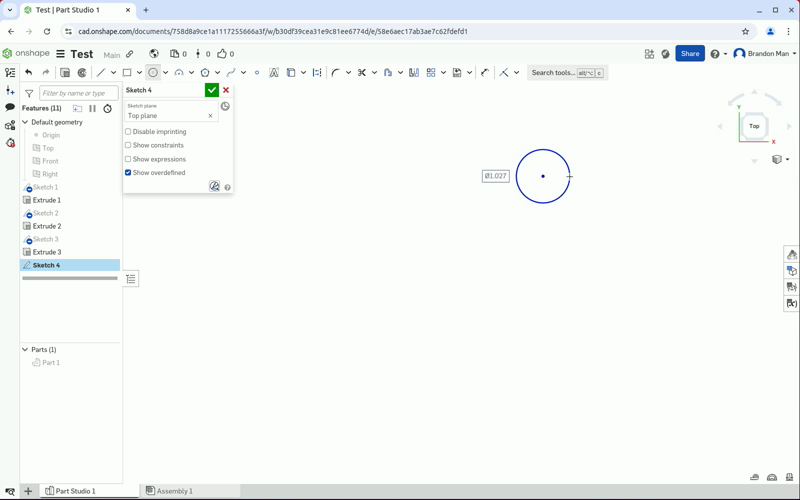
scroll(-6)
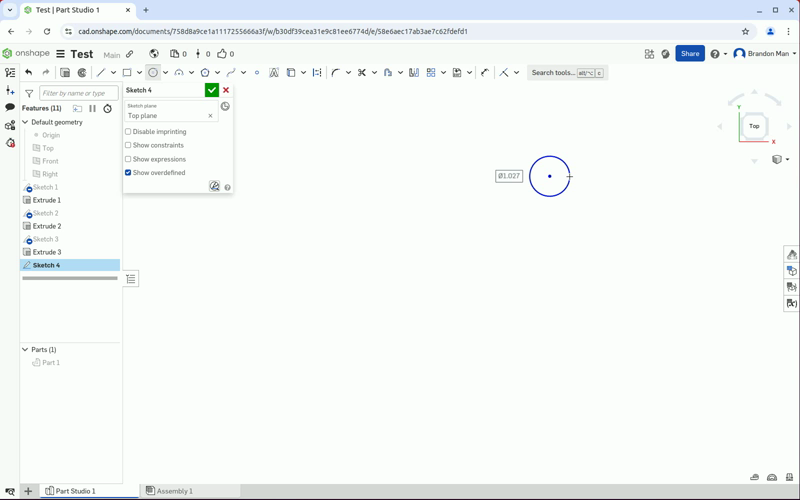
scroll(-6)
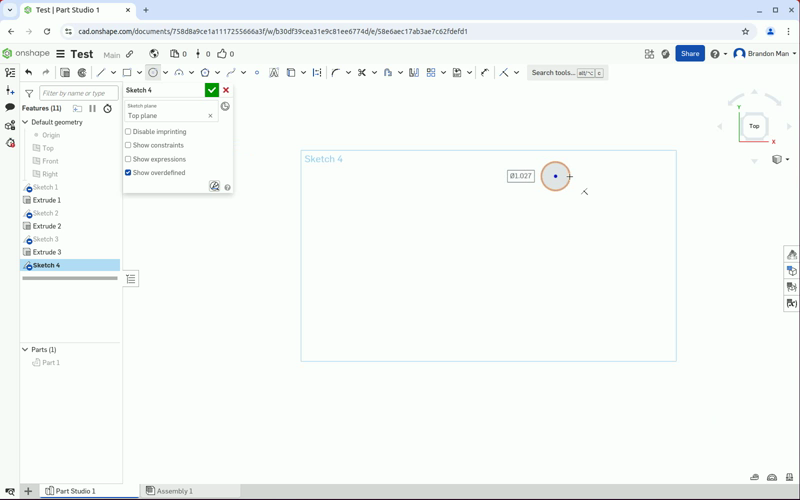
scroll(-6)
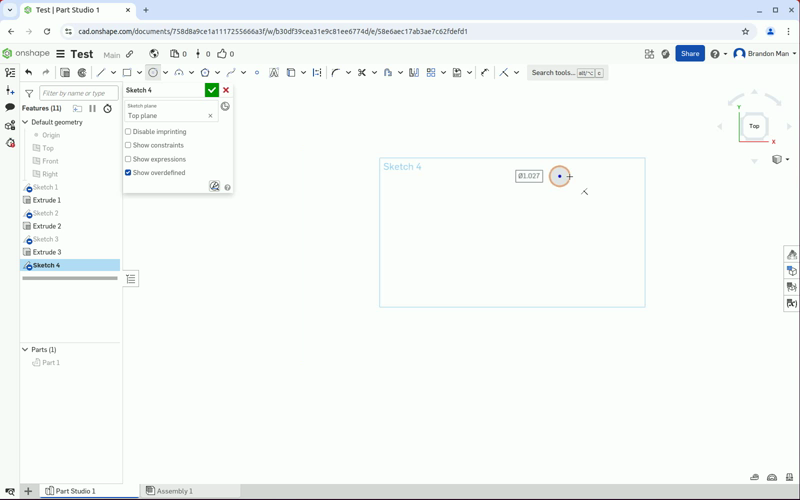
scroll(-6)
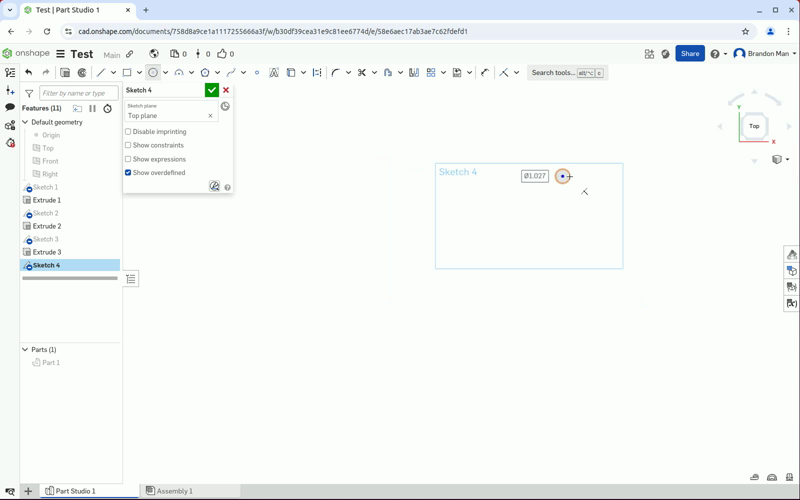
scroll(-6)
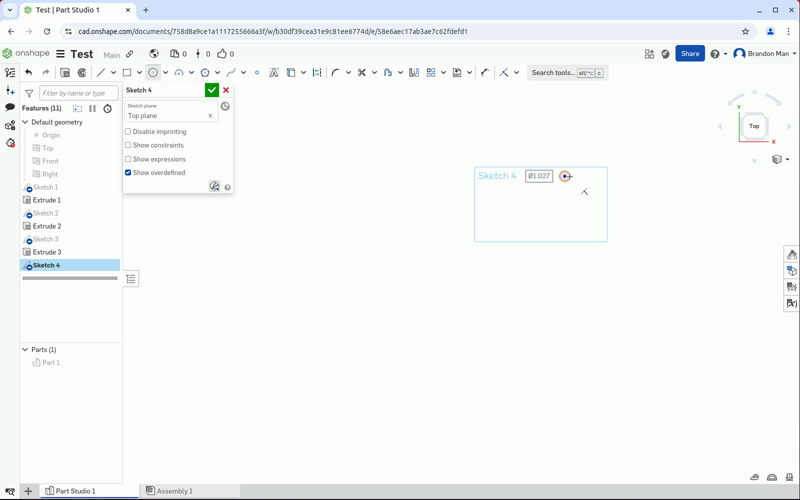
scroll(-6)
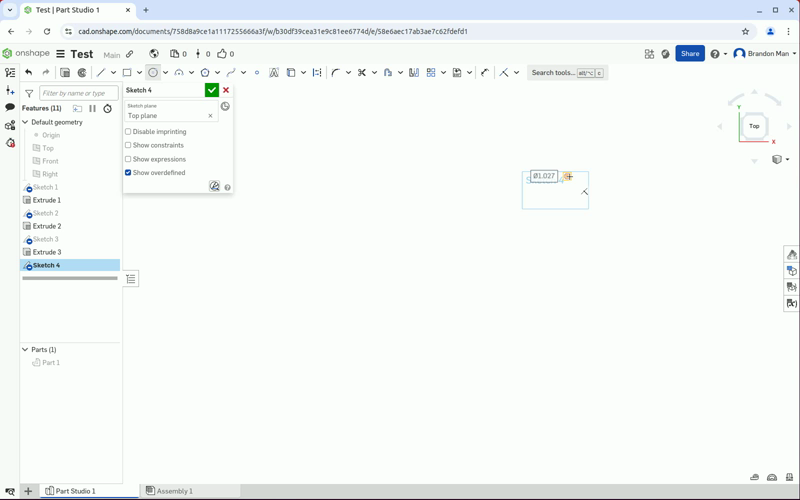
key(esc)
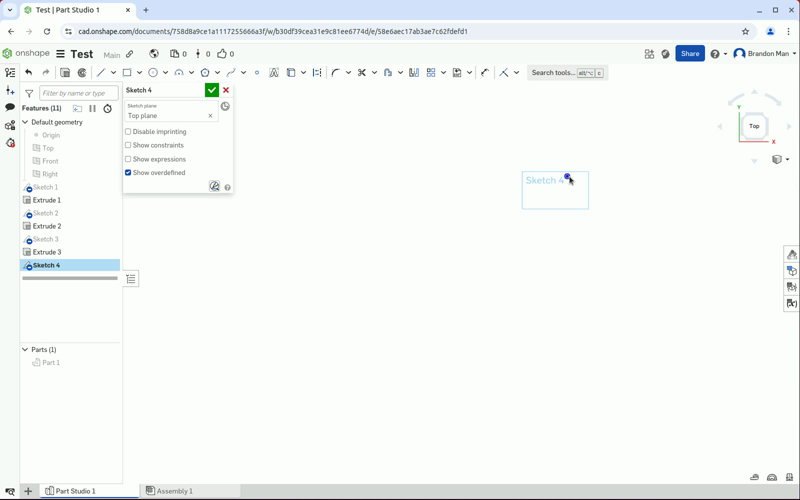
mouse_move(569, 177)
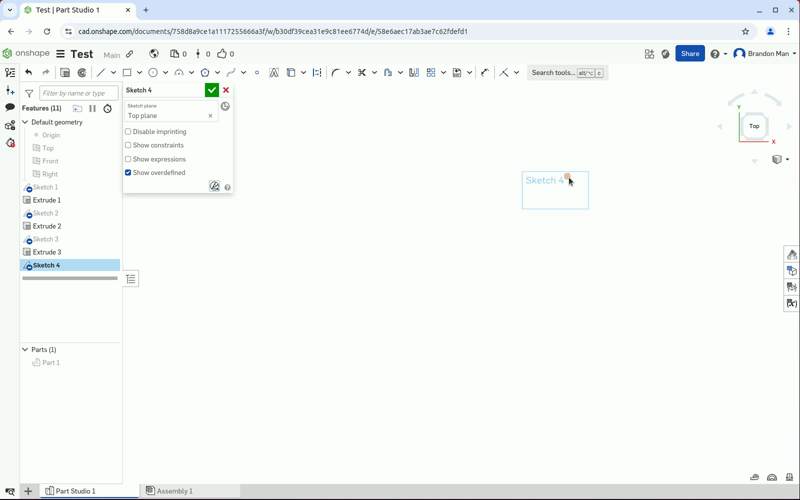
scroll(6)
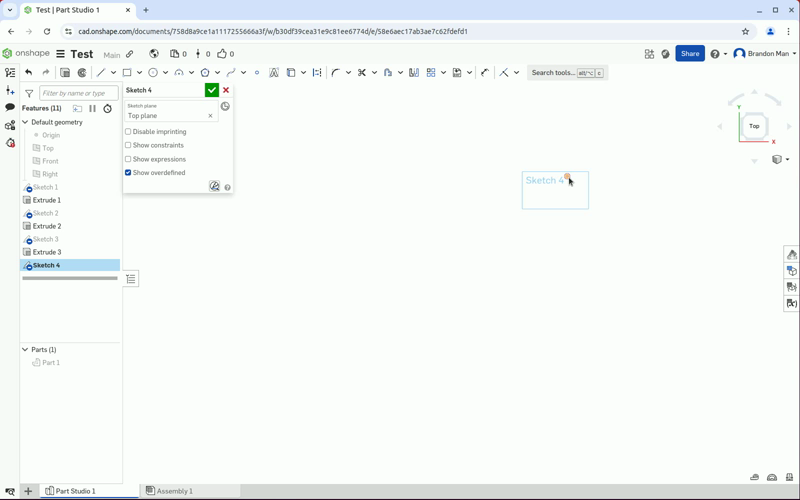
scroll(6)
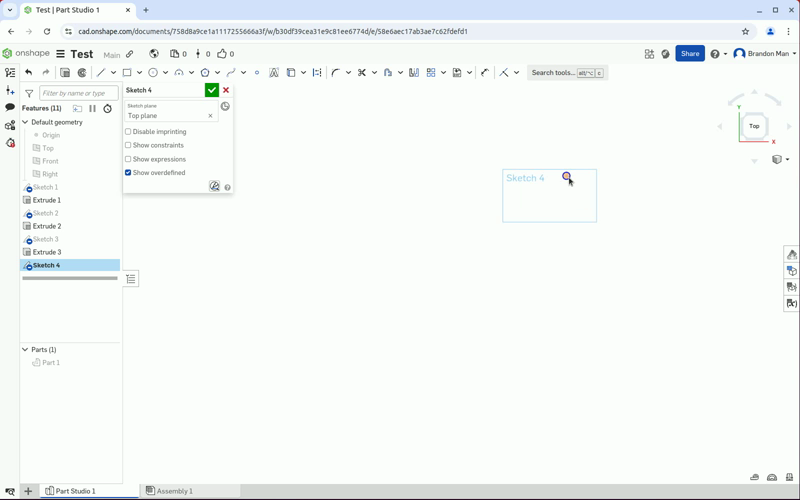
scroll(6)
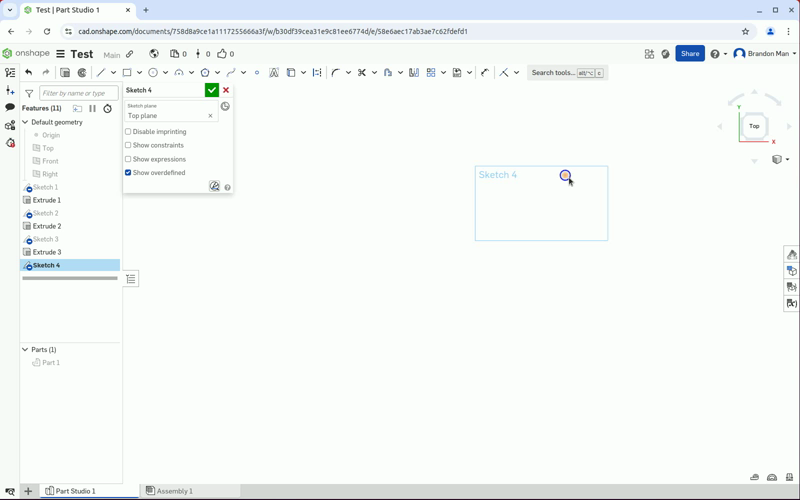
scroll(6)
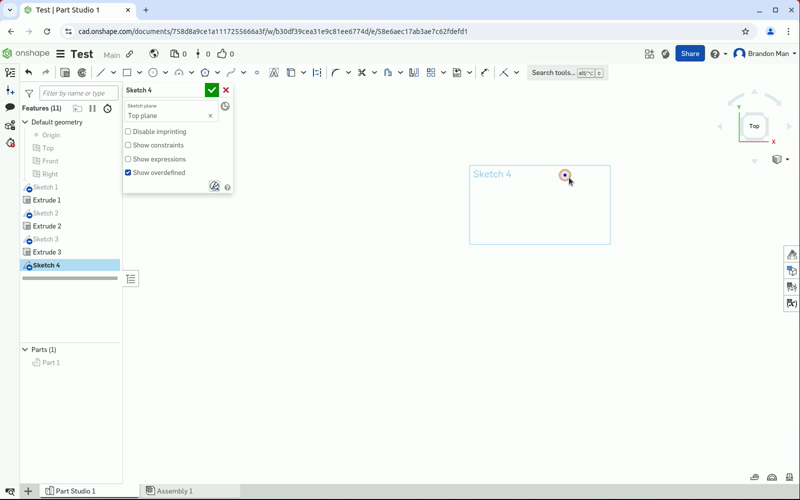
scroll(6)
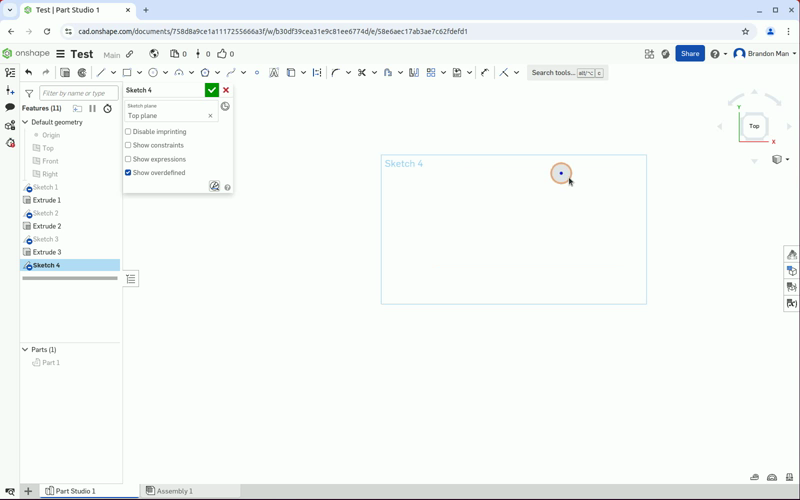
scroll(6)
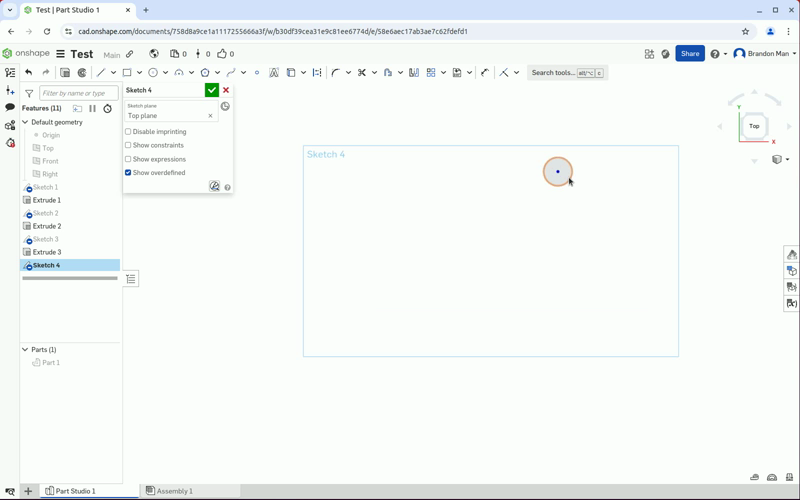
scroll(6)
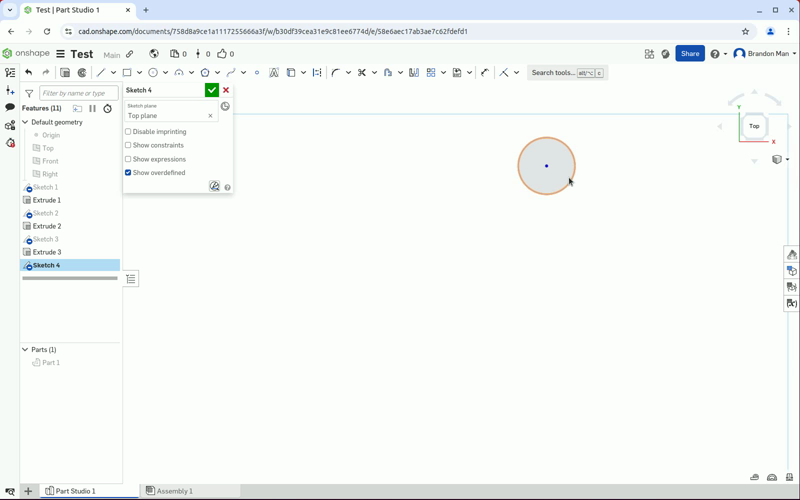
click(569, 177)
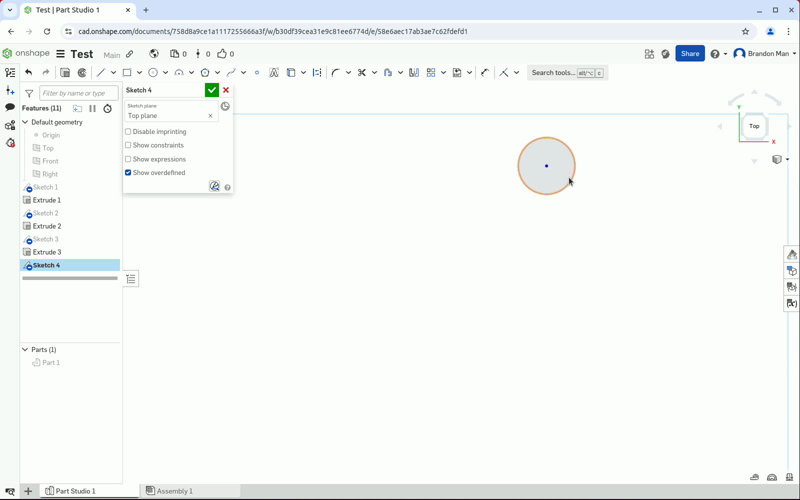
scroll(-6)
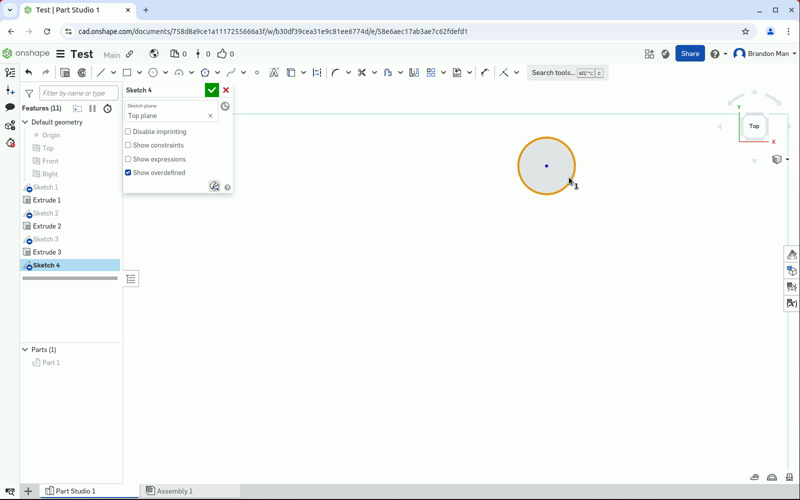
scroll(-6)
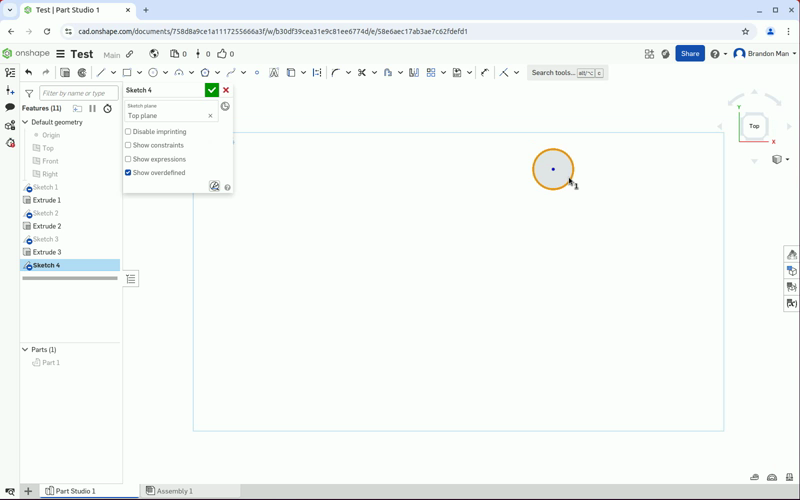
scroll(-6)
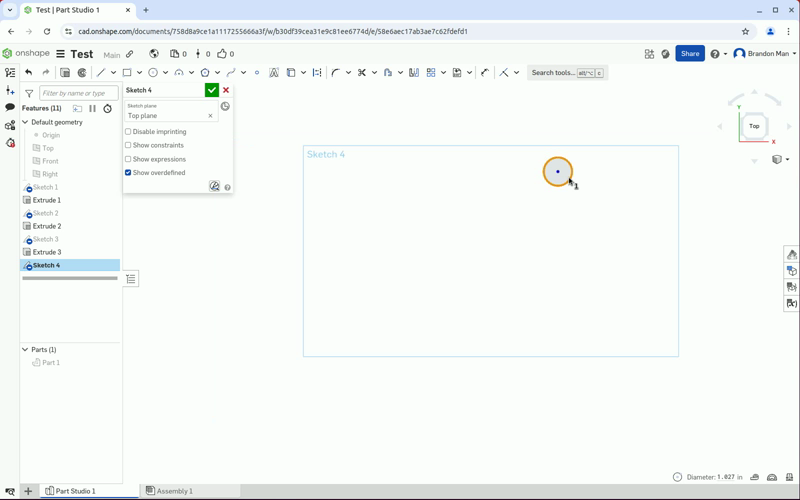
scroll(-6)
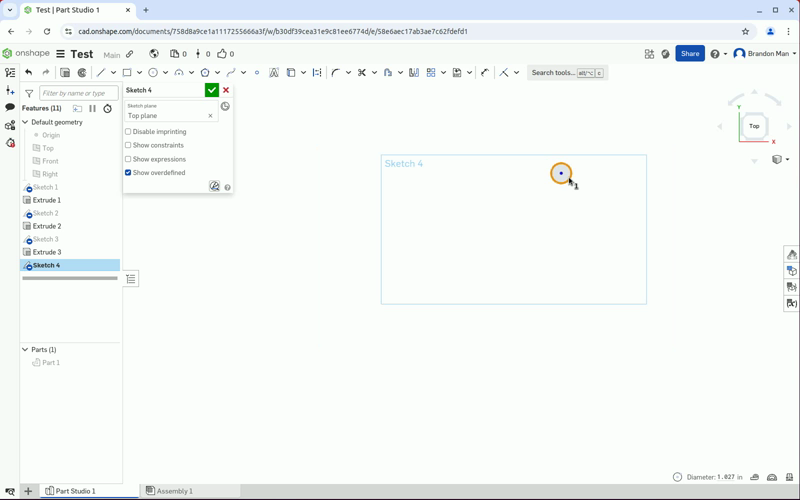
scroll(-6)
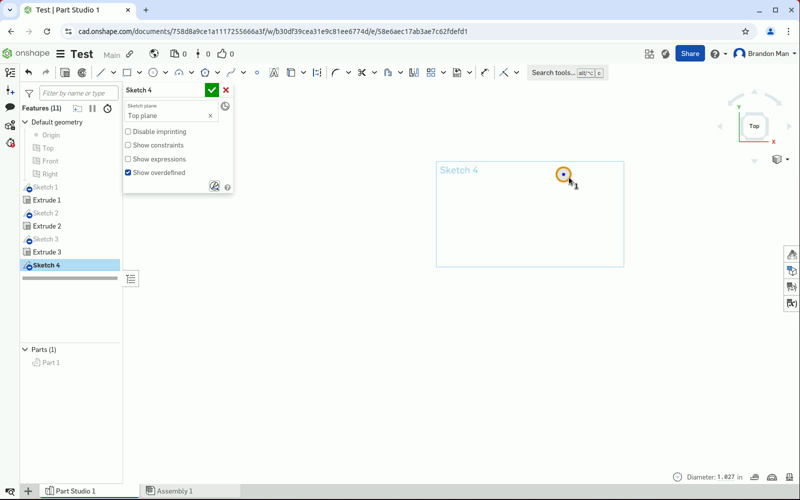
scroll(-6)
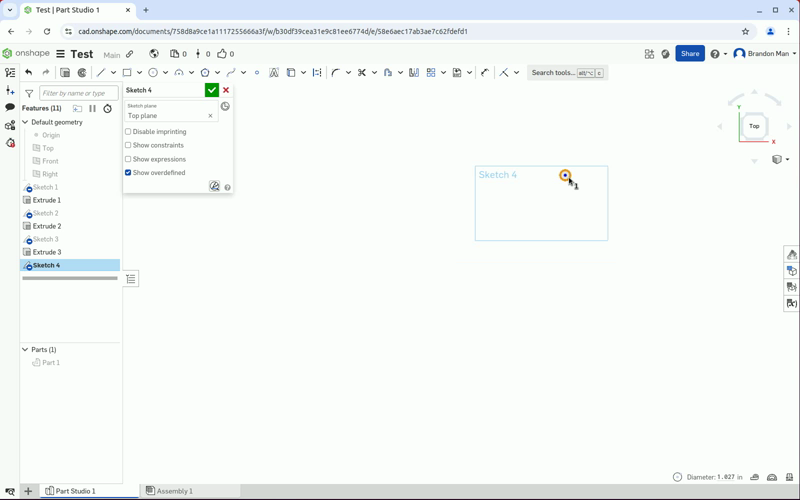
scroll(-6)
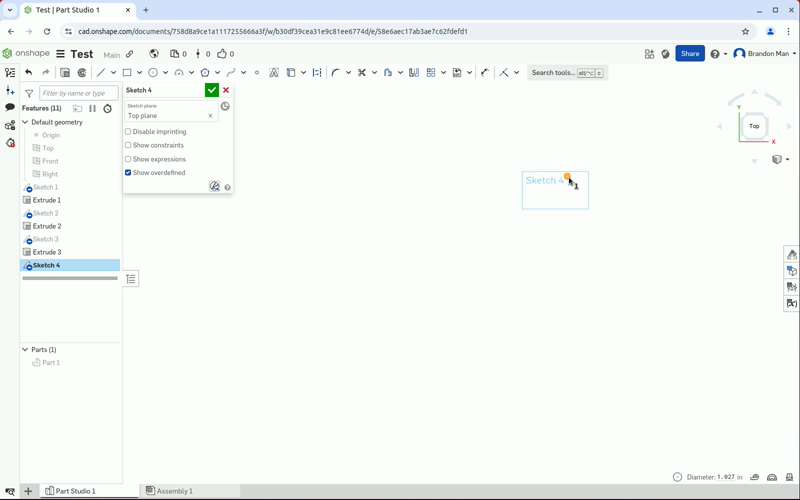
mouse_move(73, 352)
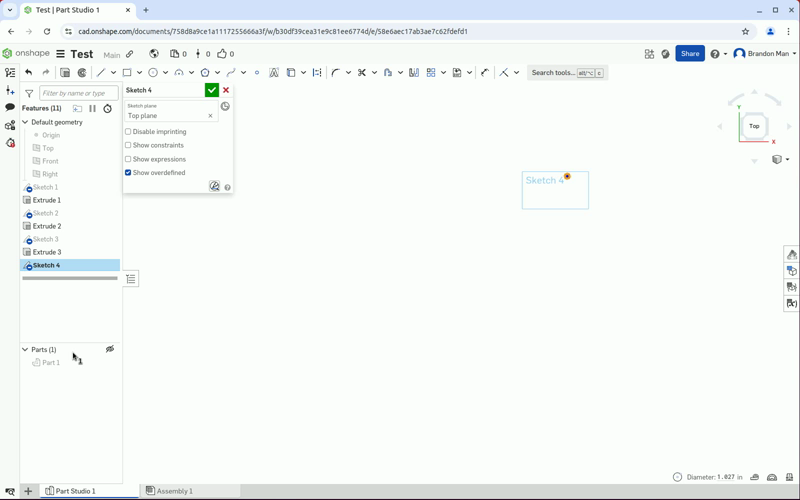
key(shift+y)
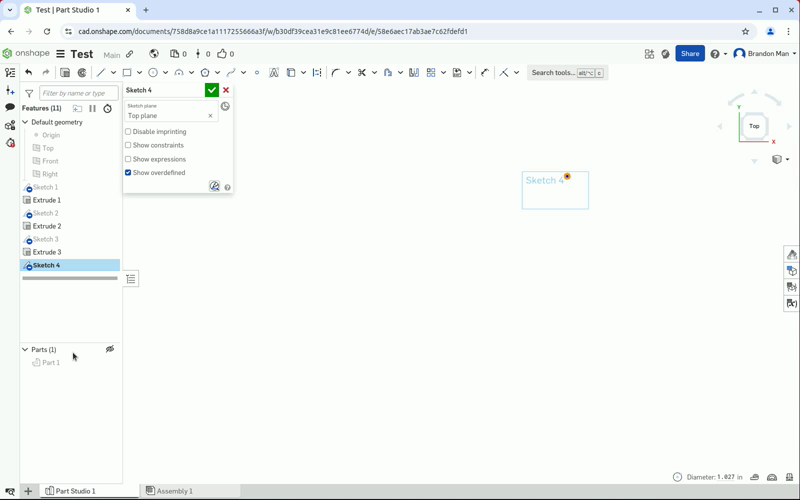
key(shift+e)
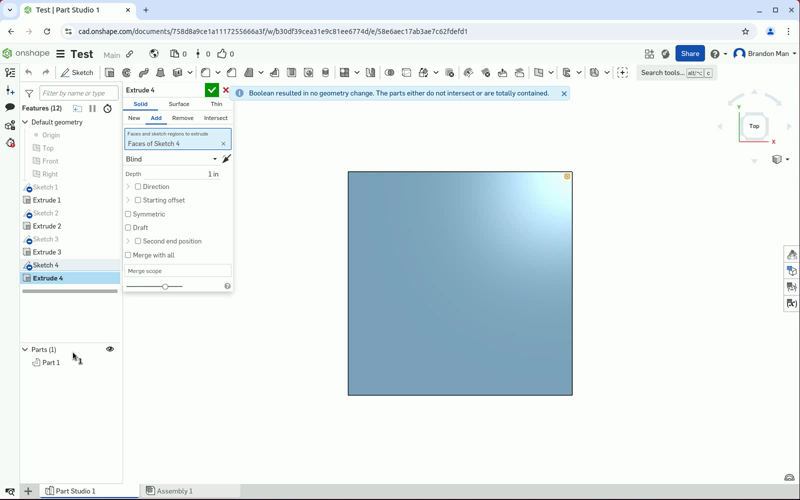
mouse_move(143, 106)
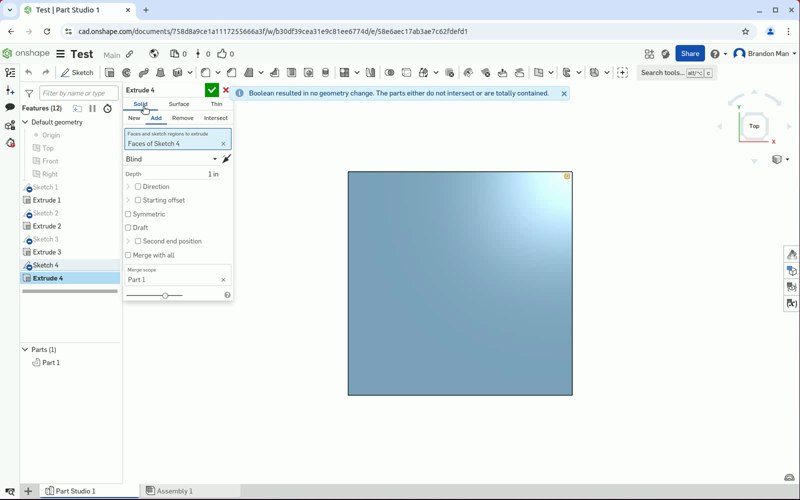
click(143, 106)
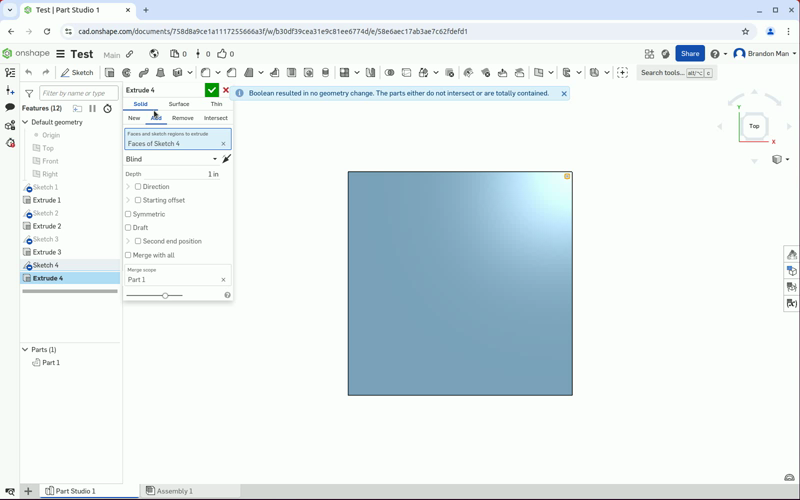
mouse_move(186, 120)
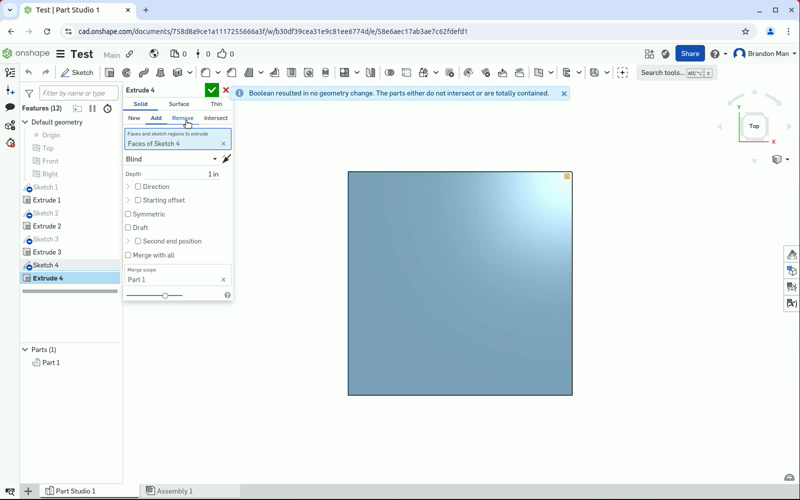
click(186, 120)
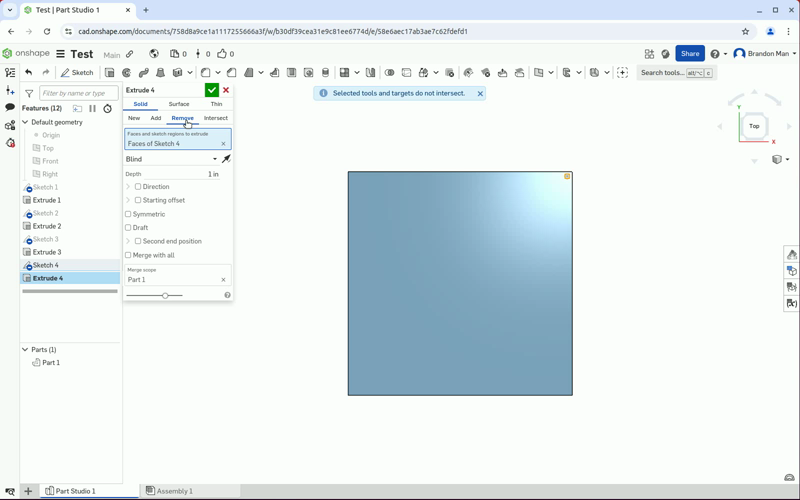
key(tab, 4)
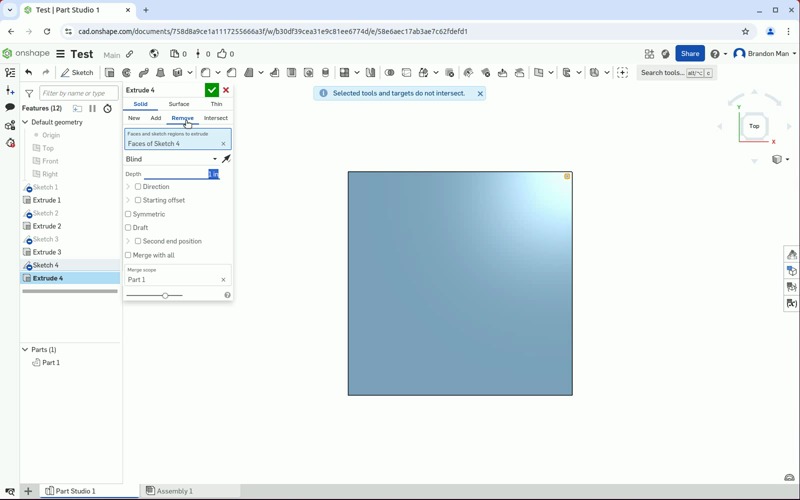
text(-1.204)
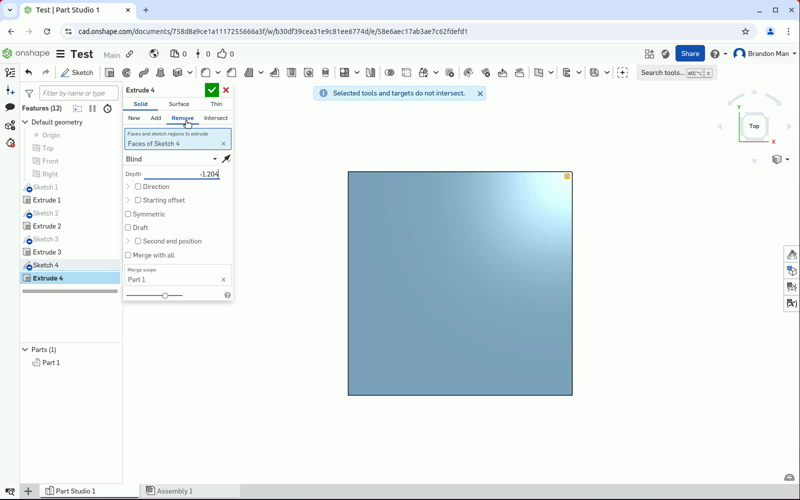
key(tab, 6)
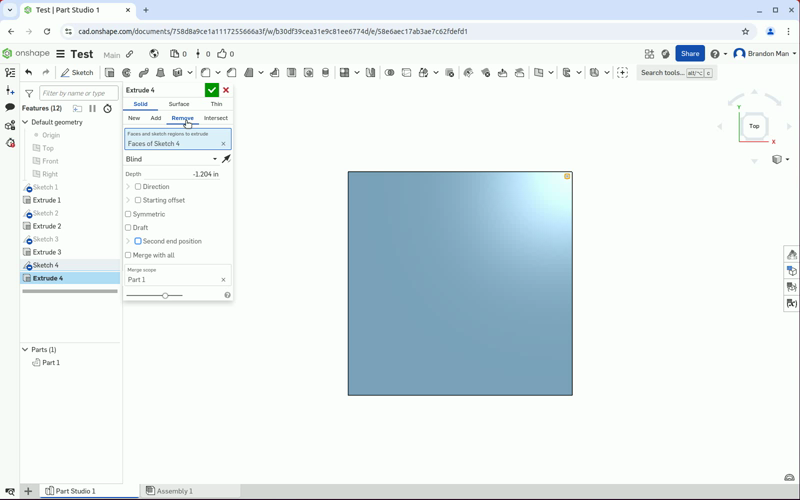
key(space)
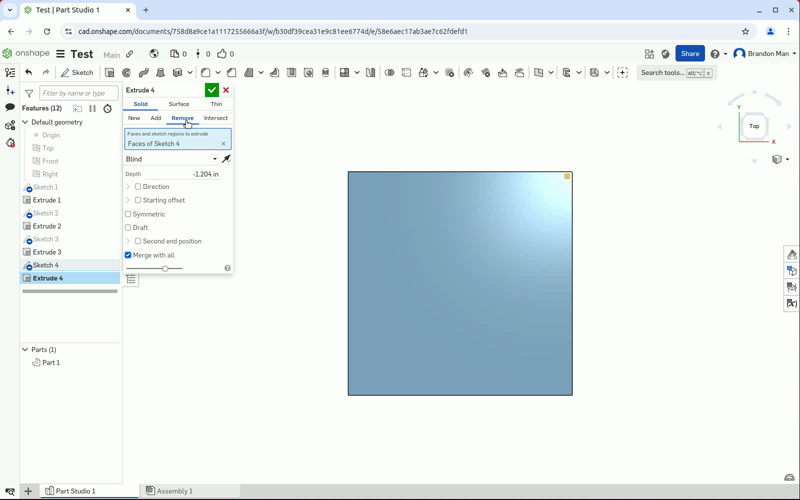
key(enter)
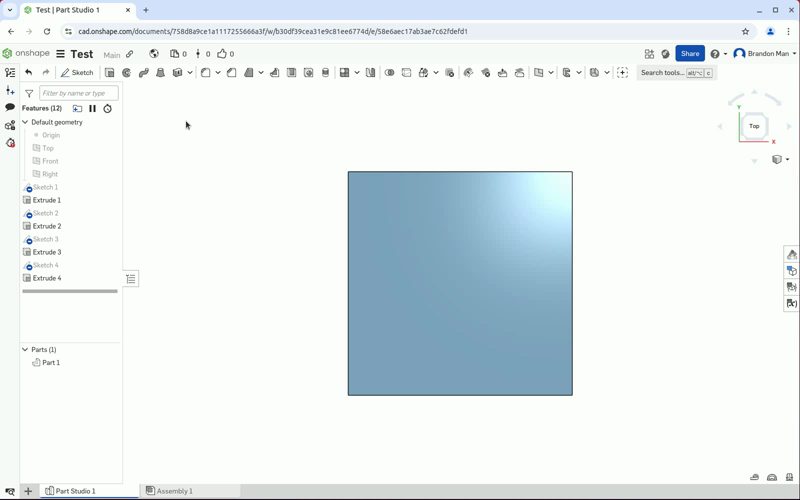
key(shift+h)
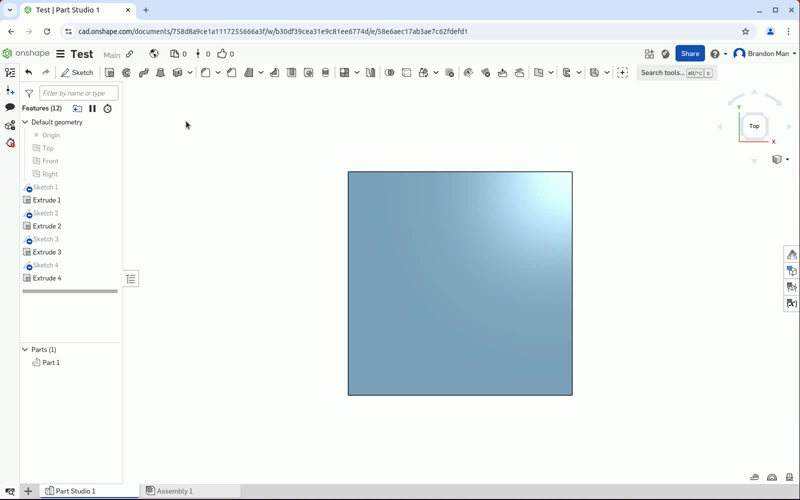
key(shift+h)
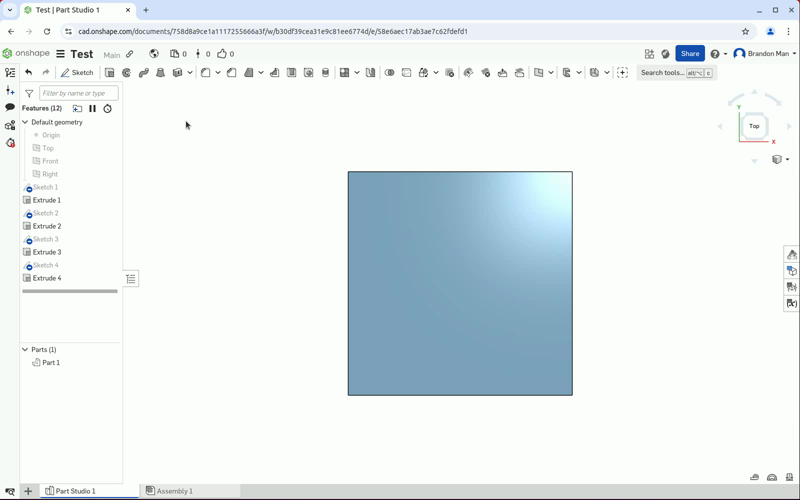
mouse_move(73, 189)
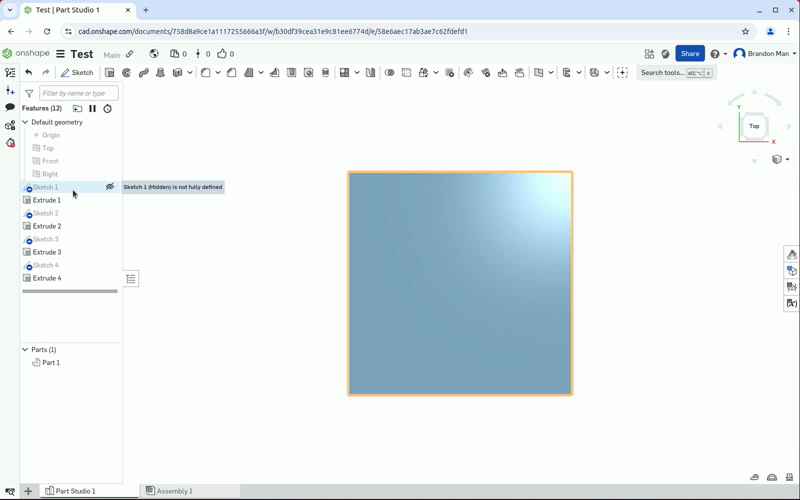
click(73, 189)
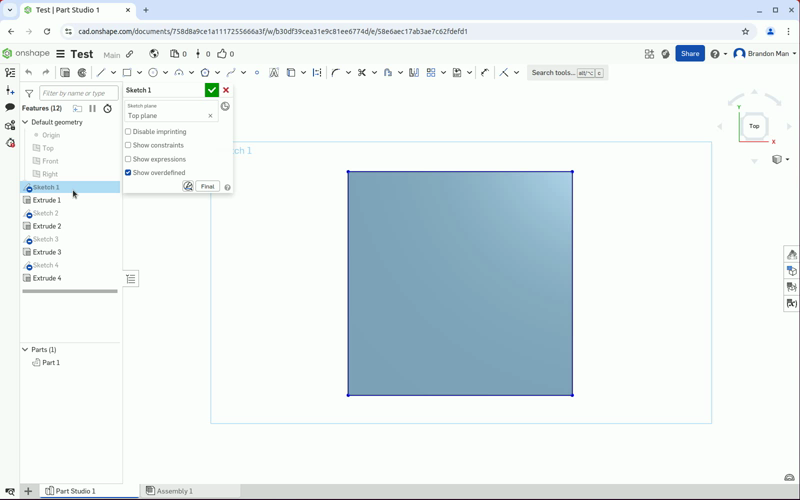
mouse_move(229, 92)
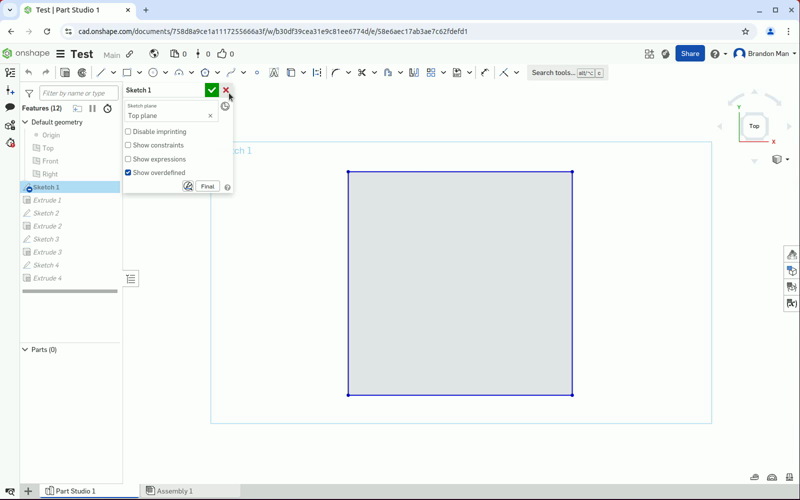
click(229, 92)
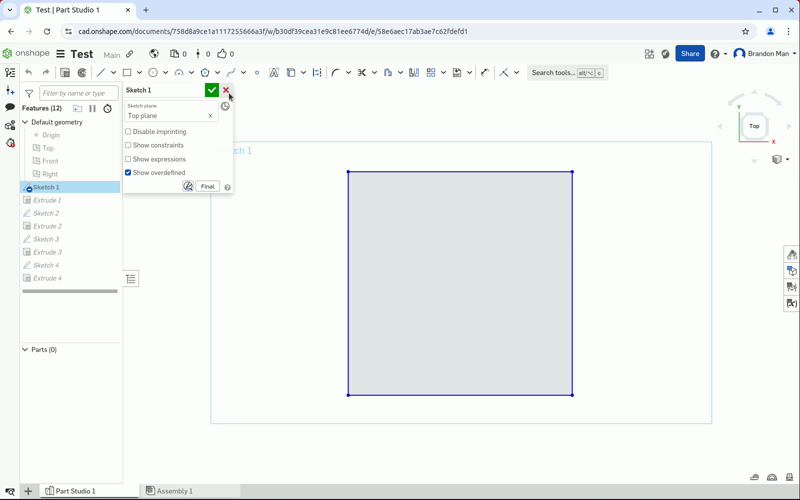
key(shift+s)
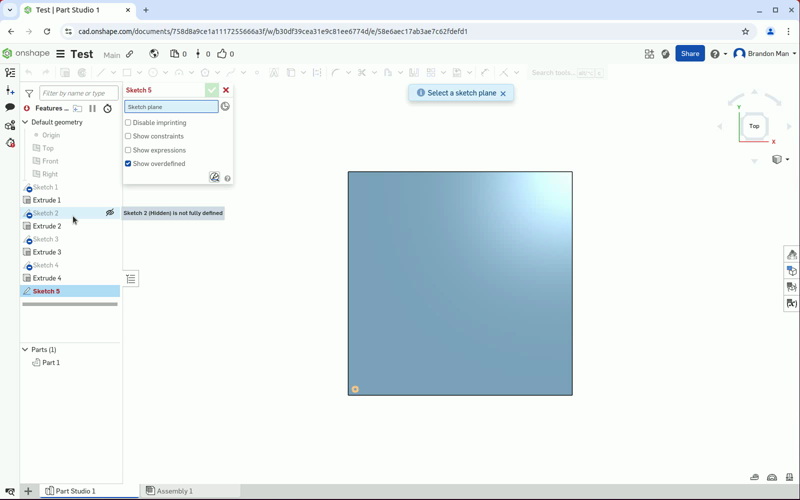
scroll(3)
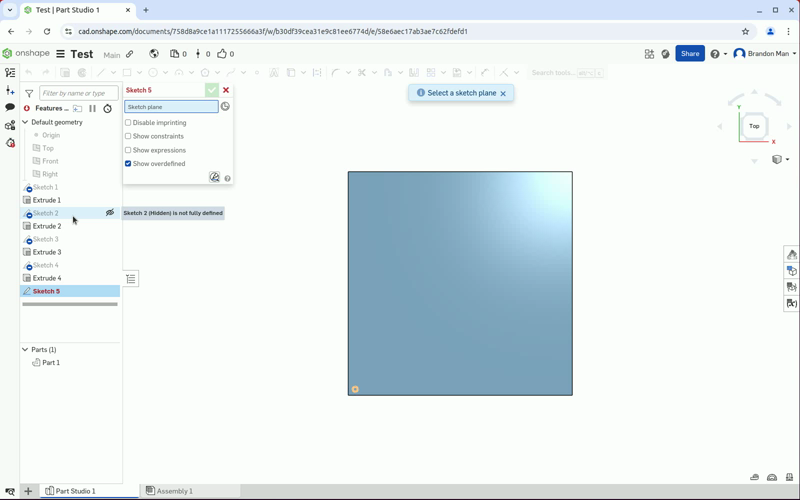
mouse_move(73, 150)
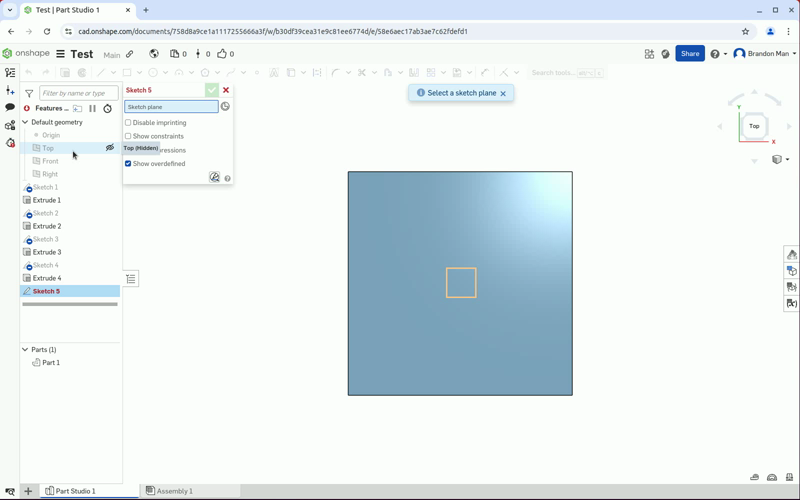
click(73, 150)
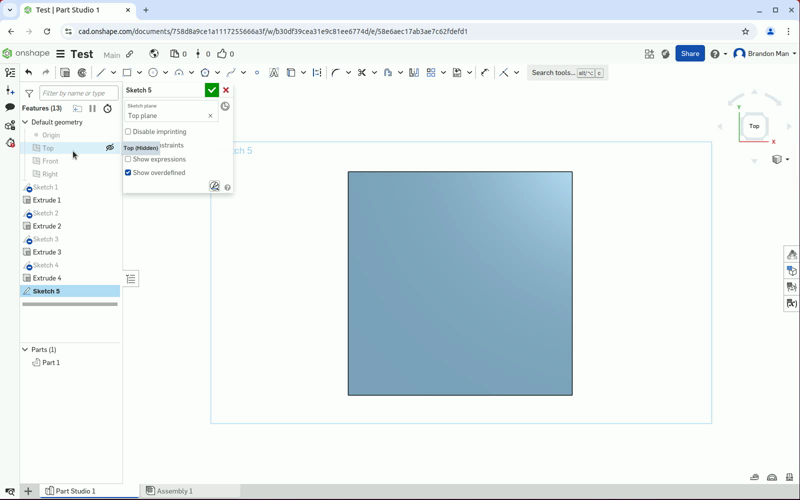
mouse_move(73, 352)
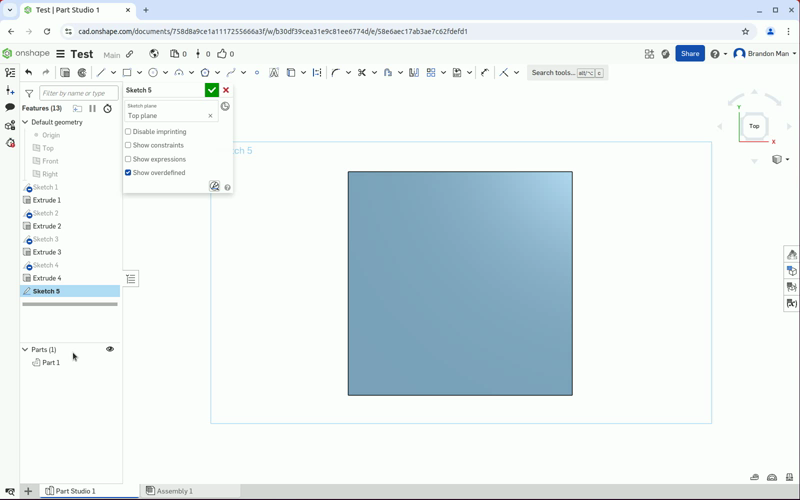
key(y)
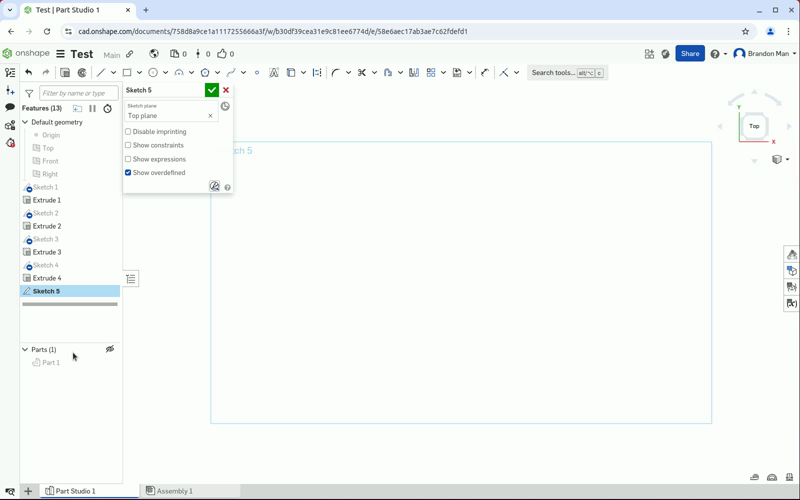
key(c)
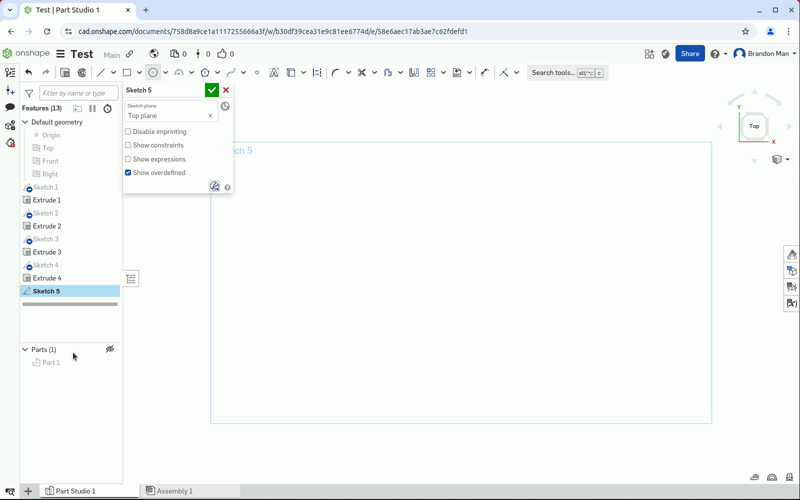
key_down(shift)
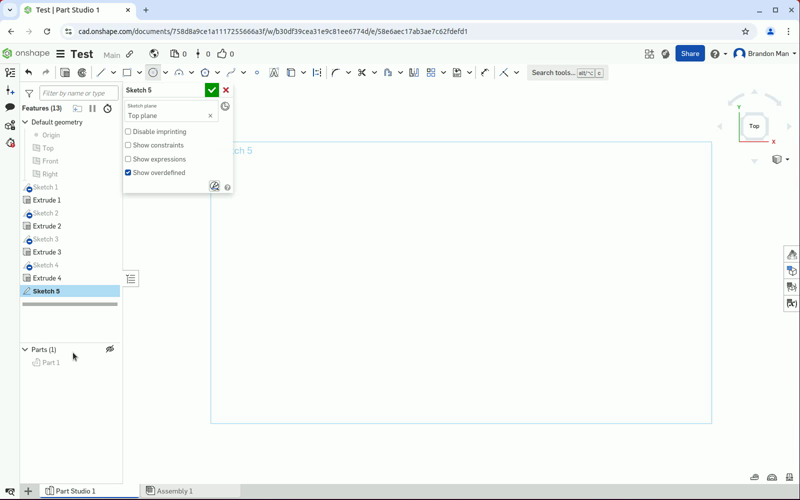
mouse_move(355, 176)
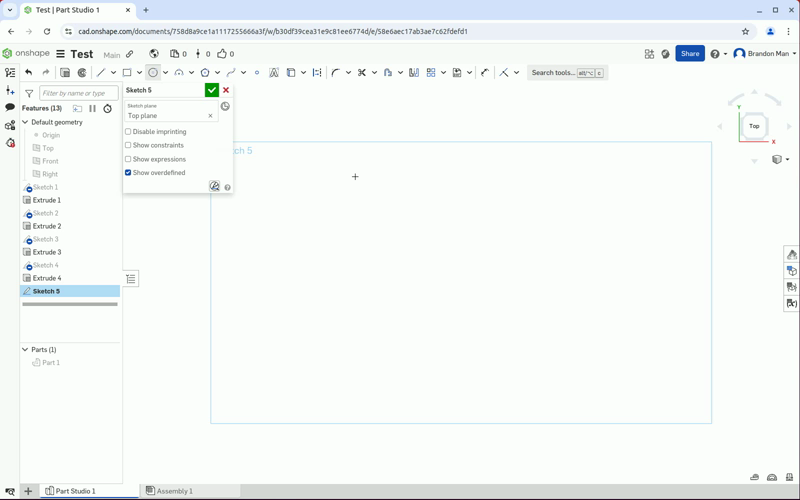
click(355, 176)
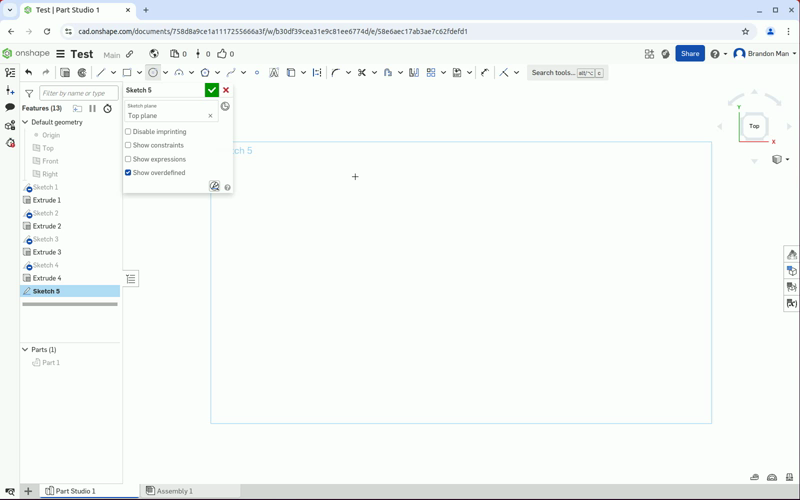
key_up(shift)
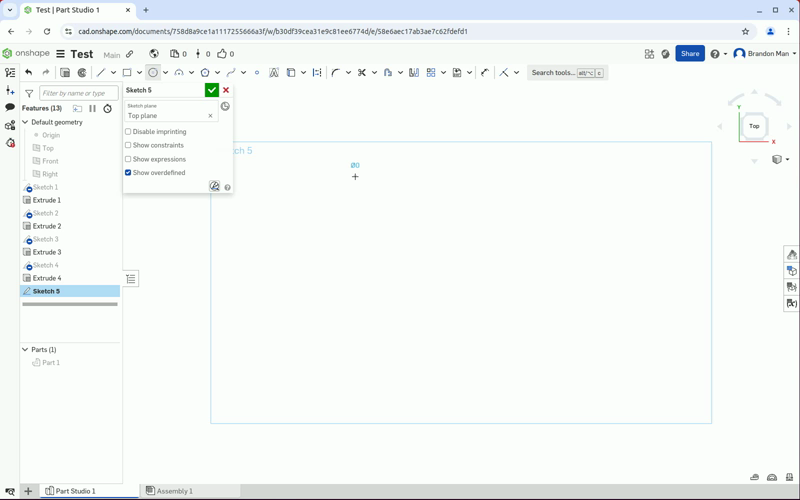
mouse_move(357, 176)
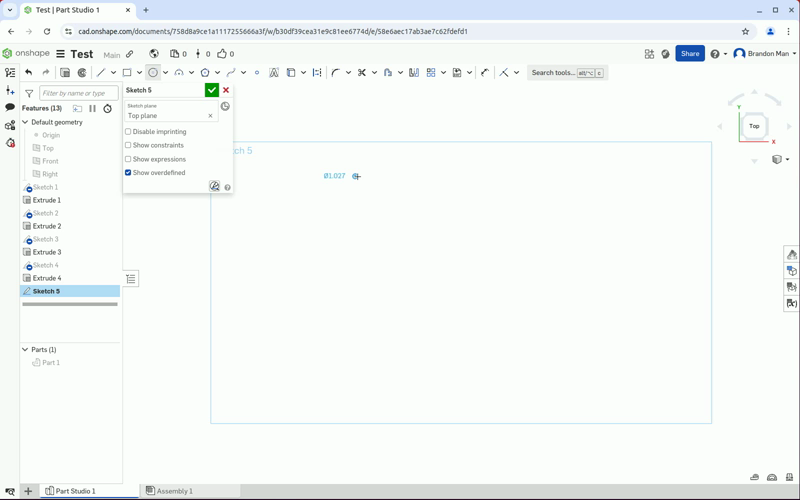
scroll(6)
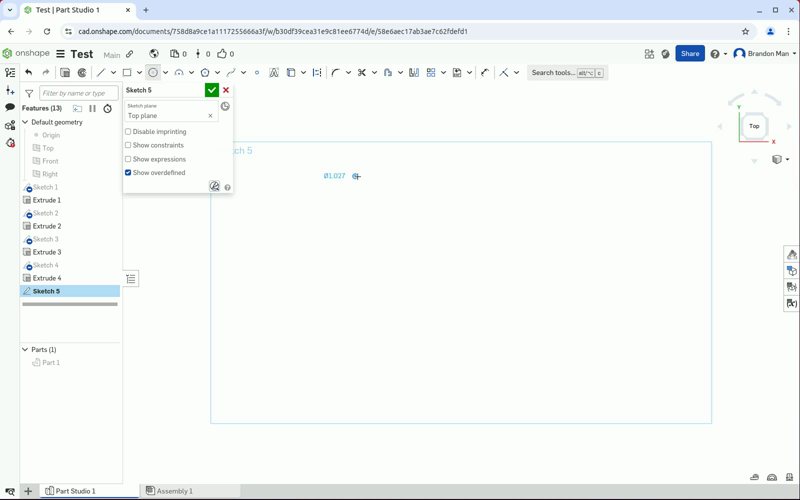
scroll(6)
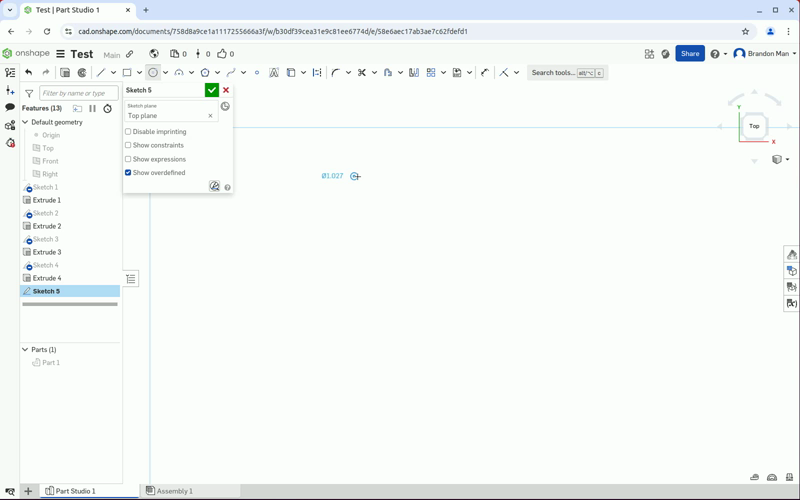
scroll(6)
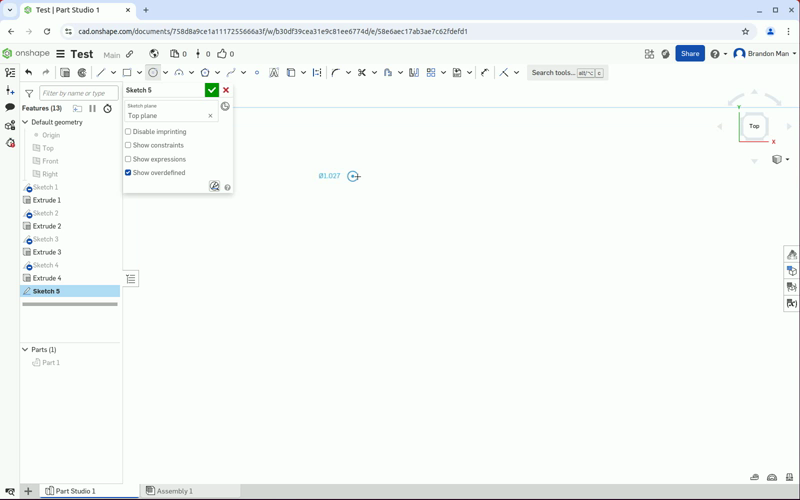
scroll(6)
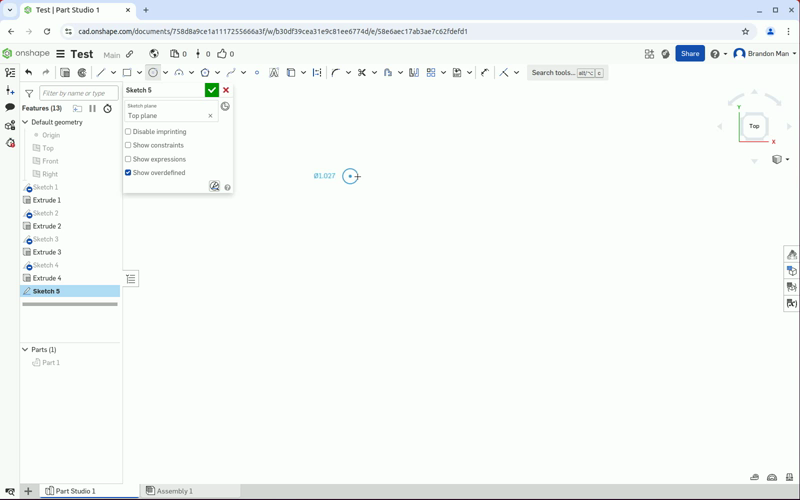
scroll(6)
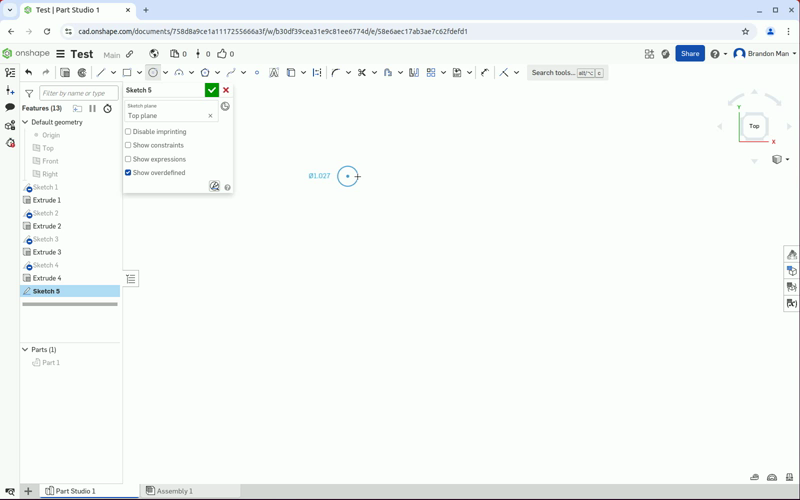
scroll(6)
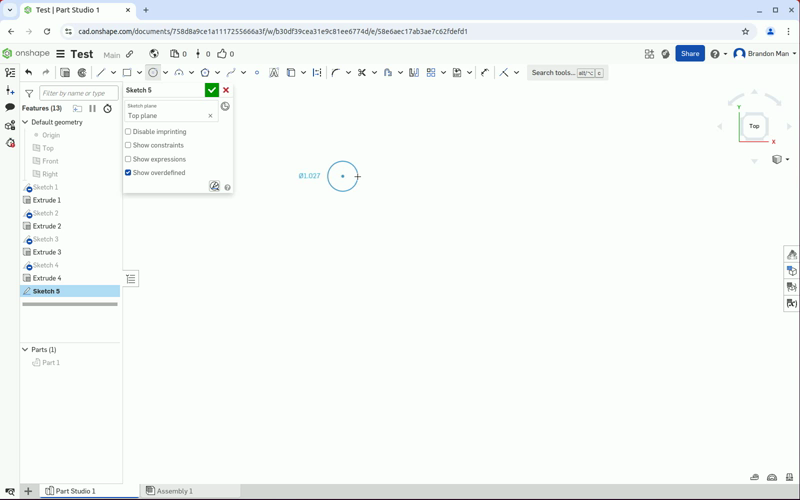
scroll(6)
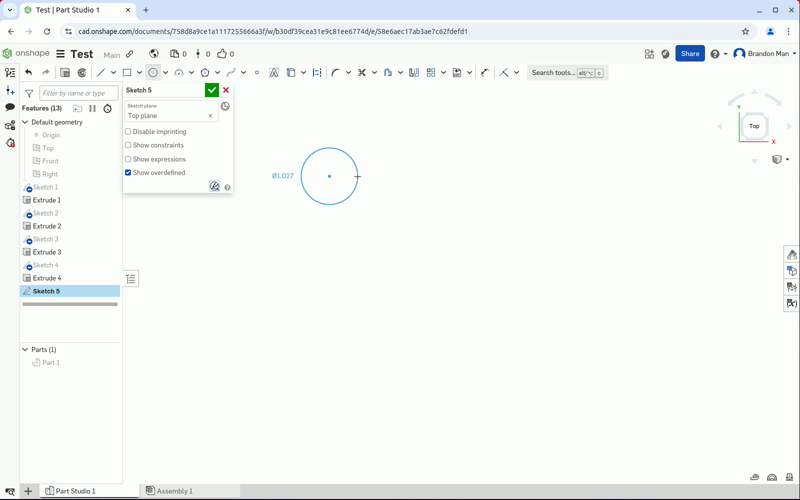
click(357, 176)
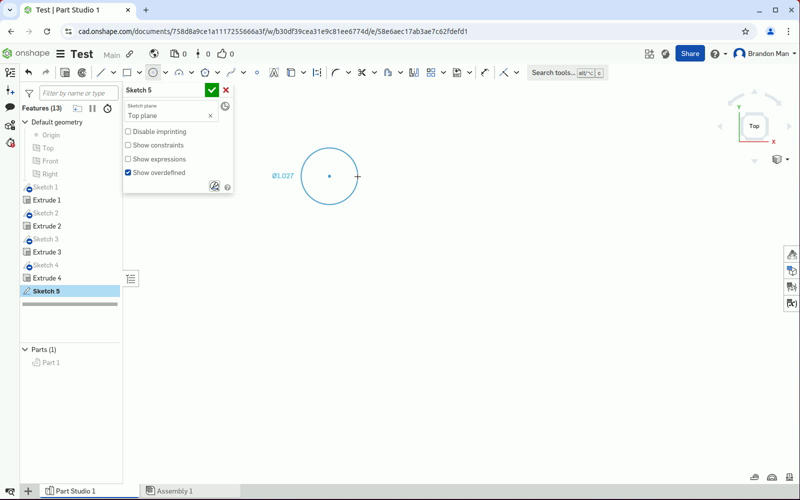
scroll(-6)
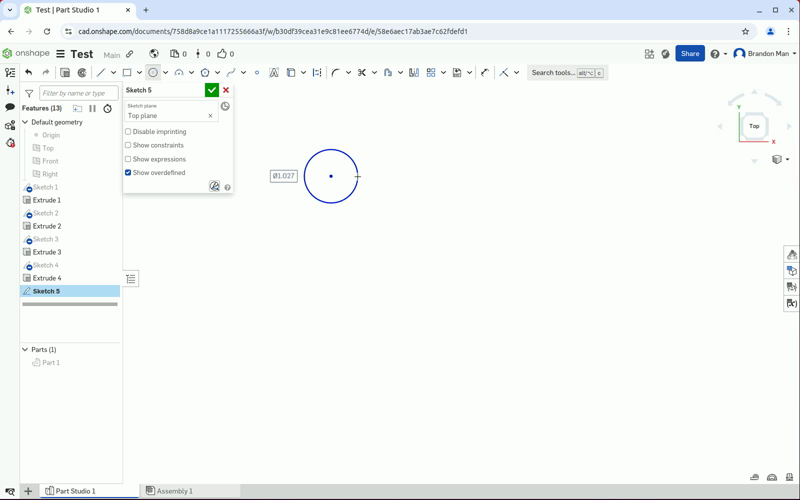
scroll(-6)
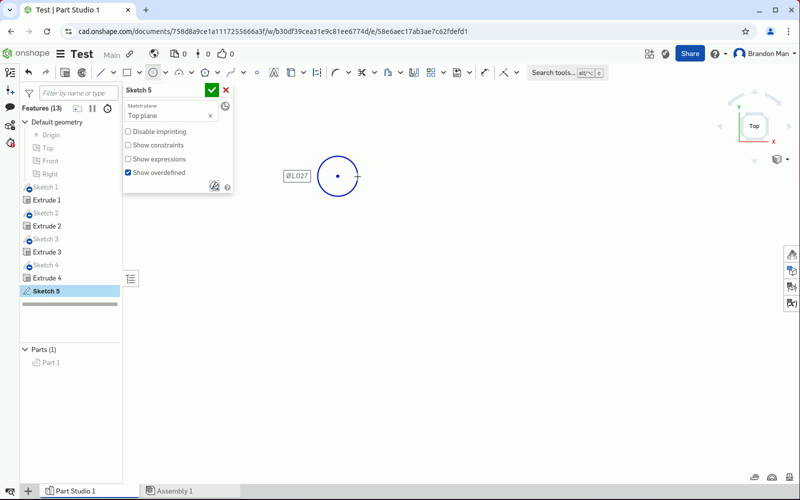
scroll(-6)
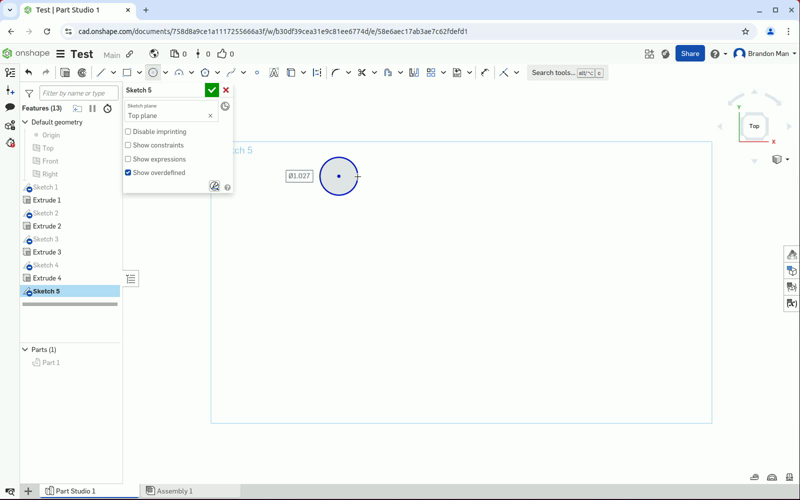
scroll(-6)
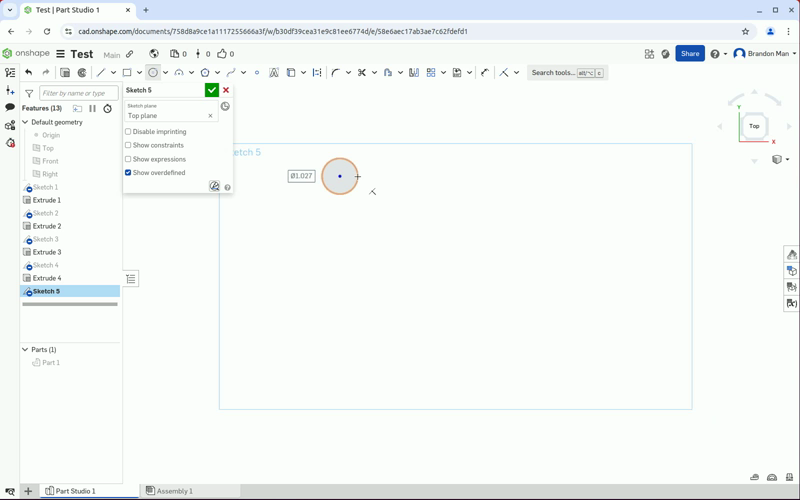
scroll(-6)
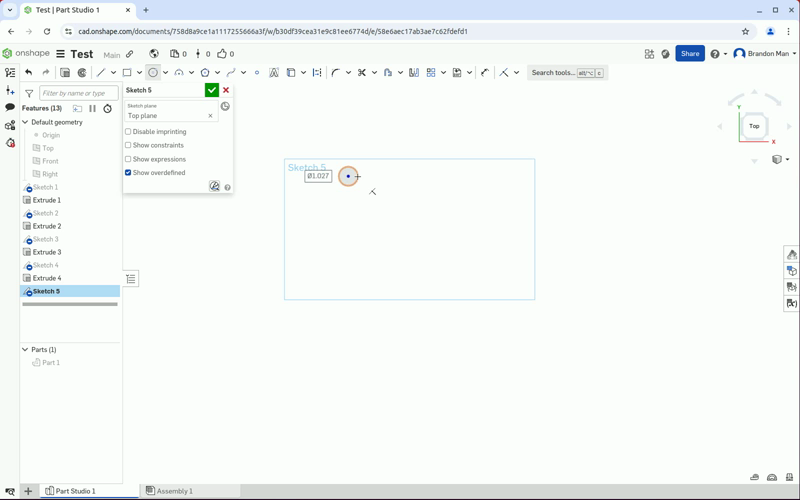
scroll(-6)
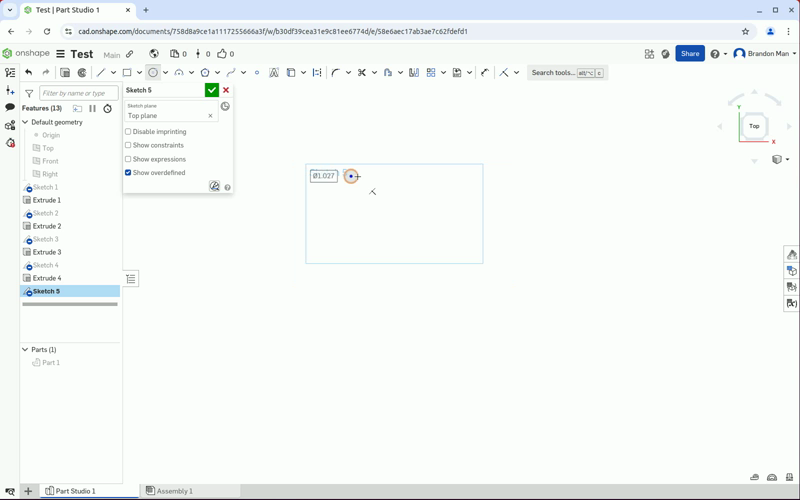
scroll(-6)
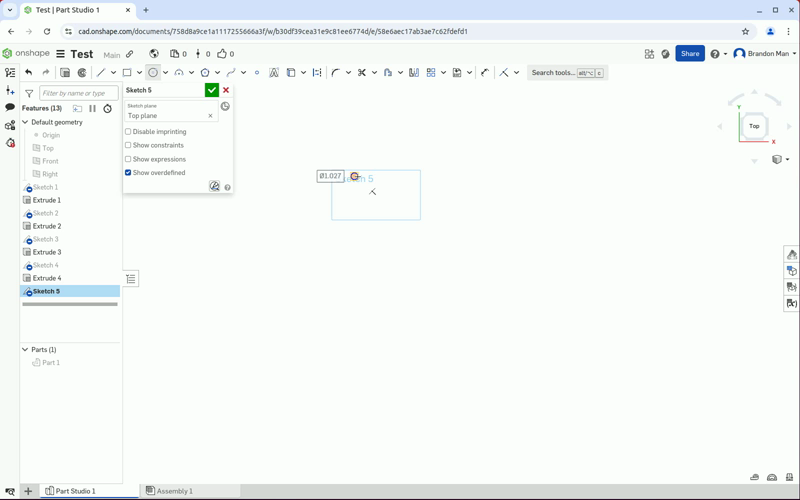
key(esc)
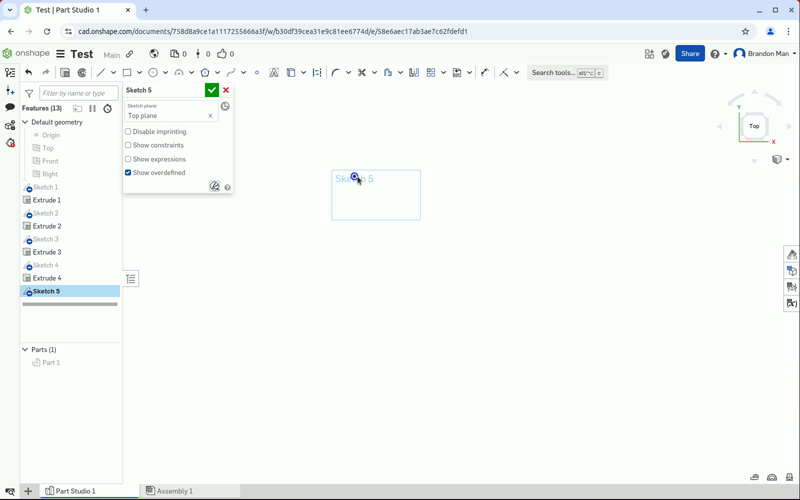
mouse_move(355, 174)
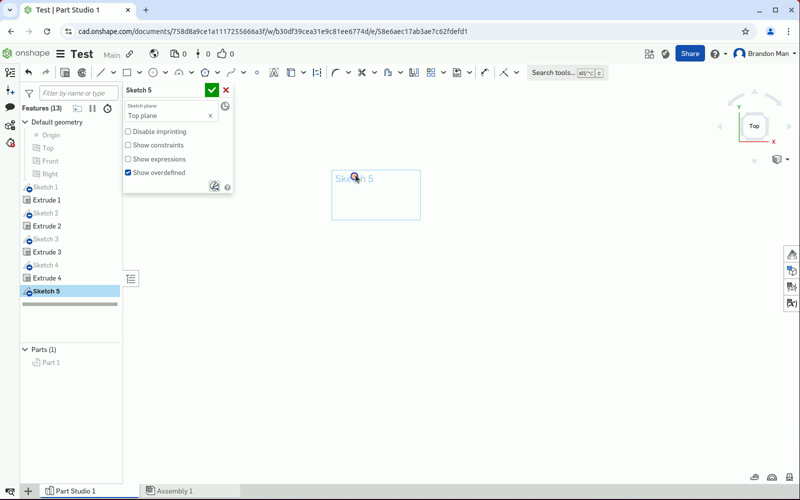
scroll(6)
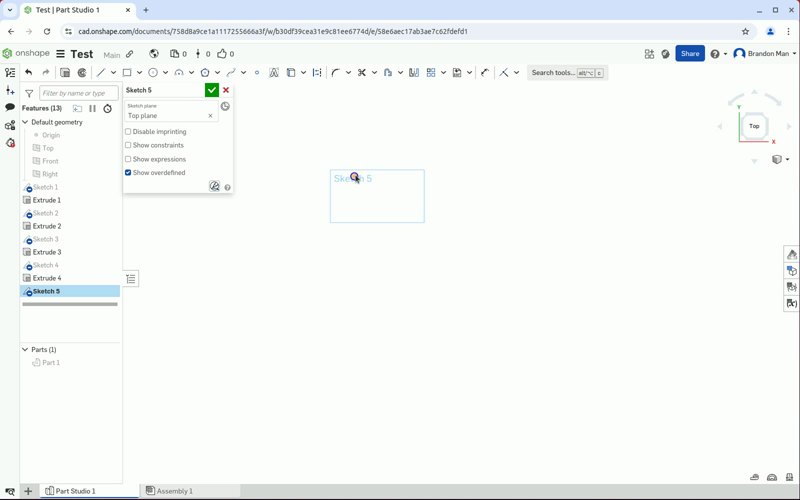
scroll(6)
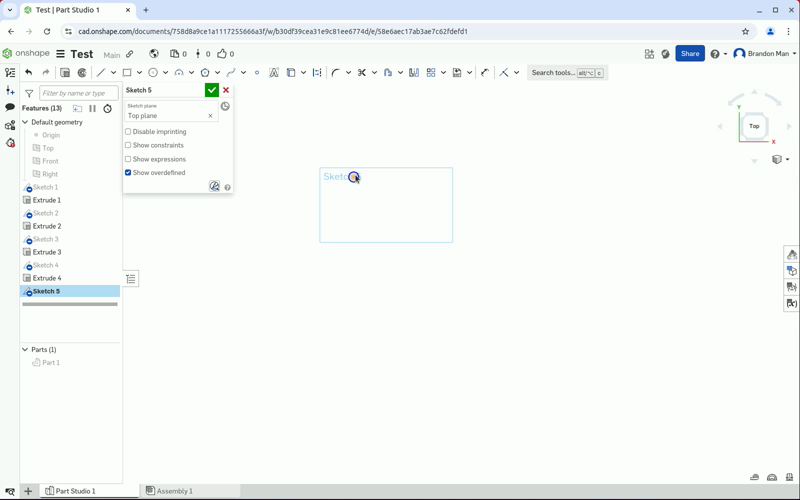
scroll(6)
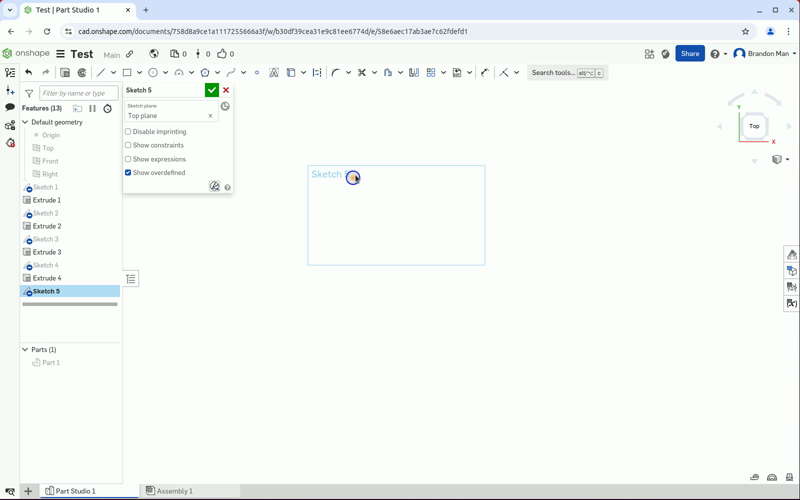
scroll(6)
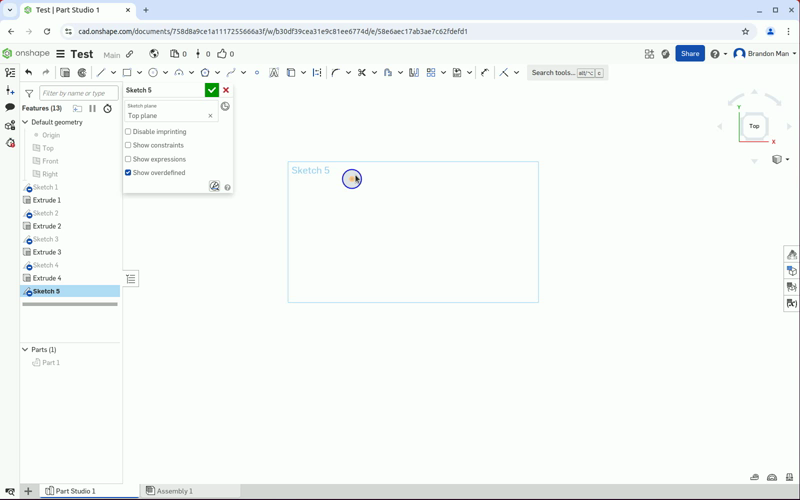
scroll(6)
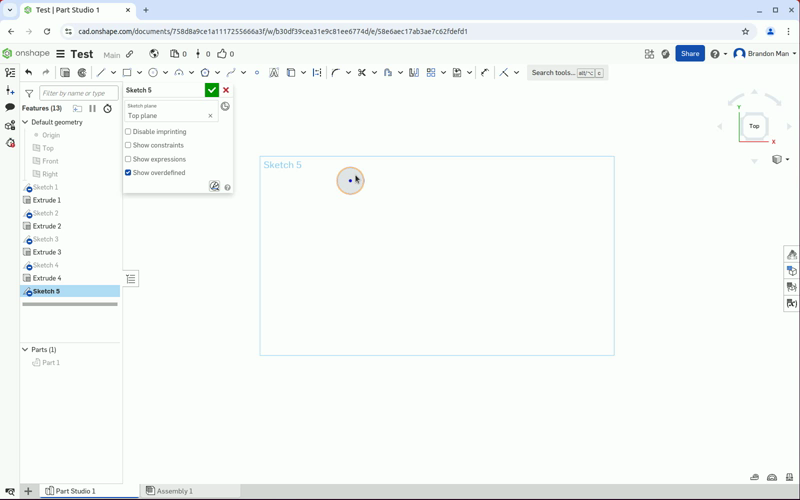
scroll(6)
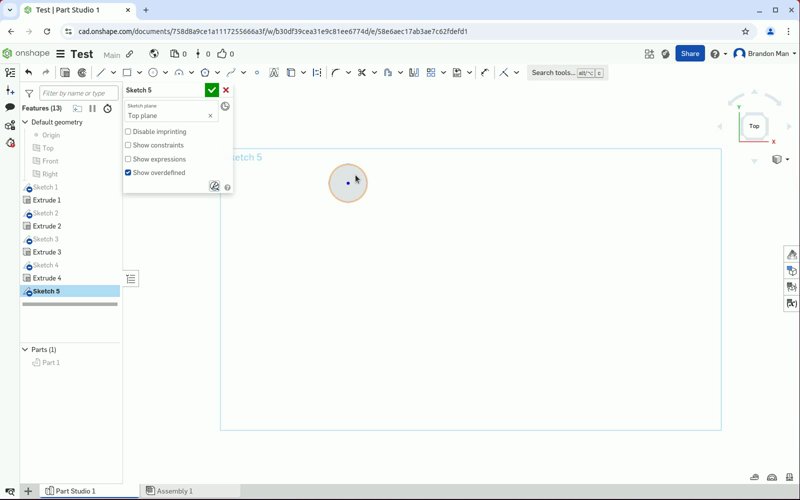
scroll(6)
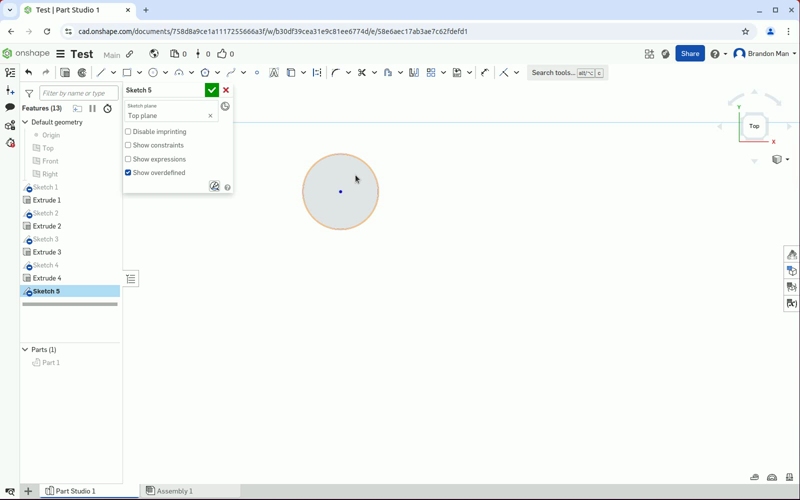
click(355, 174)
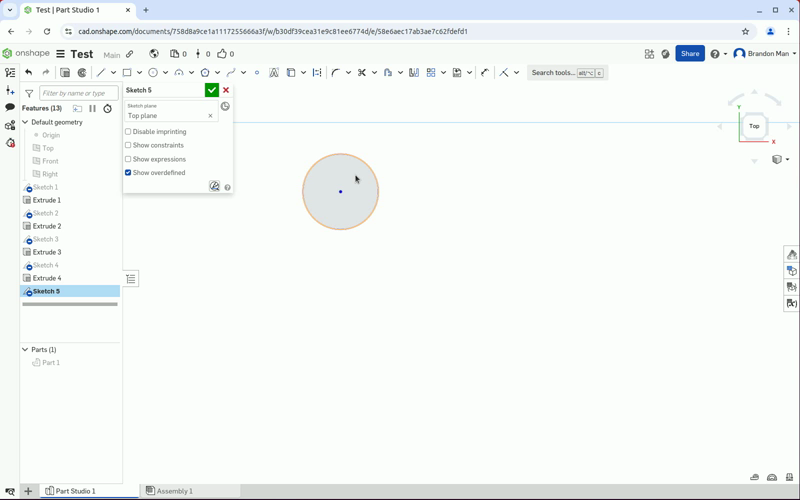
scroll(-6)
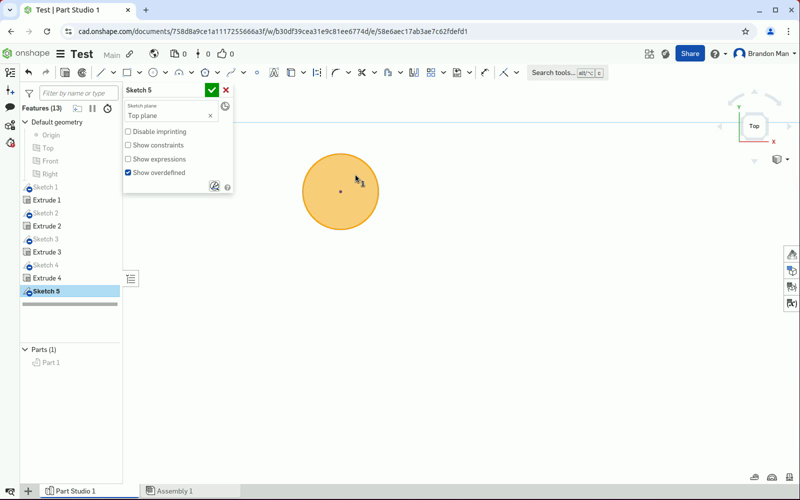
scroll(-6)
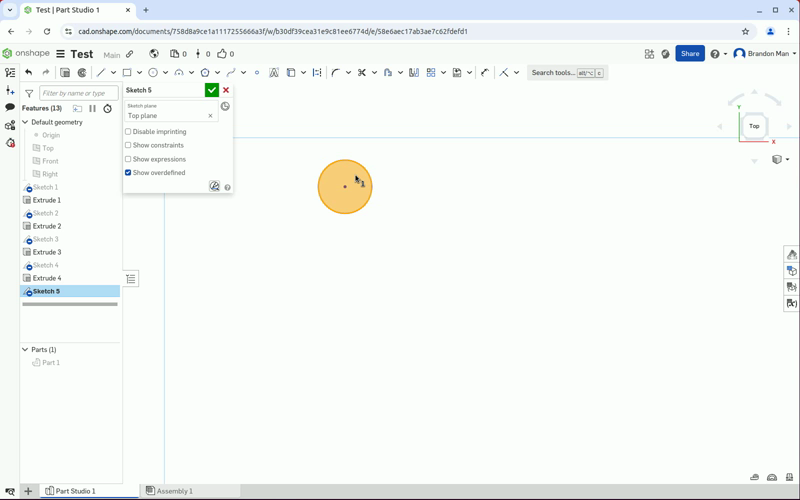
scroll(-6)
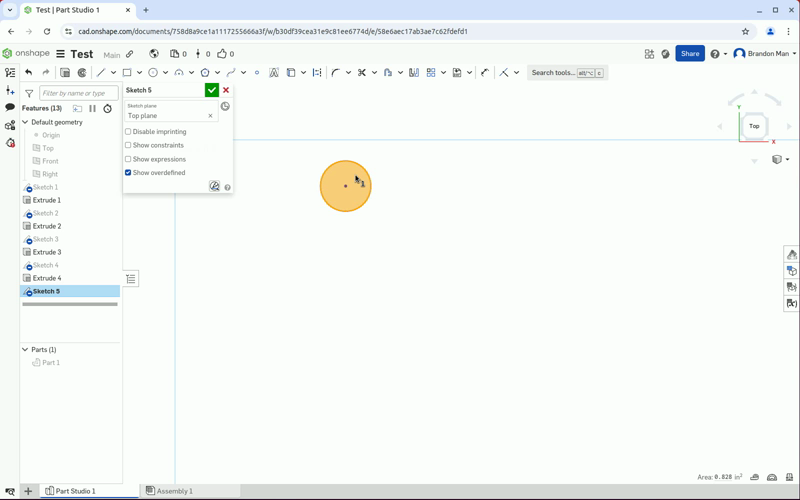
scroll(-6)
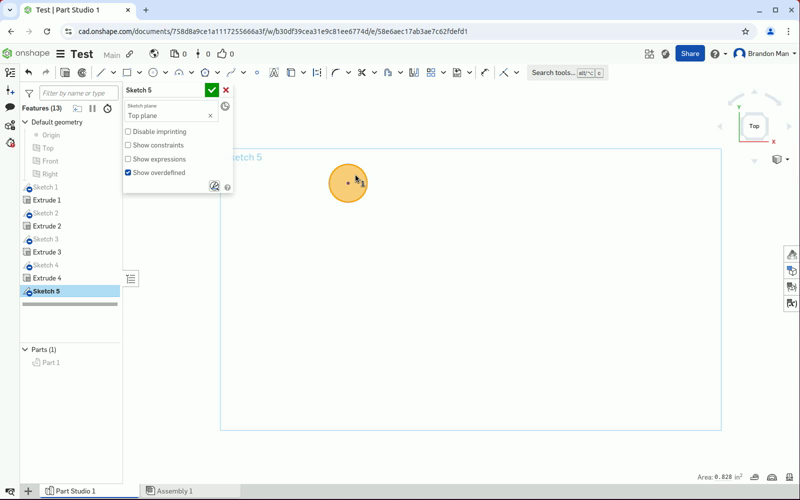
scroll(-6)
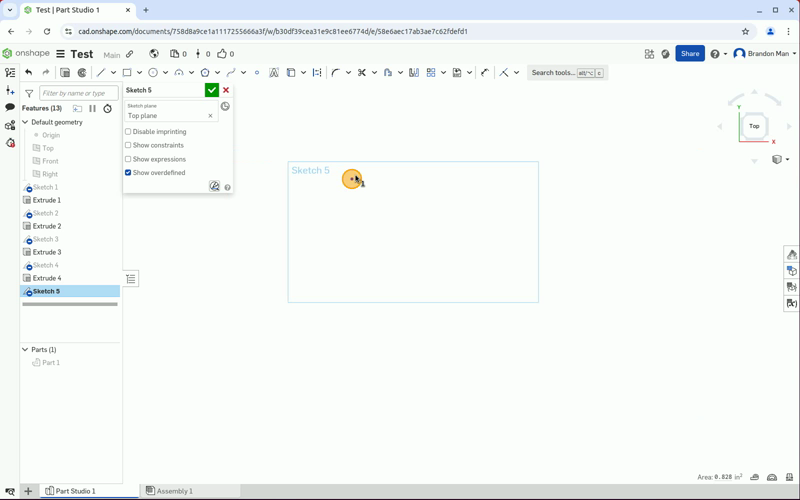
scroll(-6)
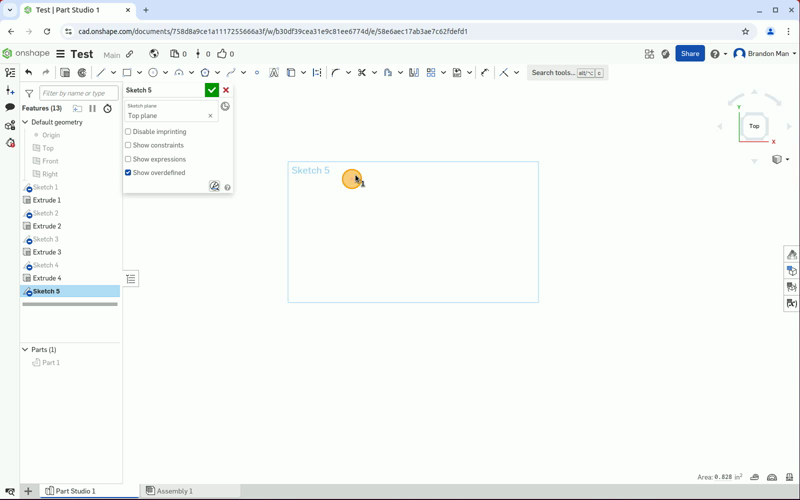
scroll(-6)
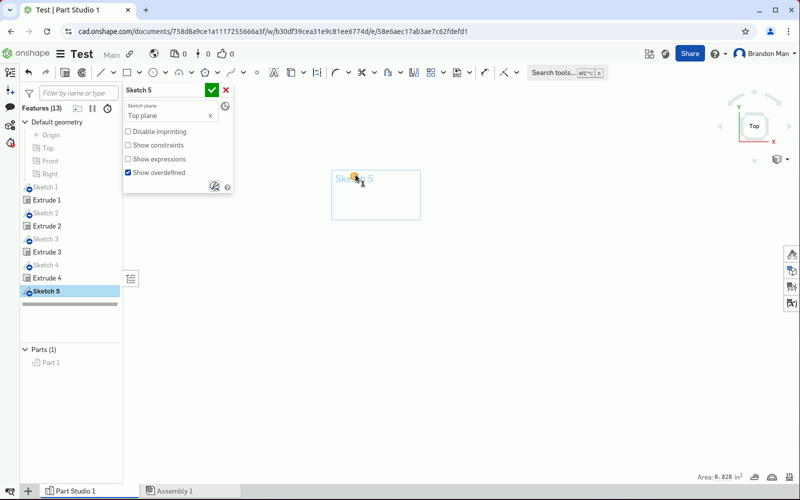
mouse_move(73, 352)
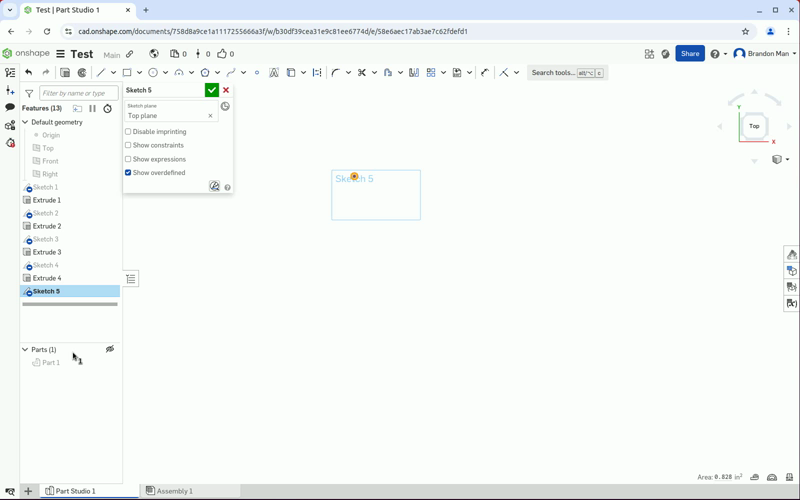
key(shift+y)
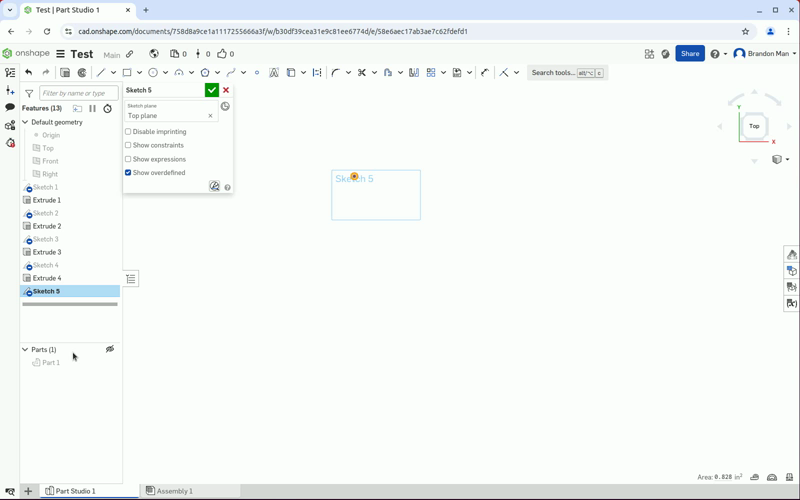
key(shift+e)
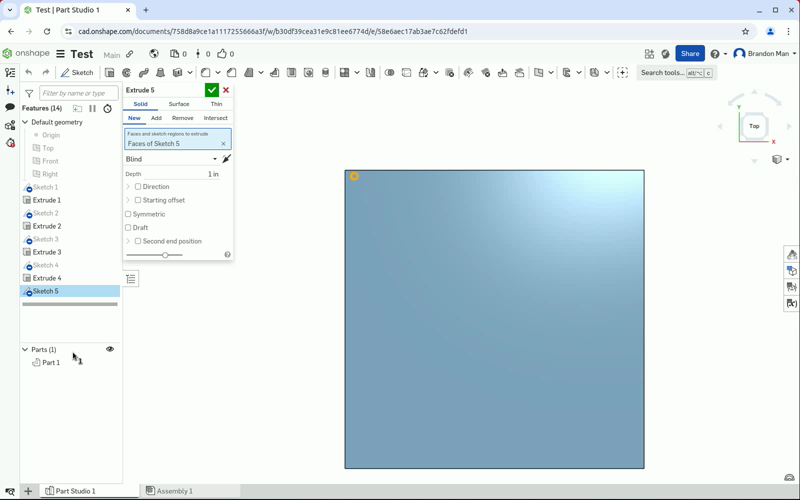
mouse_move(143, 106)
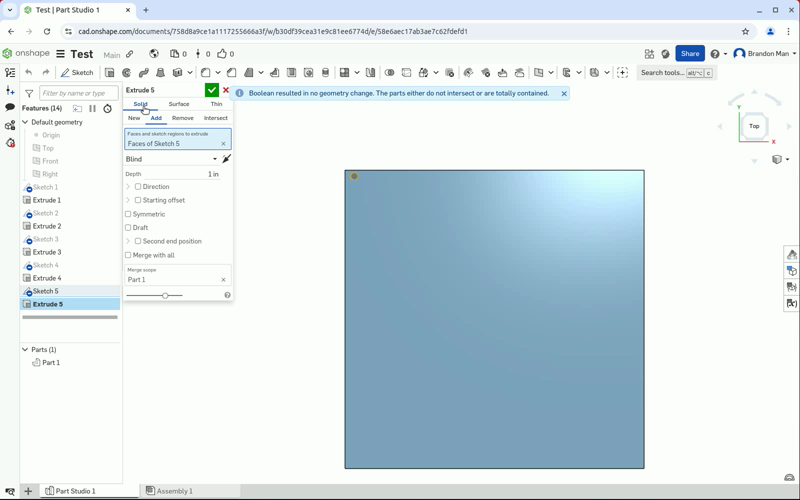
click(143, 106)
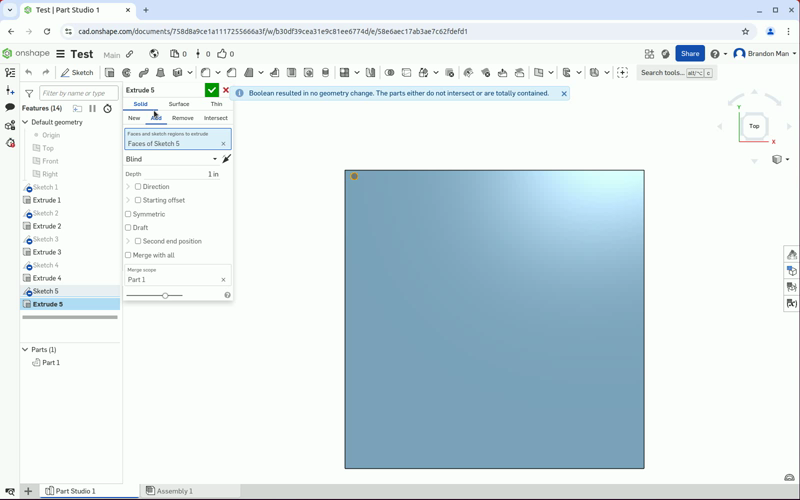
mouse_move(186, 120)
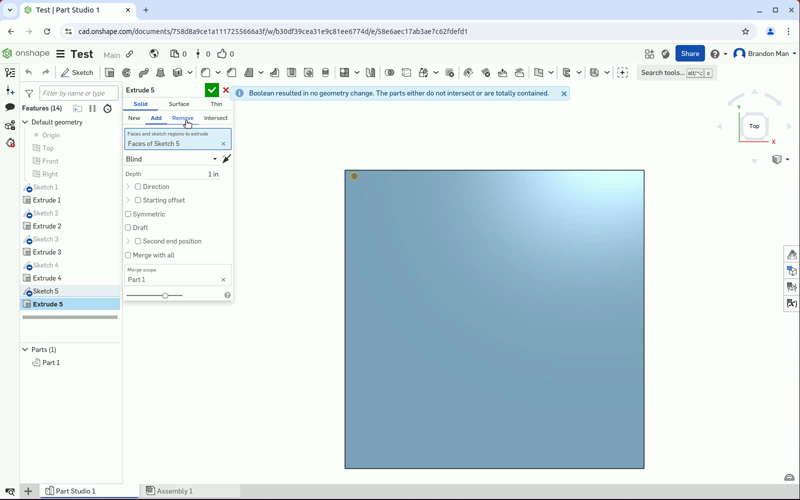
click(186, 120)
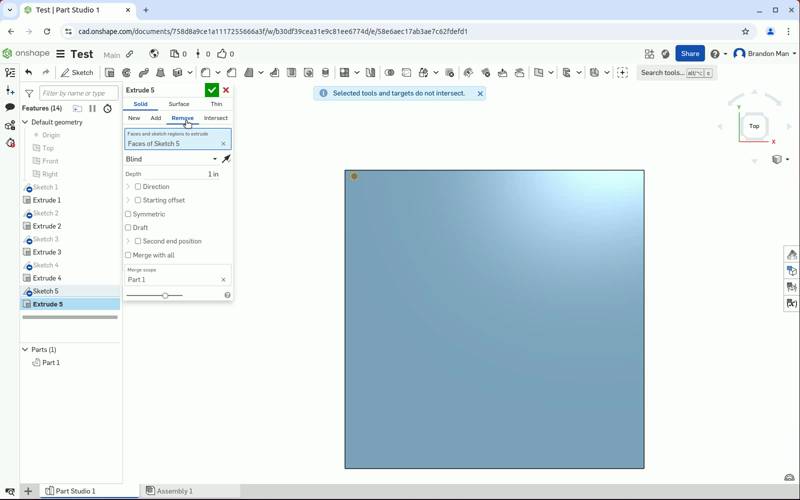
key(tab, 4)
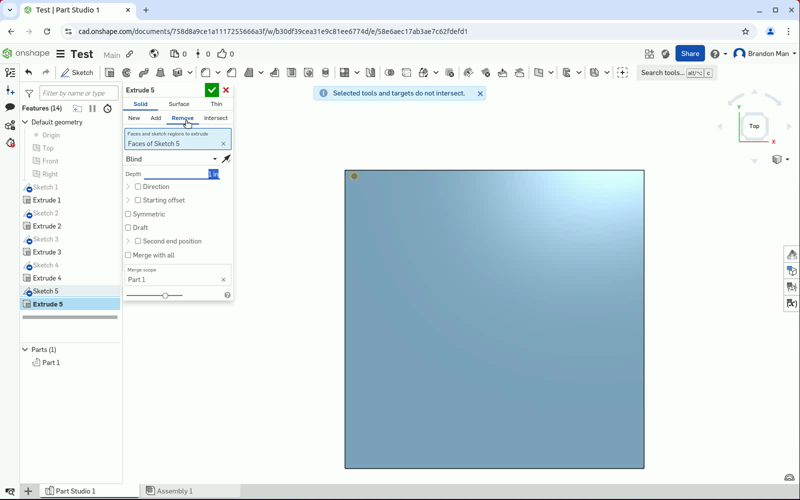
text(-1.204)
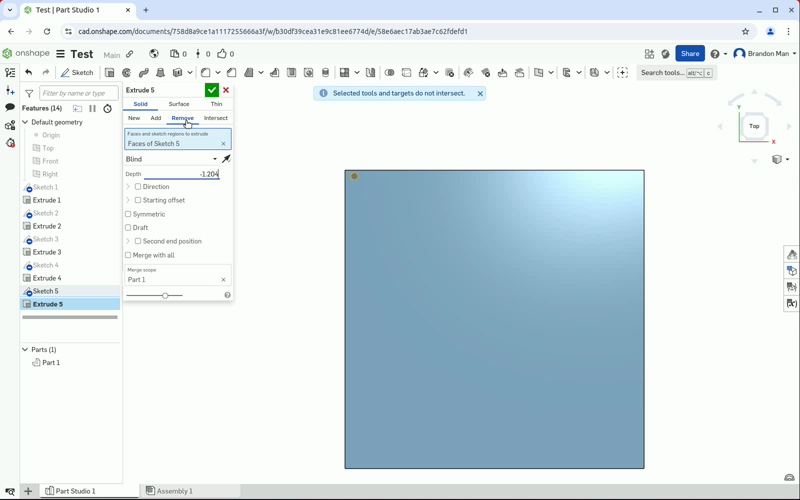
key(tab, 6)
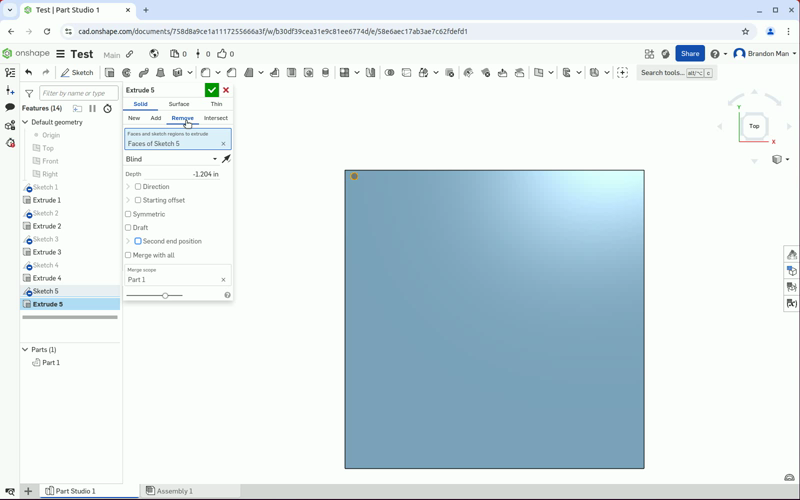
key(space)
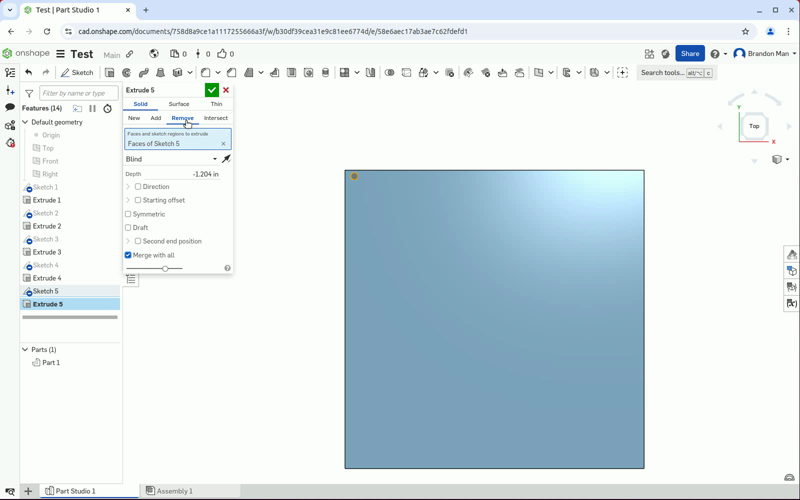
key(enter)
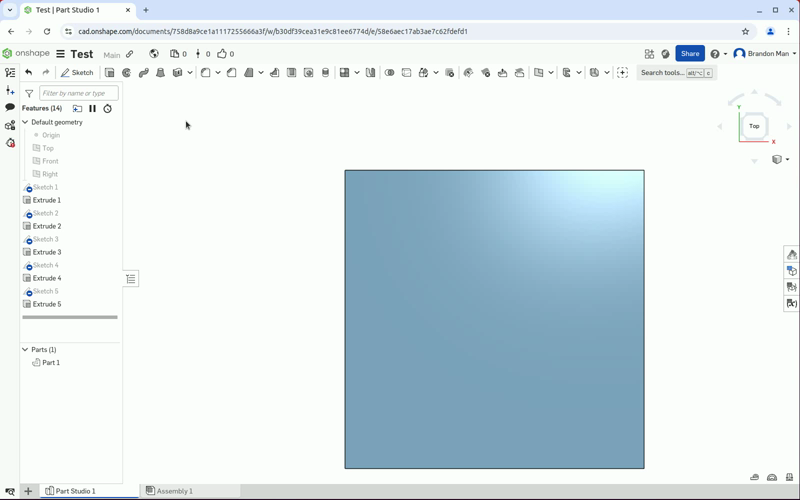
key(shift+h)
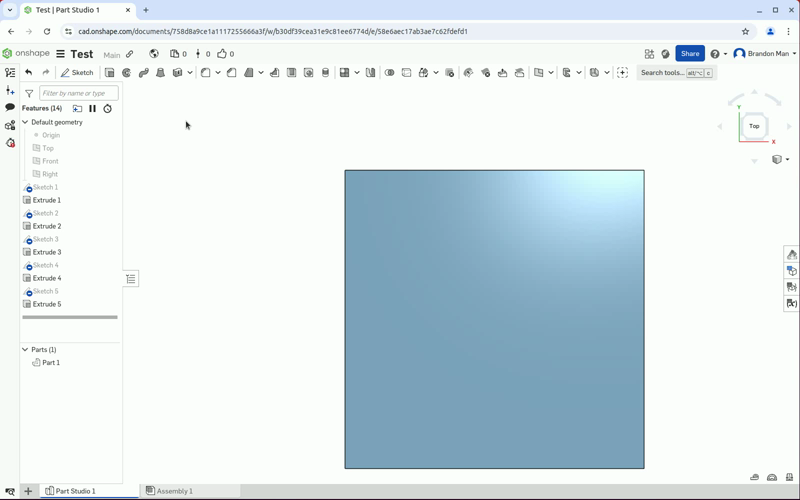
key(shift+h)
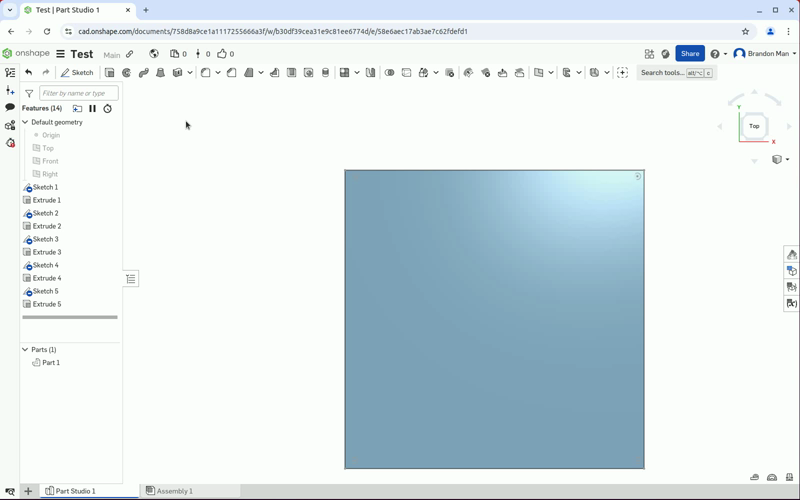
key(shift+7)
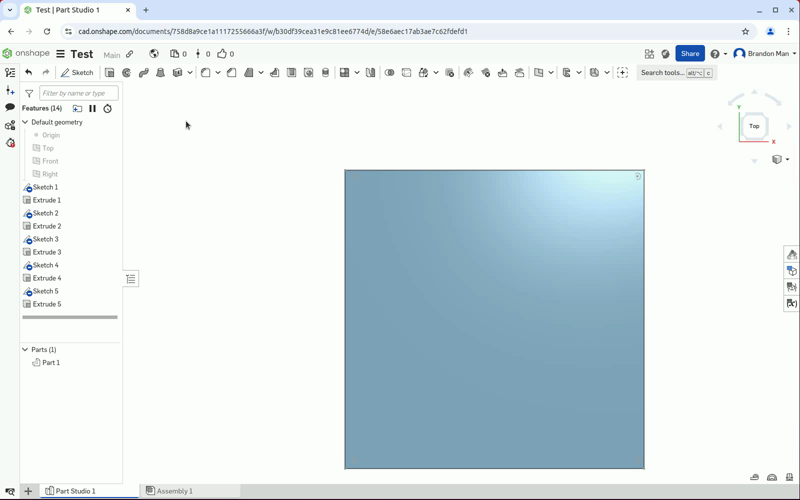
key(up, 3)
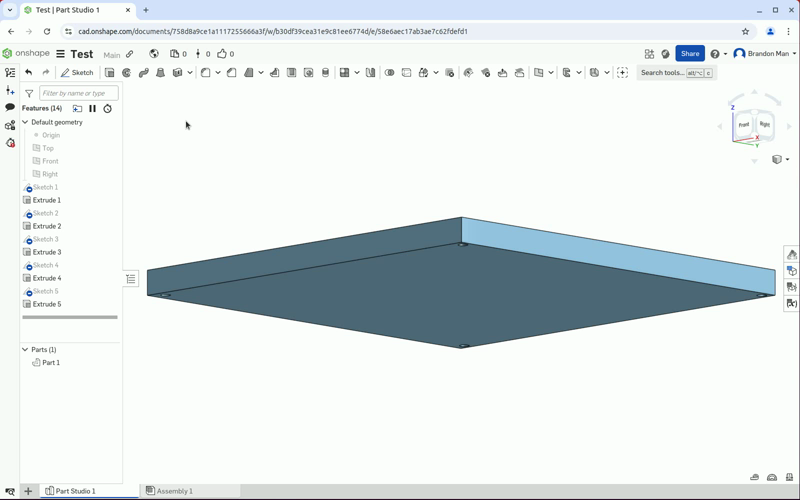
key(left, 3)
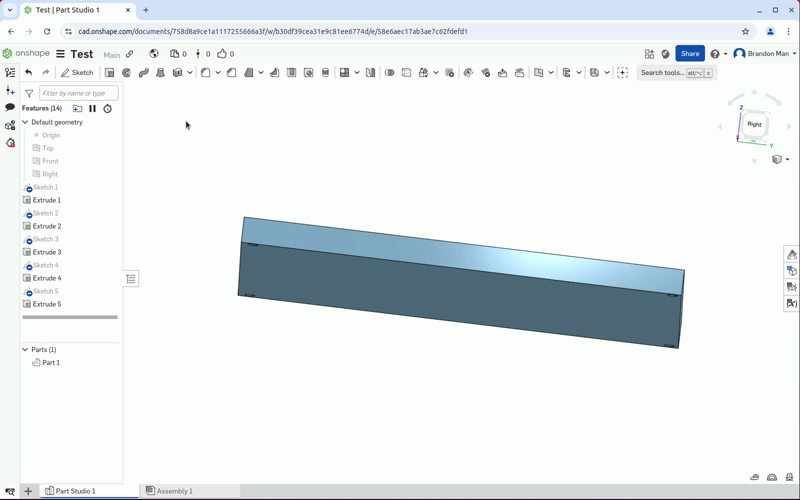
key(right, 3)
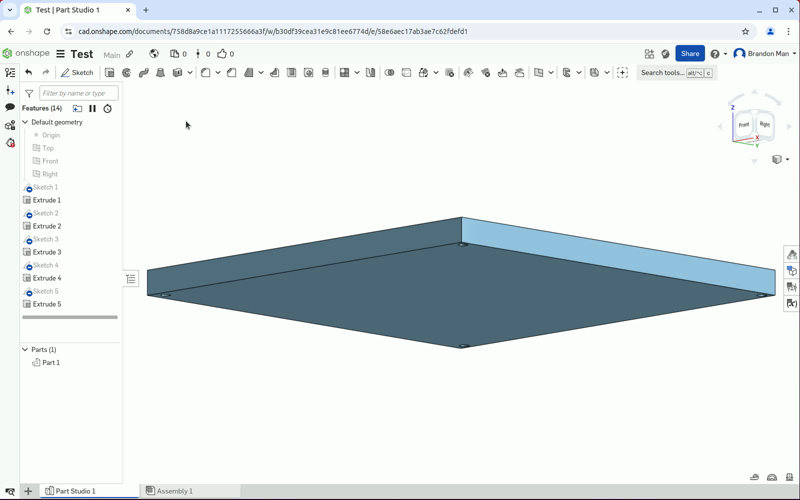
key(down, 3)
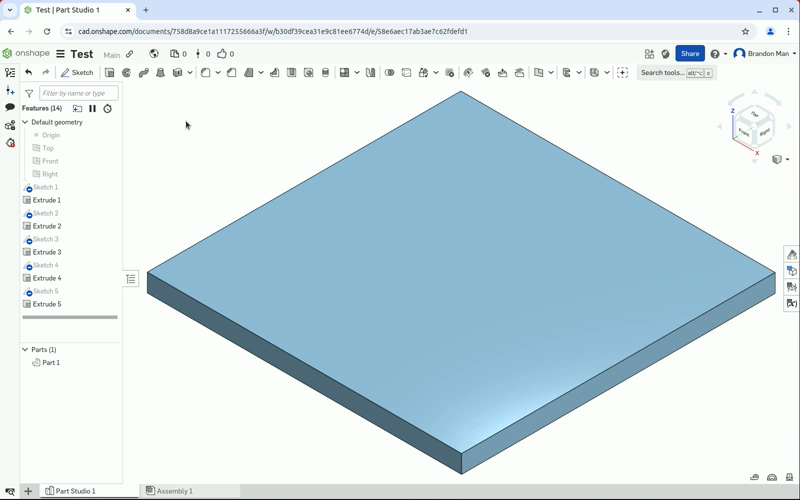
mouse_move(73, 189)
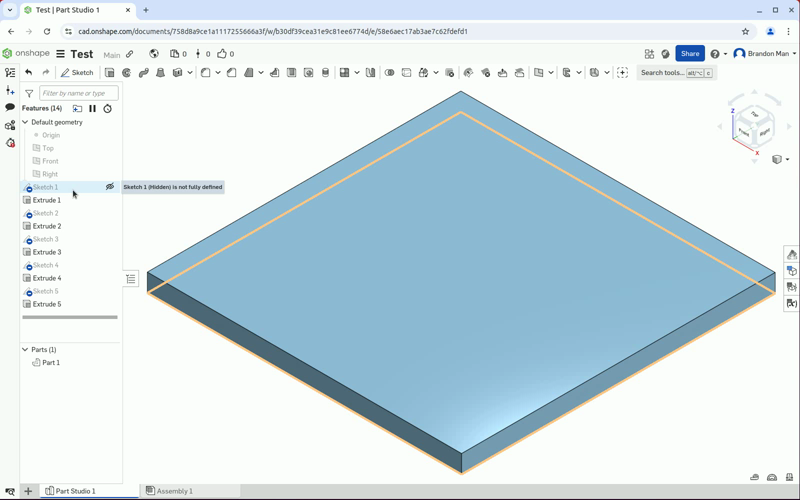
click(73, 189)